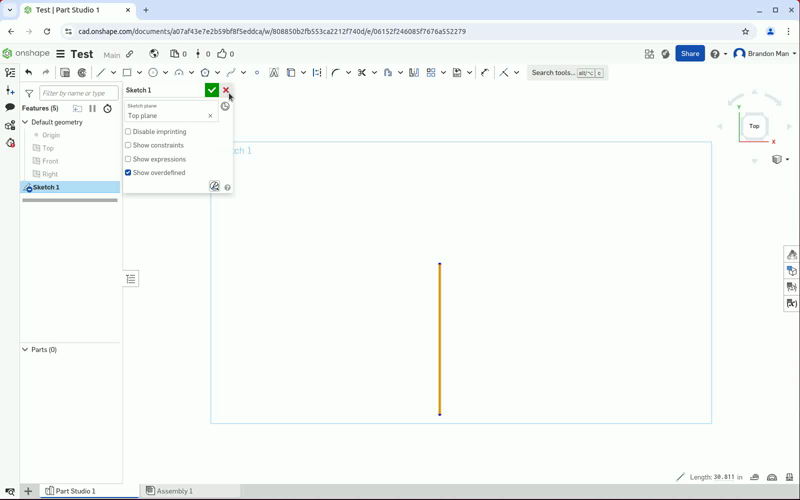
key(shift+h)
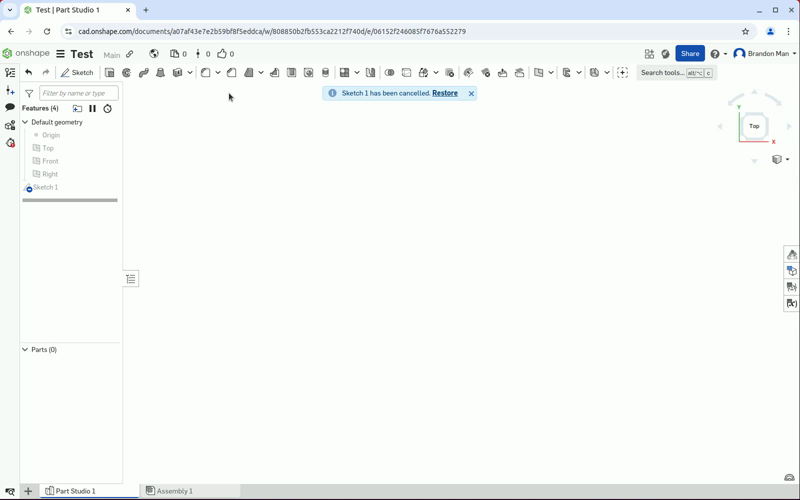
mouse_move(73, 352)
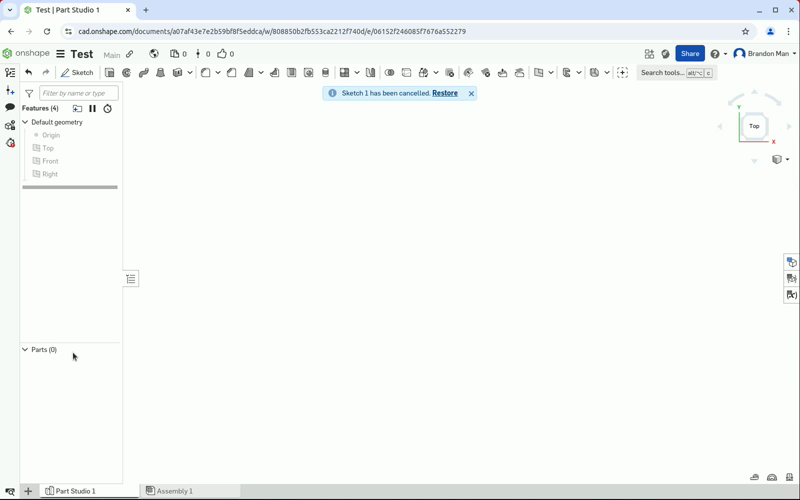
key(y)
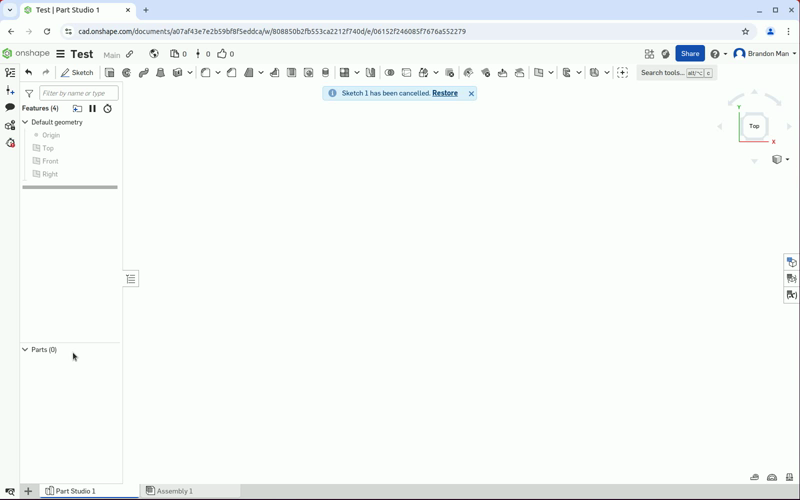
key(shift+p)
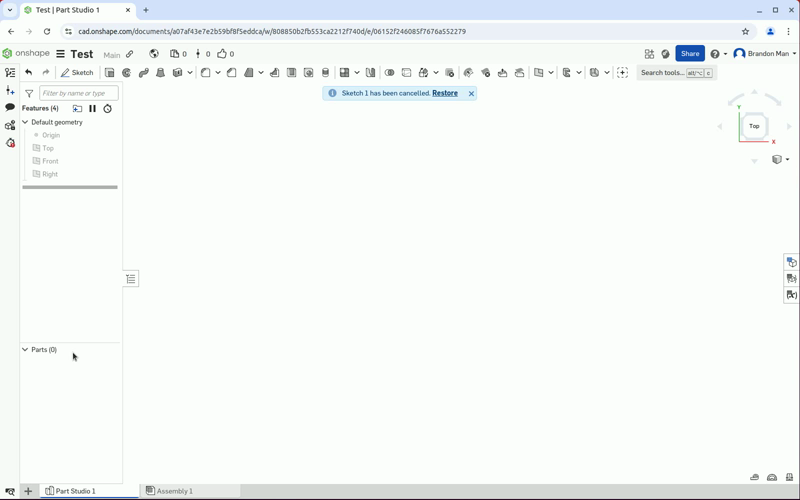
key(space)
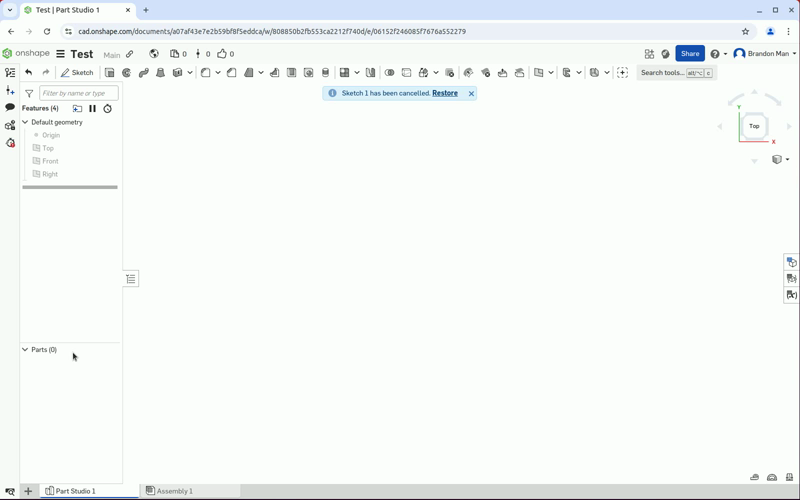
key_down(shift)
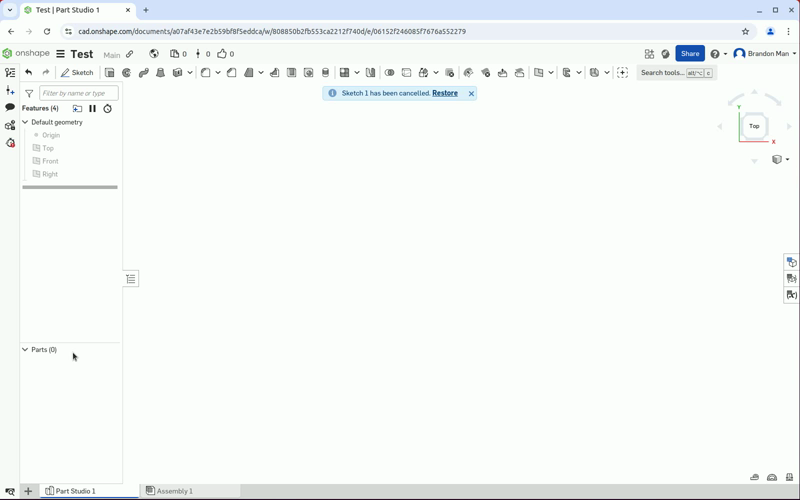
key(up)
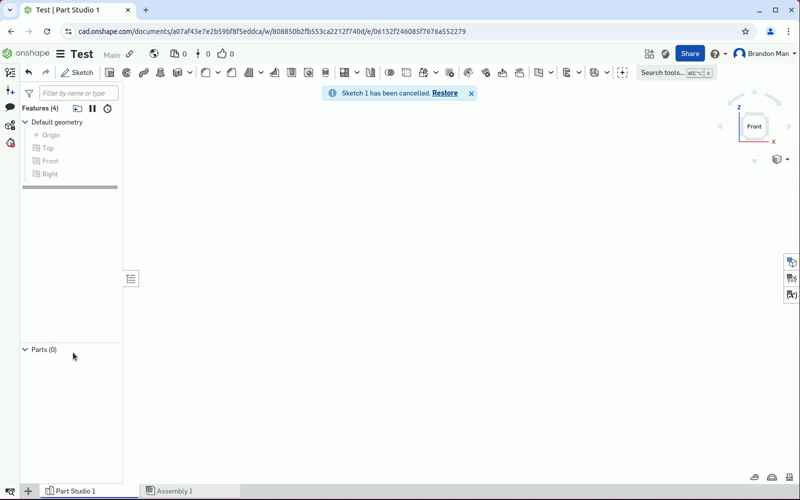
key_up(shift)
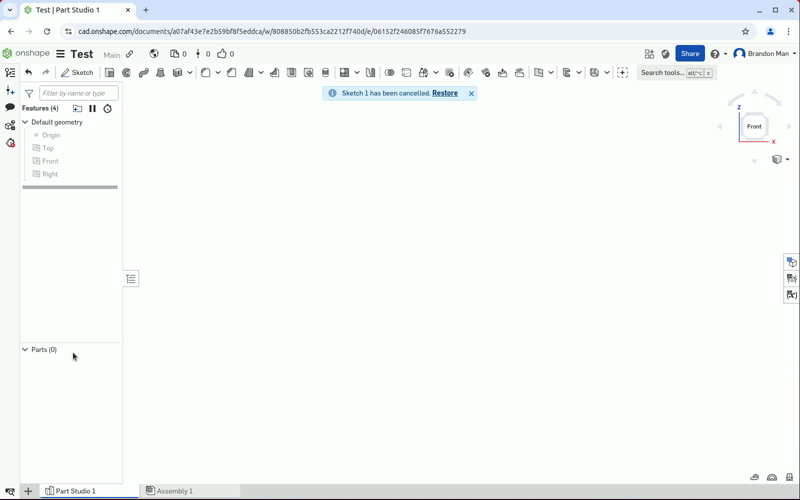
mouse_move(73, 352)
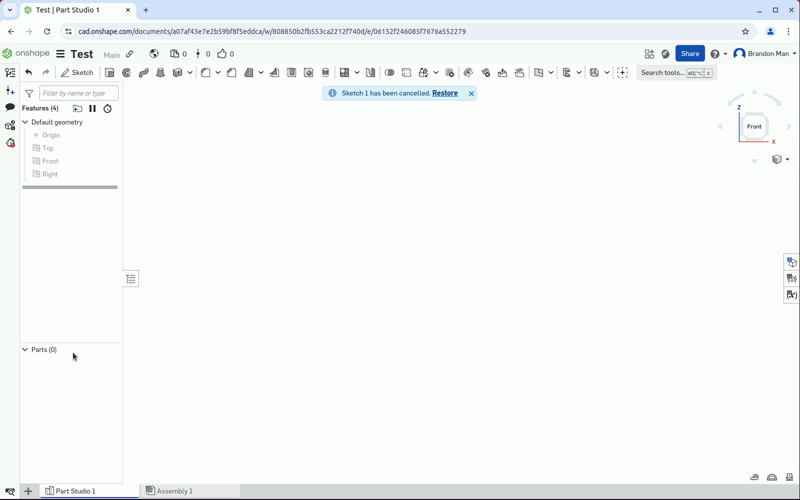
key(shift+y)
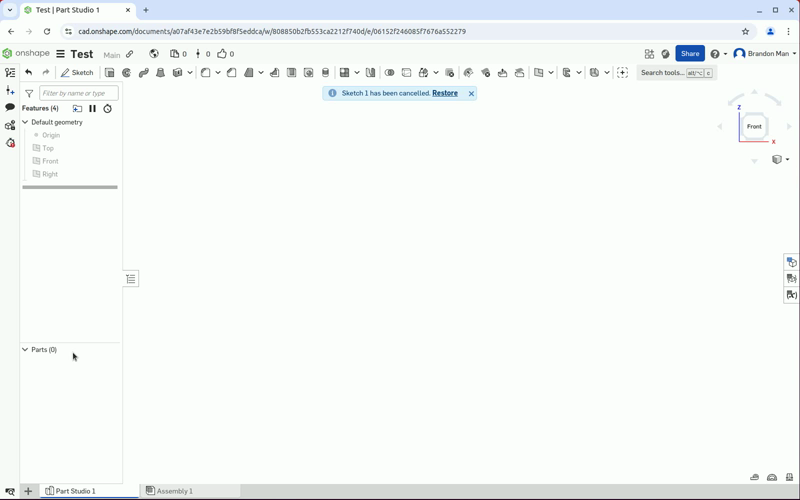
key(shift+s)
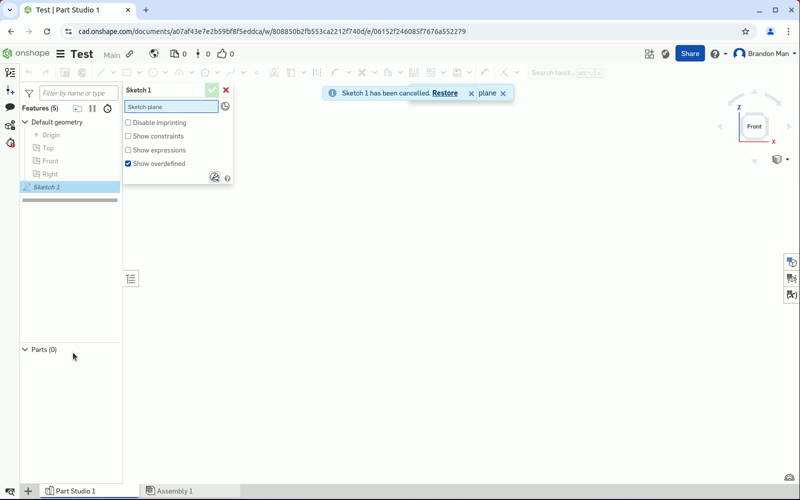
mouse_move(73, 163)
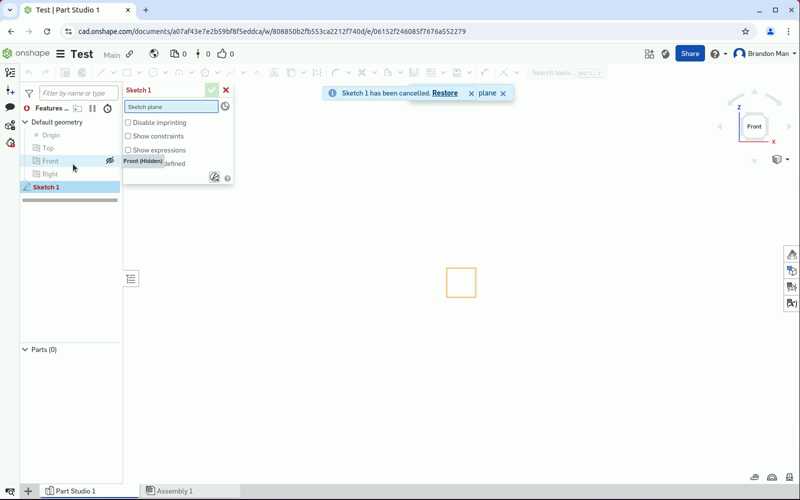
click(73, 163)
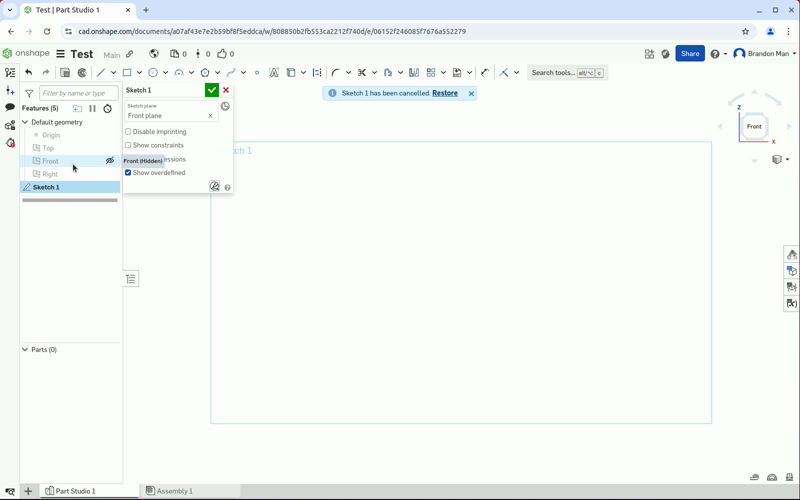
mouse_move(73, 352)
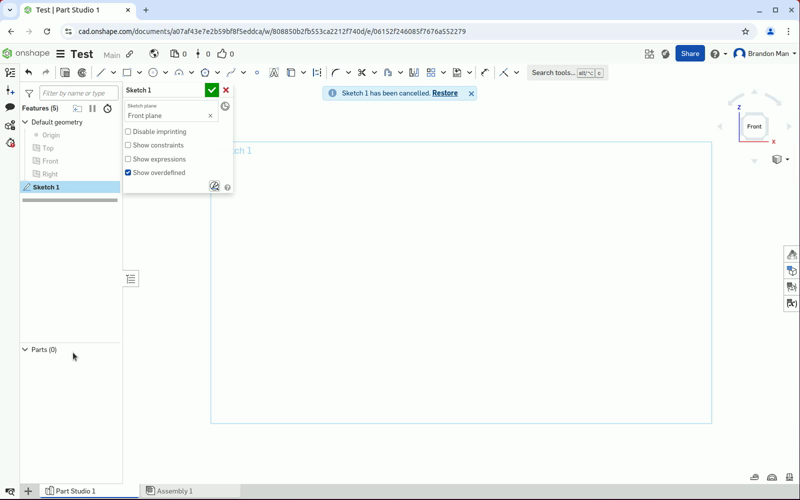
key(y)
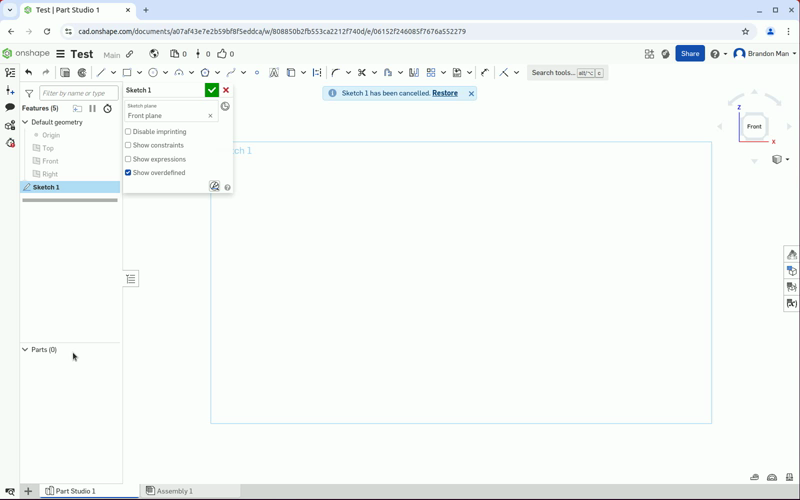
key(c)
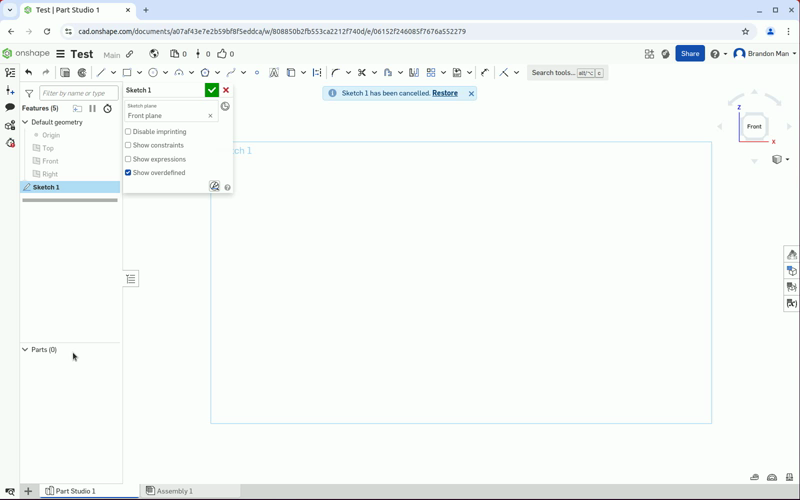
key_down(shift)
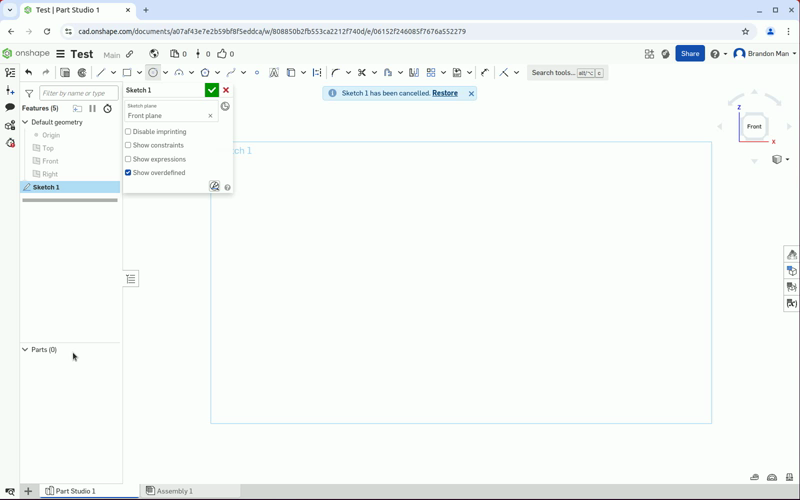
mouse_move(428, 253)
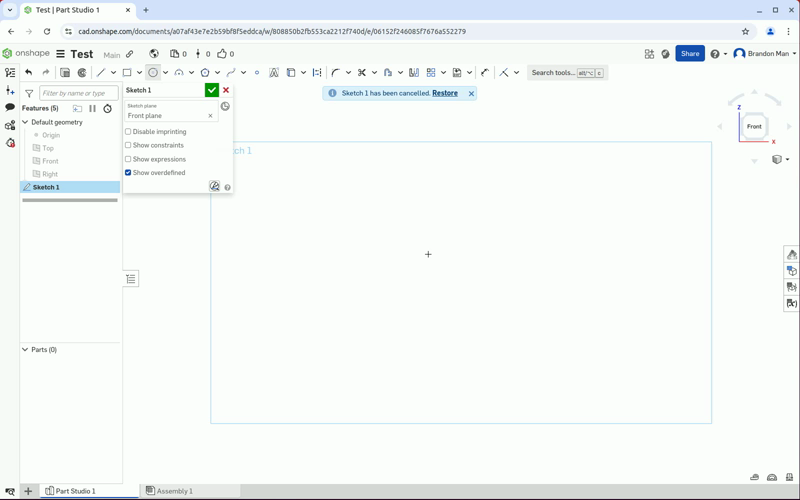
click(428, 253)
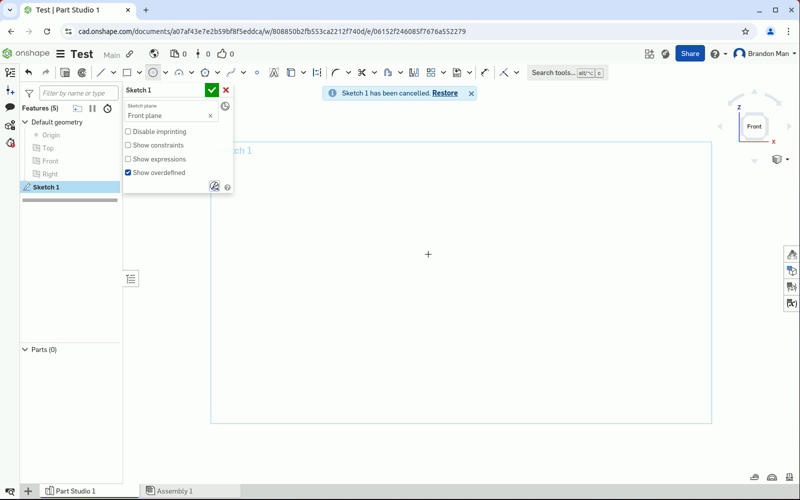
key_up(shift)
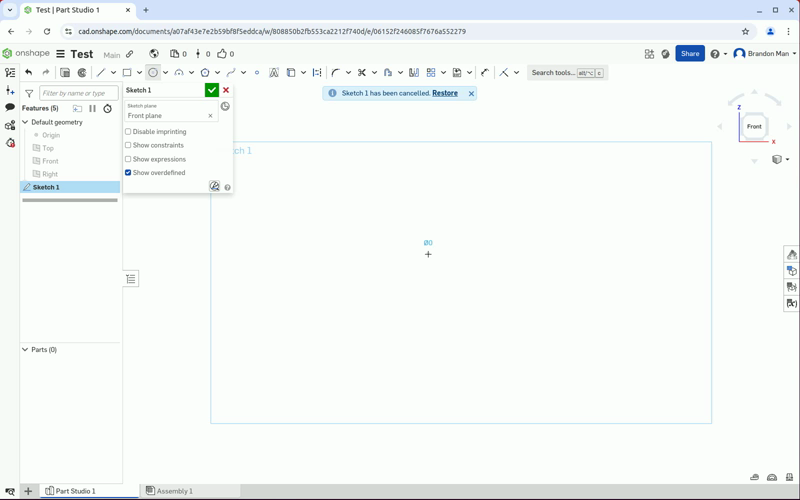
mouse_move(432, 253)
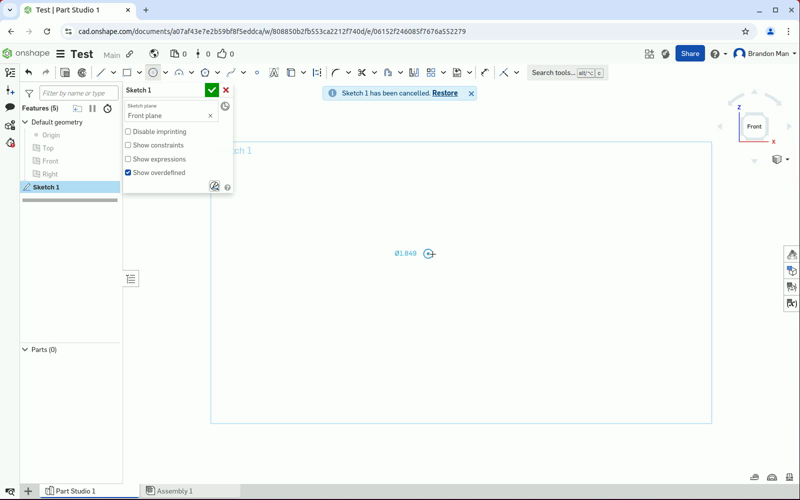
click(432, 253)
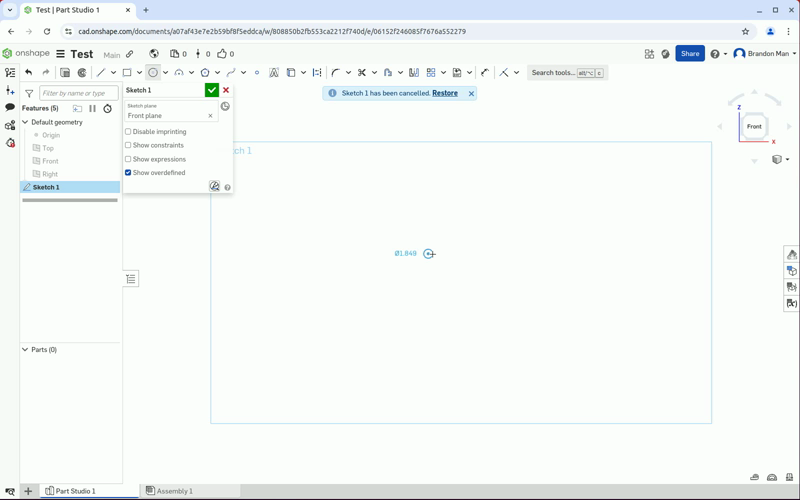
key(esc)
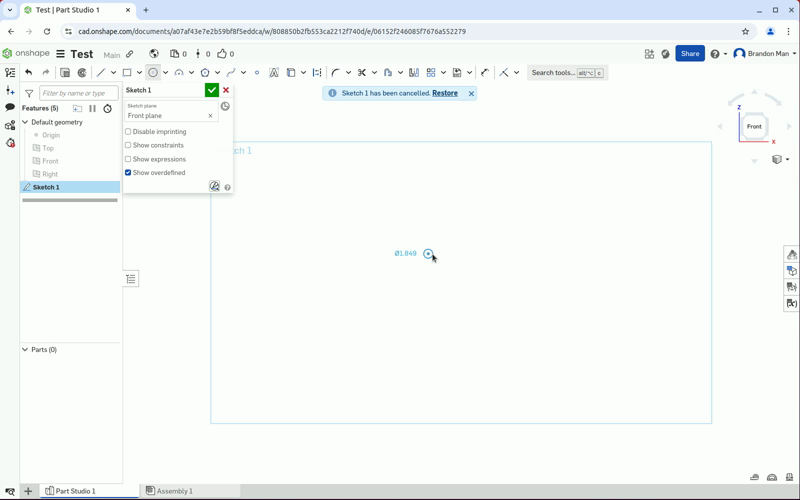
mouse_move(428, 250)
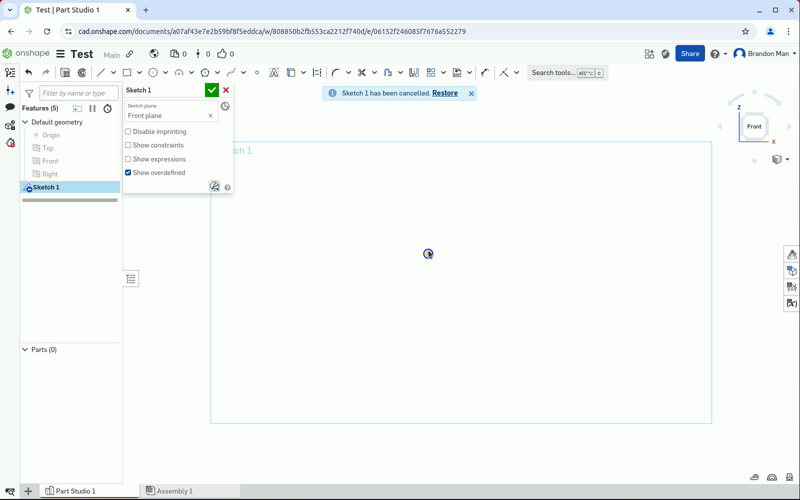
scroll(6)
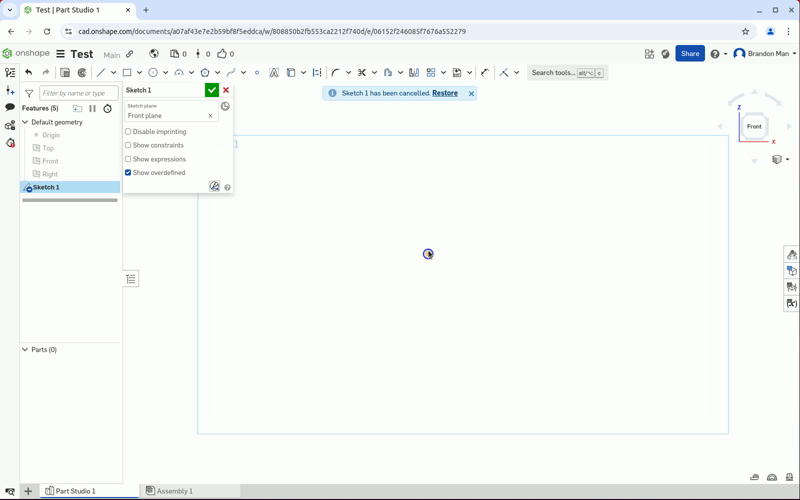
scroll(6)
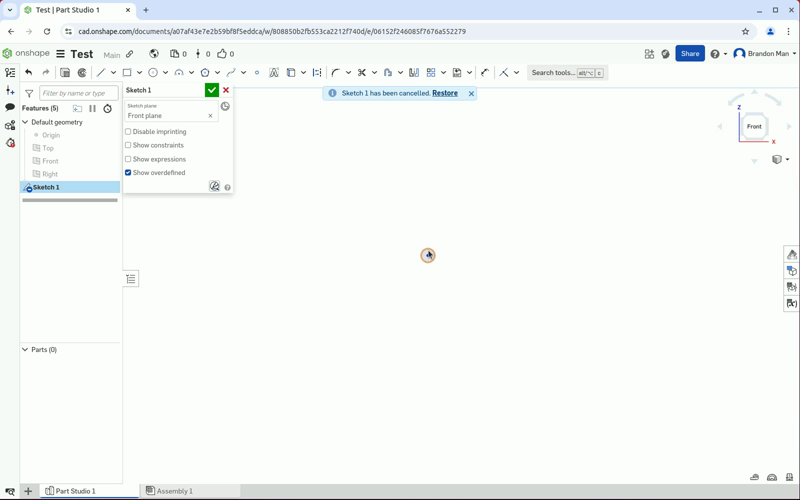
scroll(6)
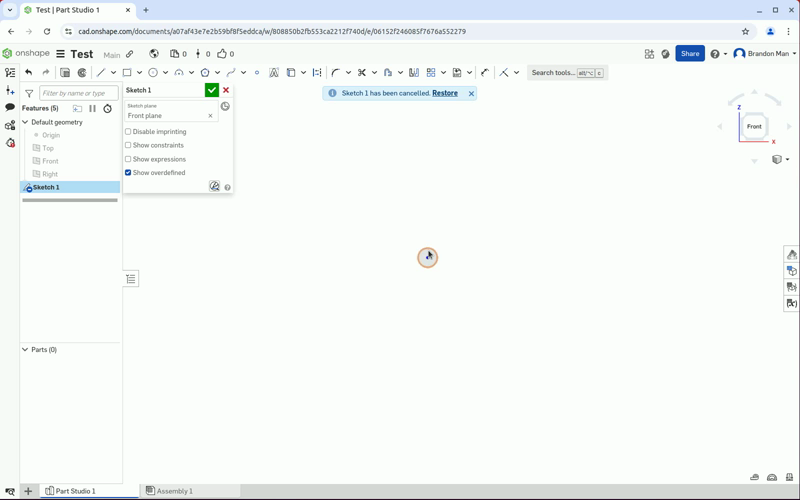
scroll(6)
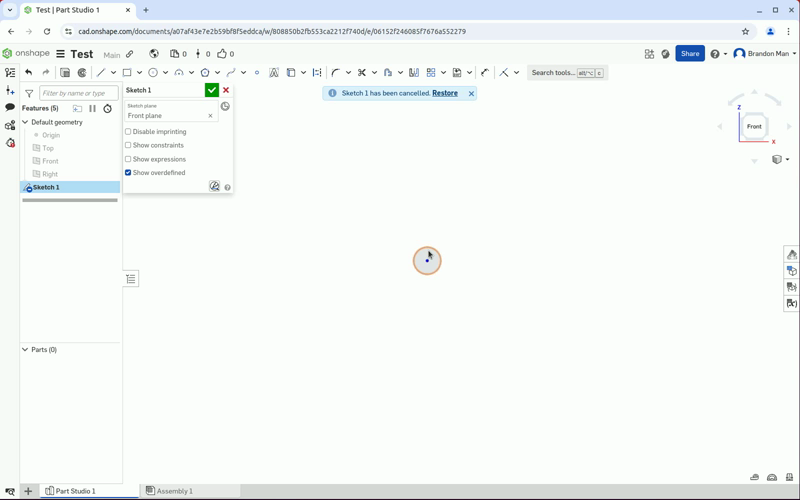
scroll(6)
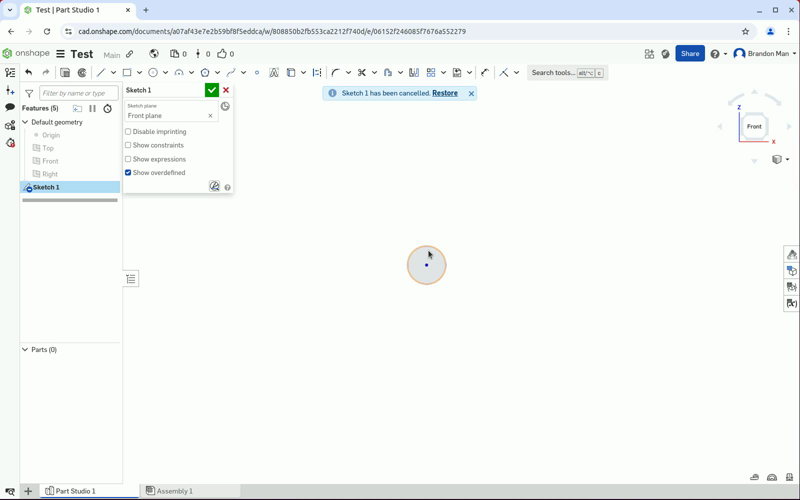
scroll(6)
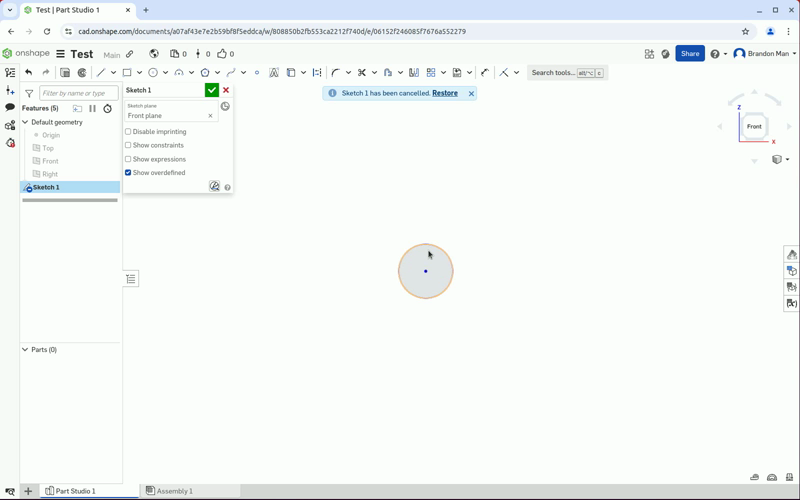
scroll(6)
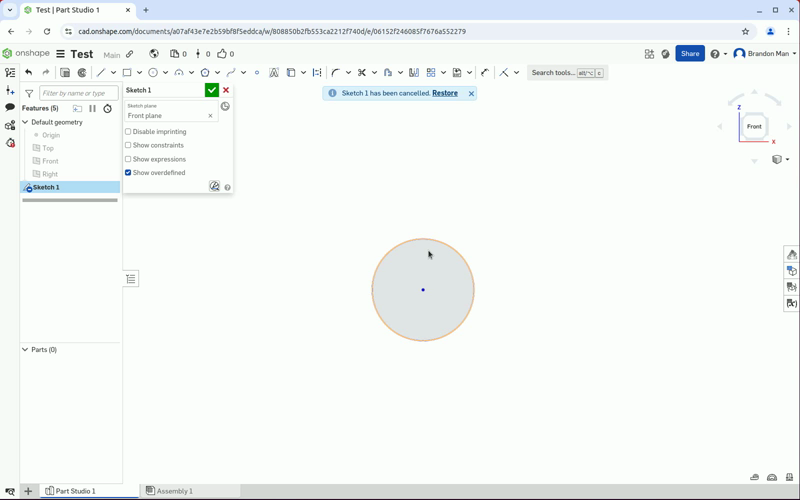
click(428, 250)
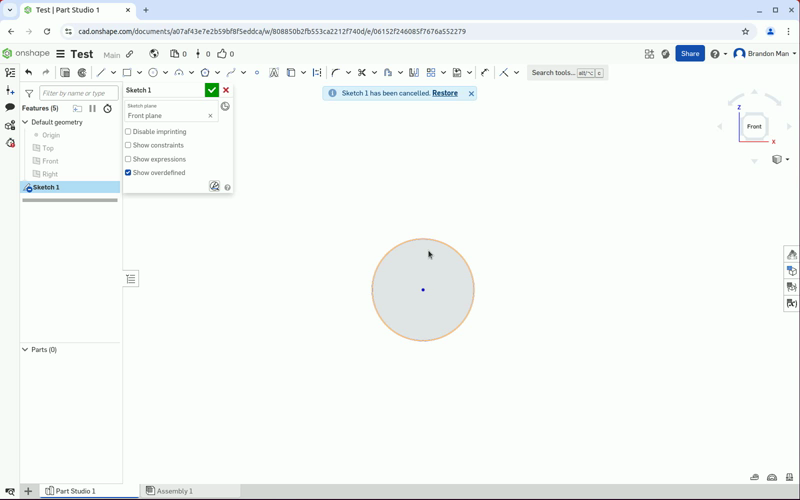
scroll(-6)
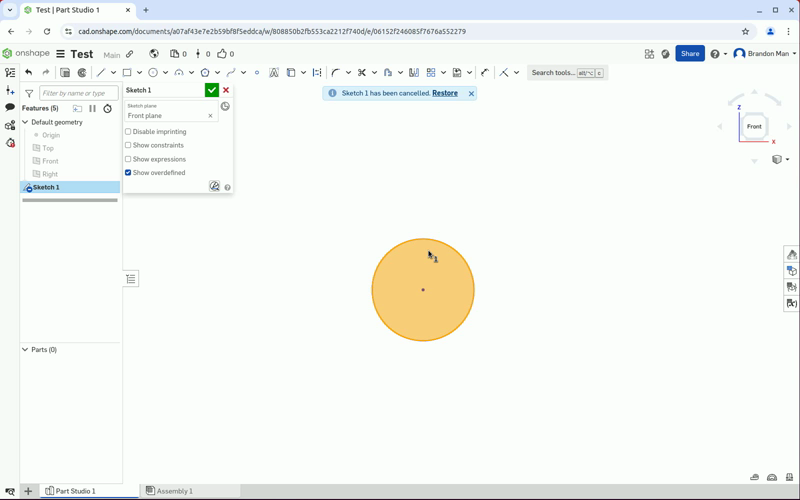
scroll(-6)
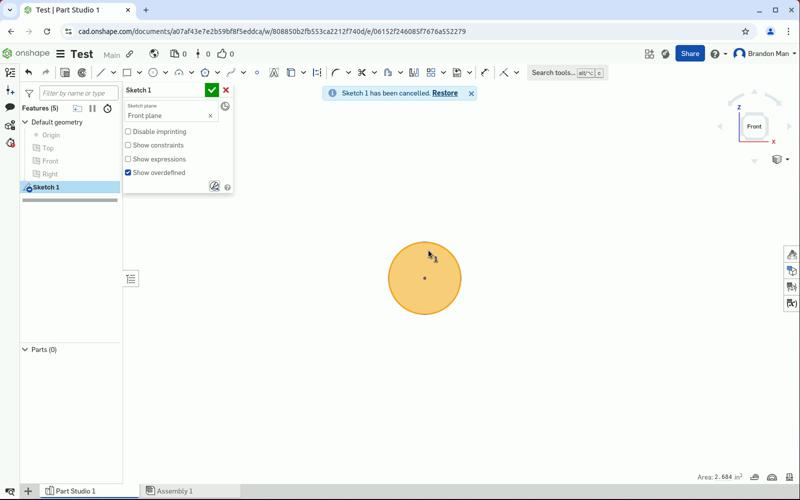
scroll(-6)
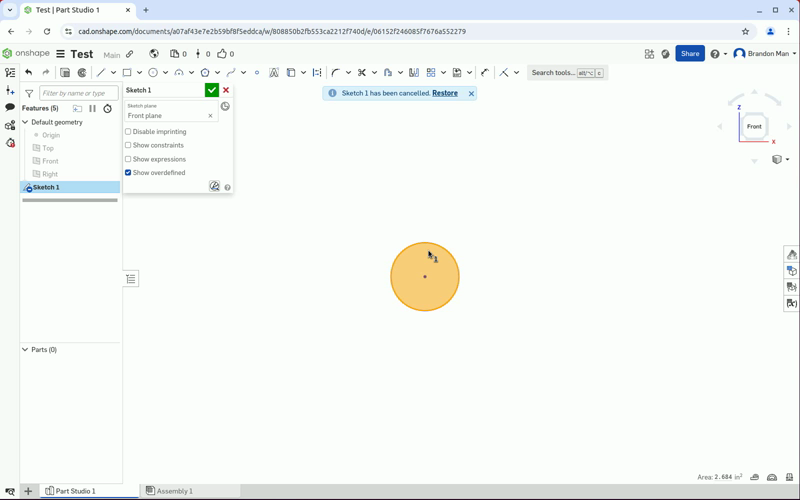
scroll(-6)
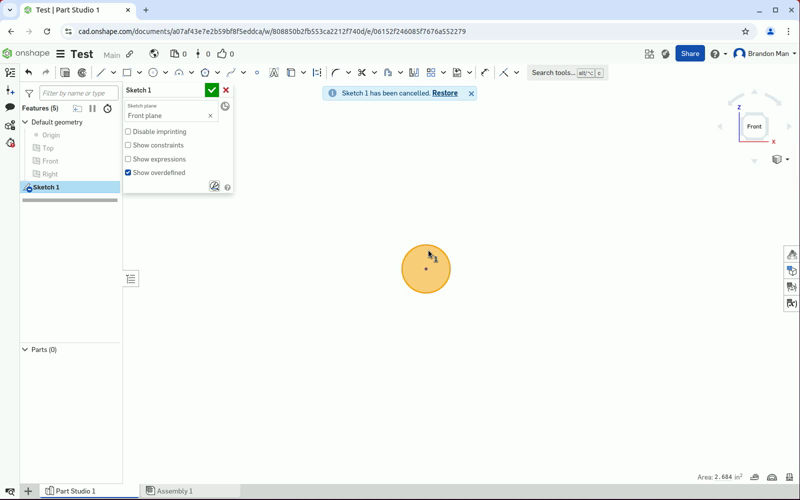
scroll(-6)
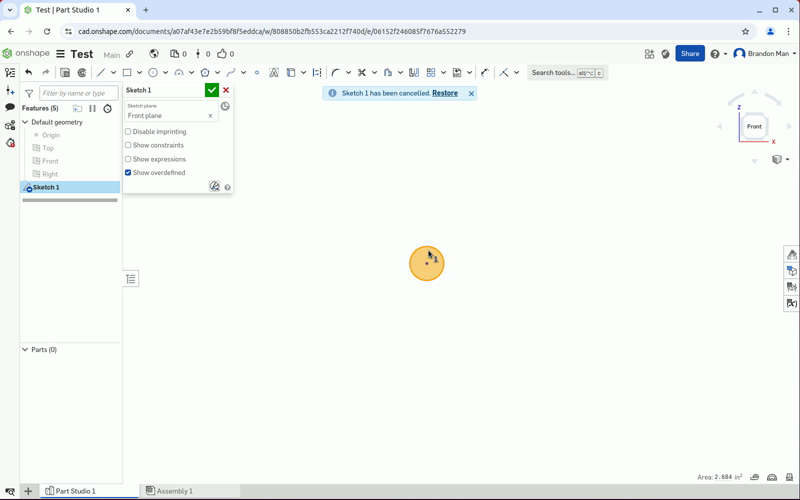
scroll(-6)
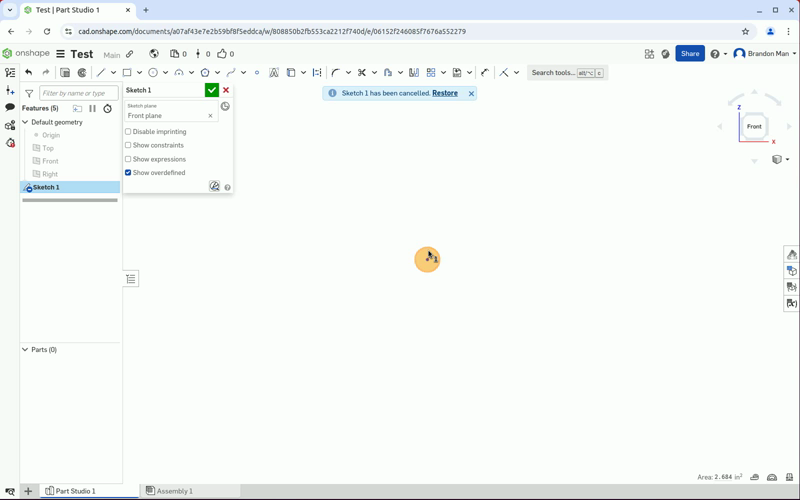
scroll(-6)
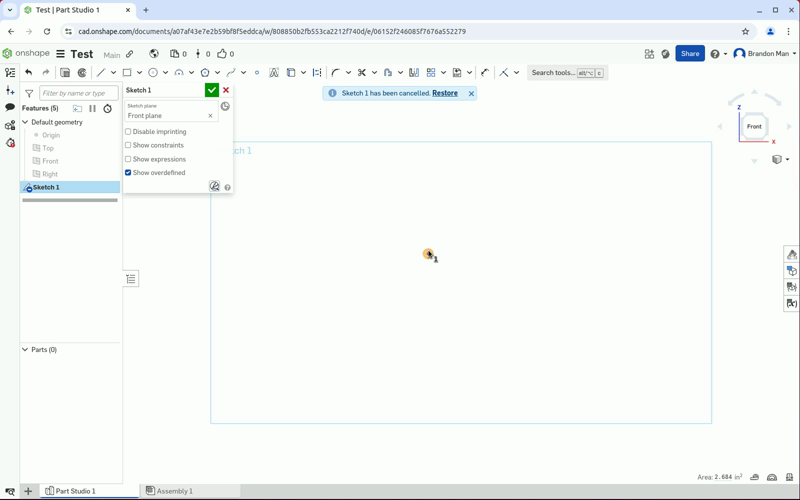
mouse_move(73, 352)
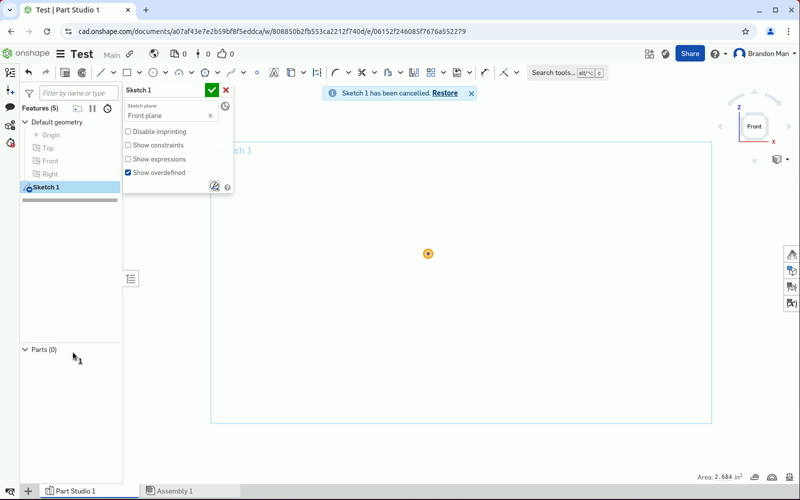
key(shift+y)
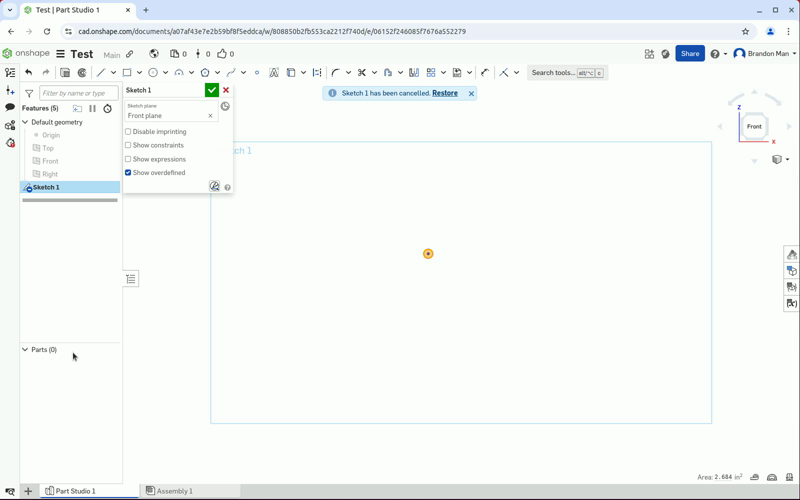
key(shift+e)
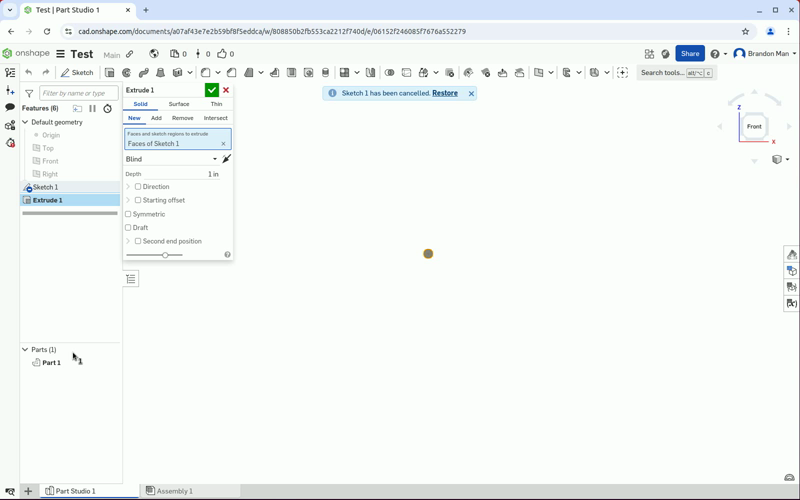
mouse_move(143, 106)
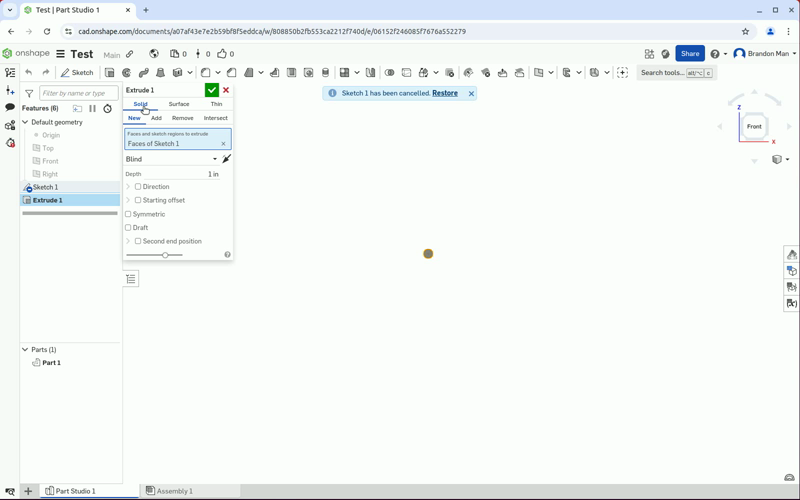
click(143, 106)
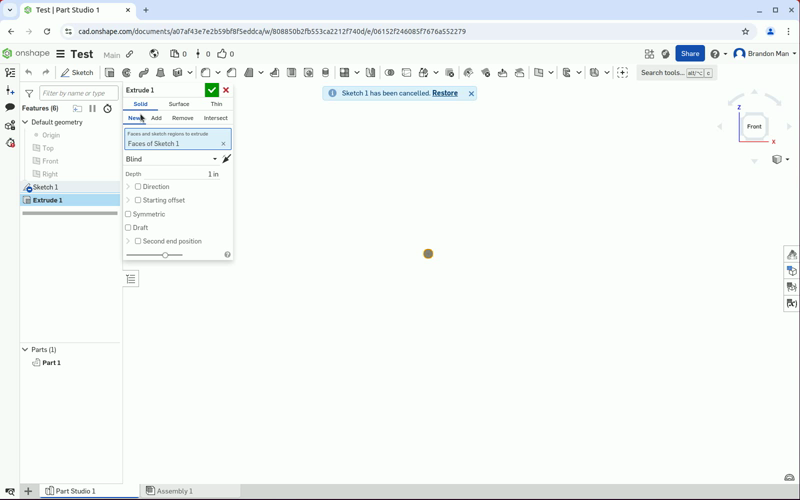
mouse_move(137, 120)
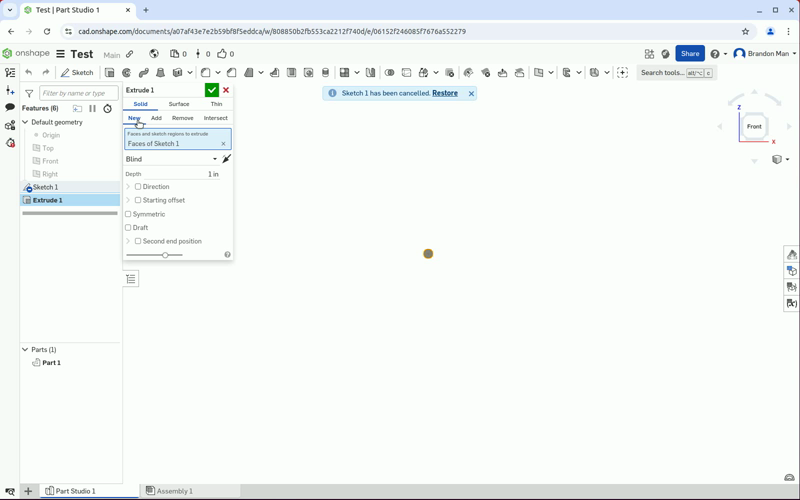
click(137, 120)
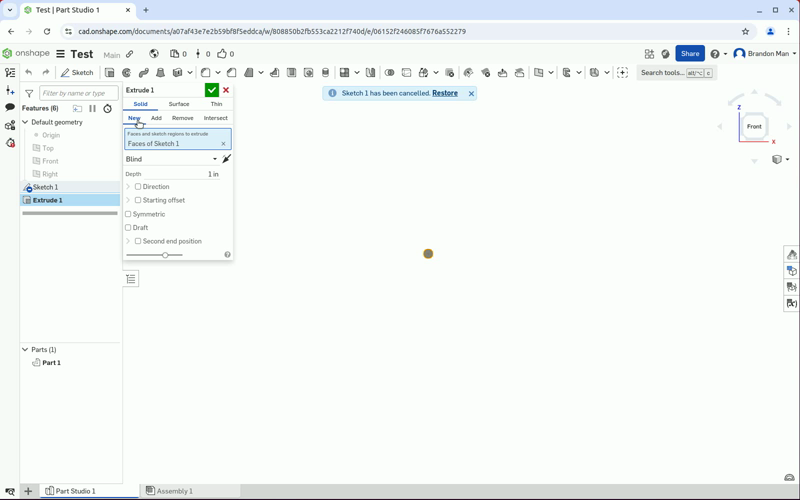
key(tab, 4)
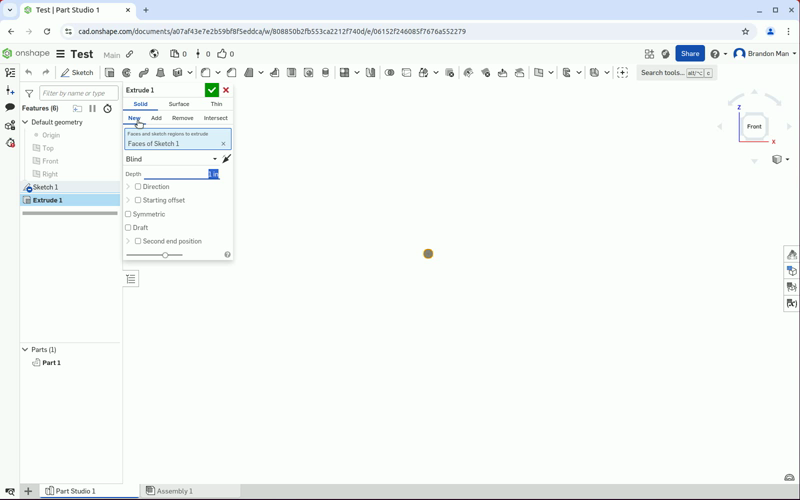
text(12.276)
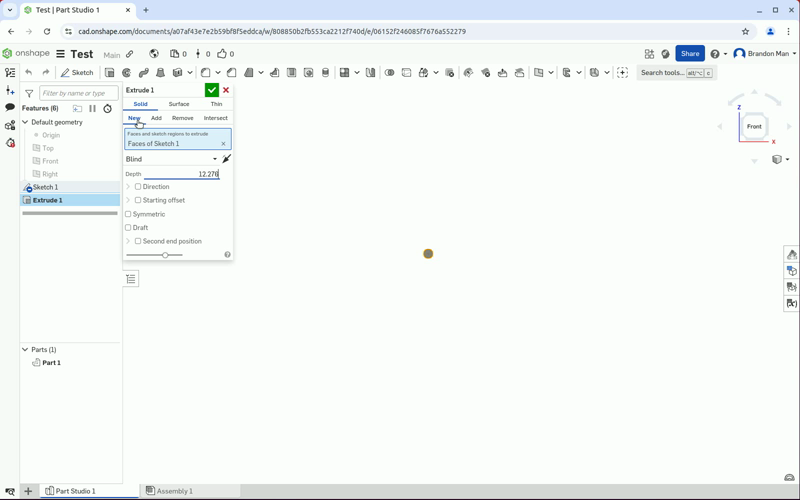
key(enter)
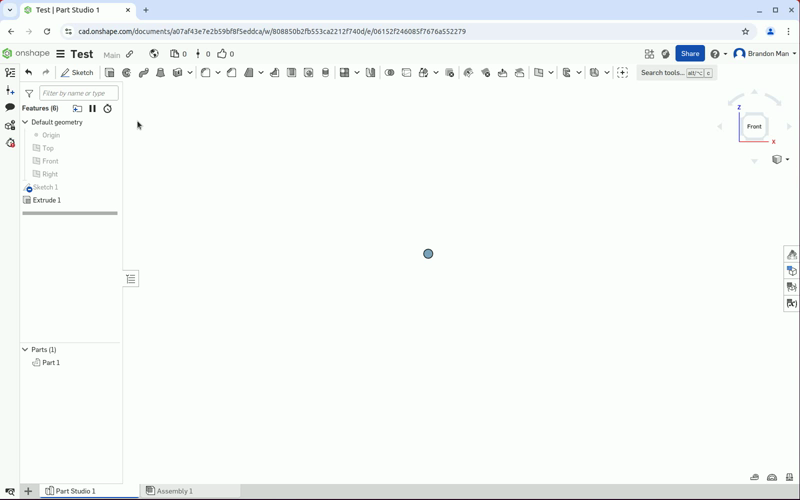
key(shift+h)
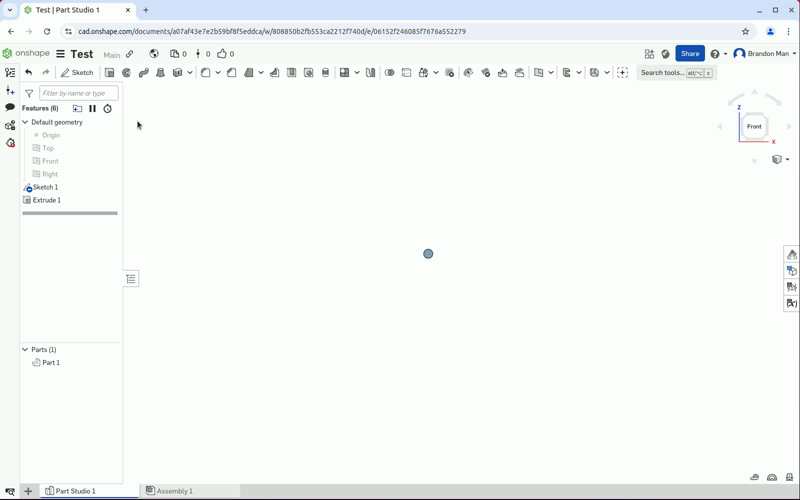
key(shift+h)
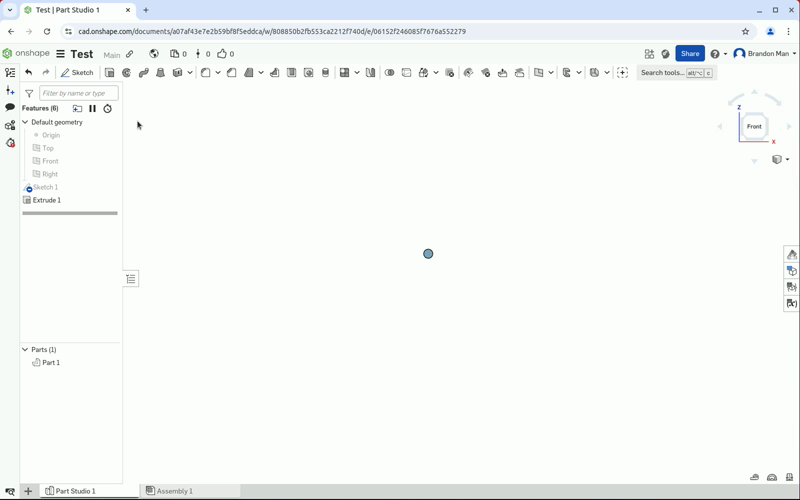
mouse_move(73, 189)
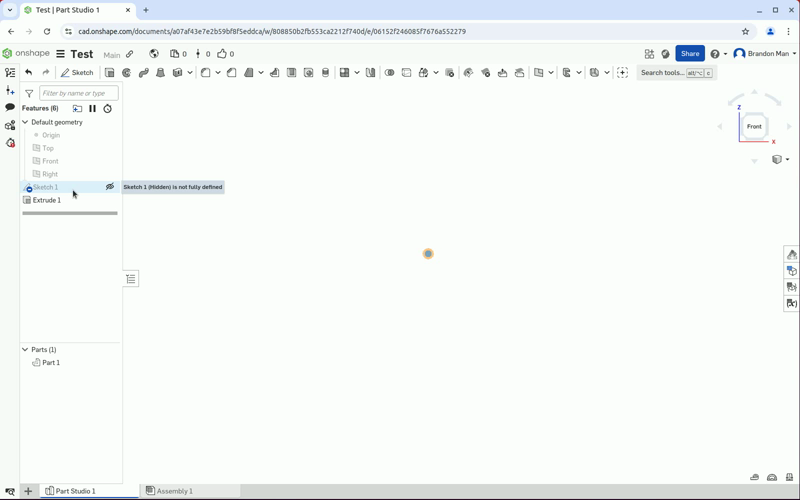
click(73, 189)
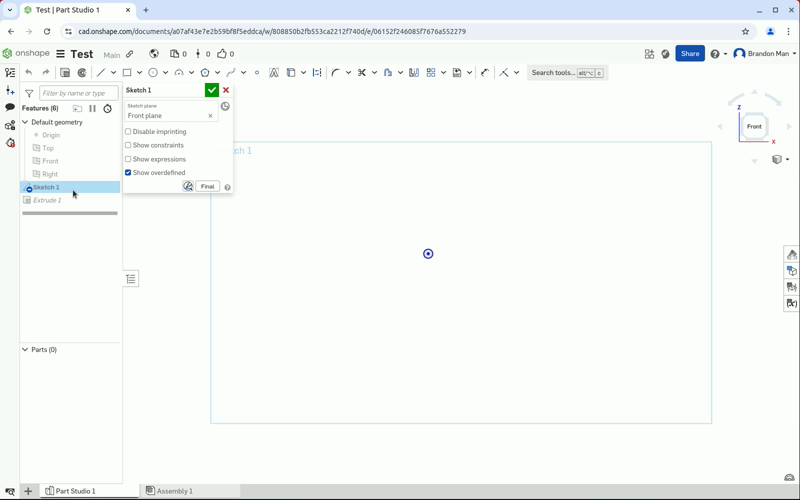
mouse_move(229, 92)
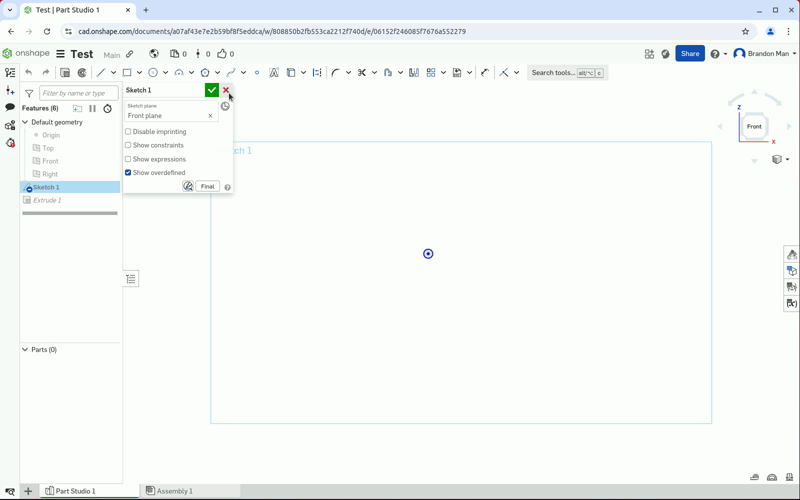
click(229, 92)
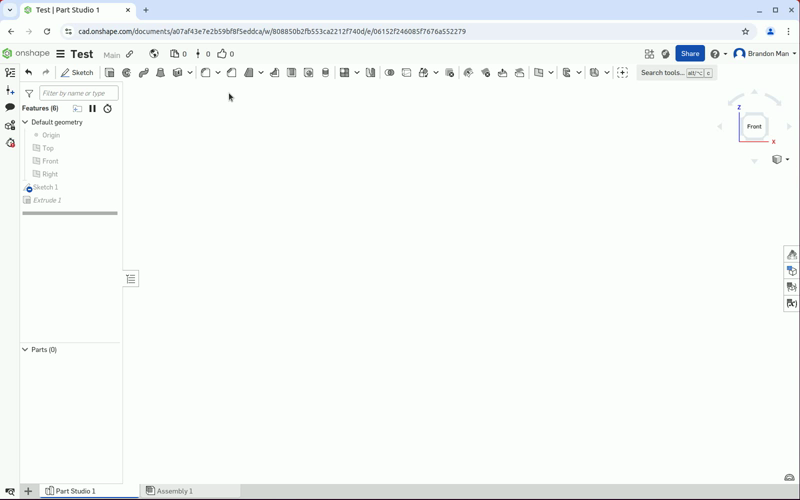
mouse_move(73, 352)
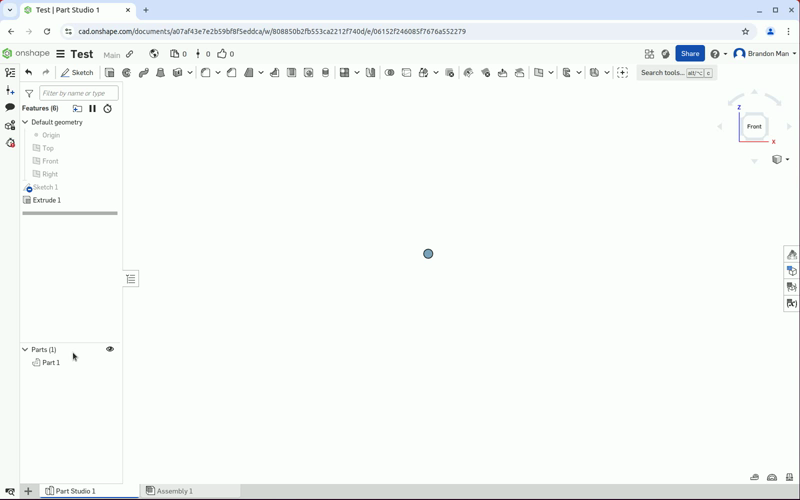
key(y)
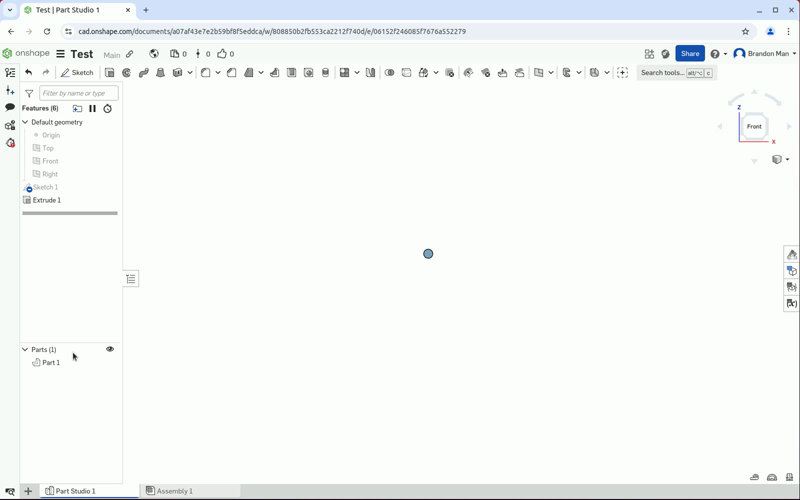
key(shift+p)
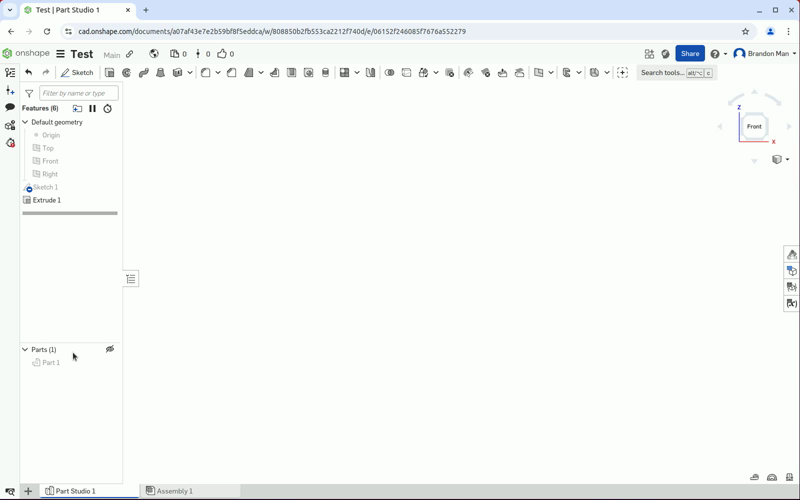
key(space)
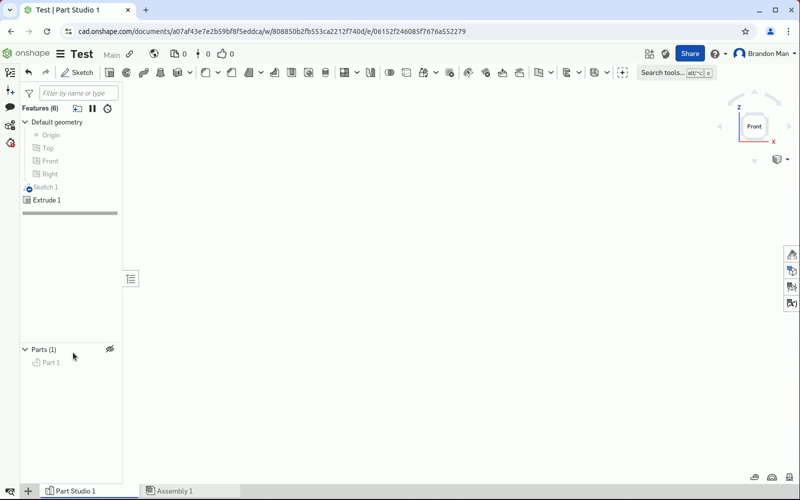
key_down(shift)
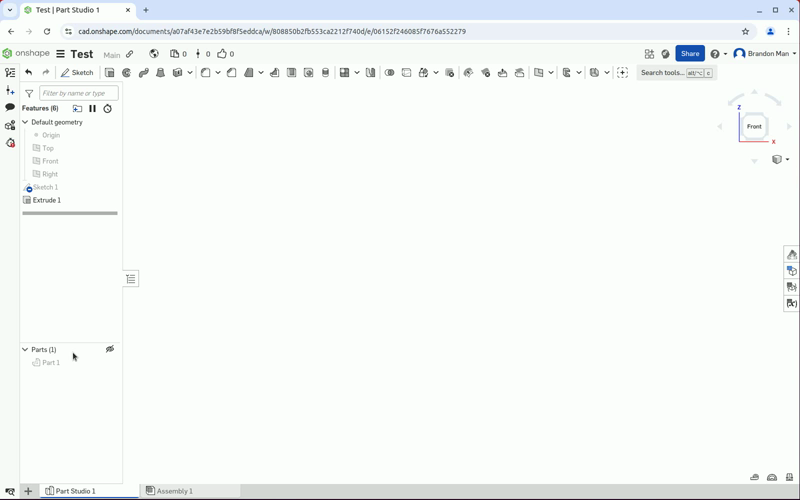
key(left)
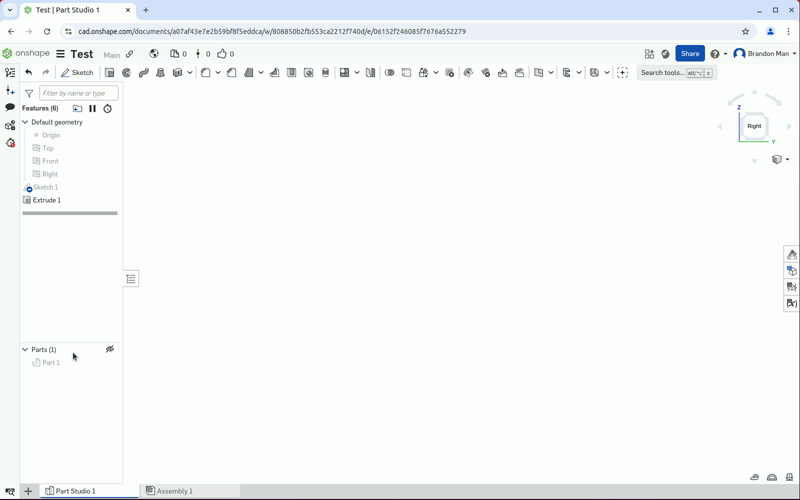
key_up(shift)
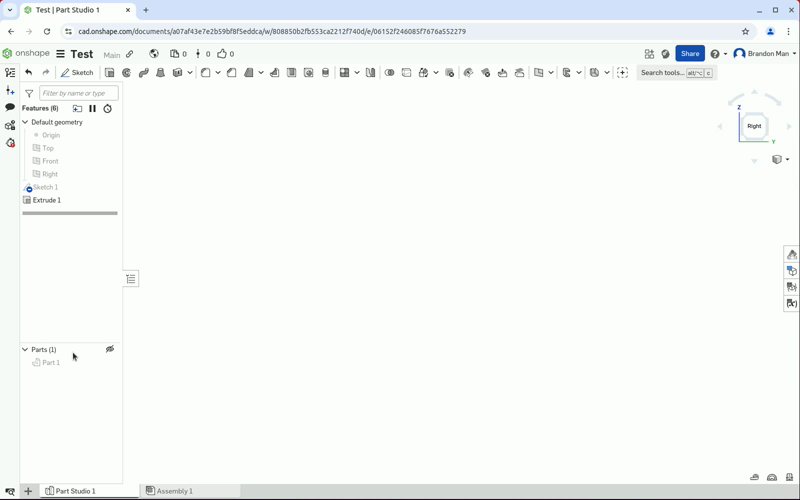
mouse_move(73, 352)
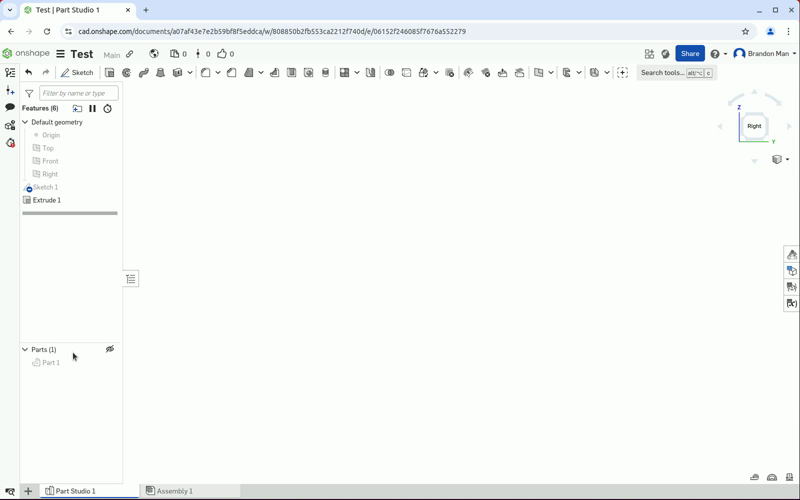
key(shift+y)
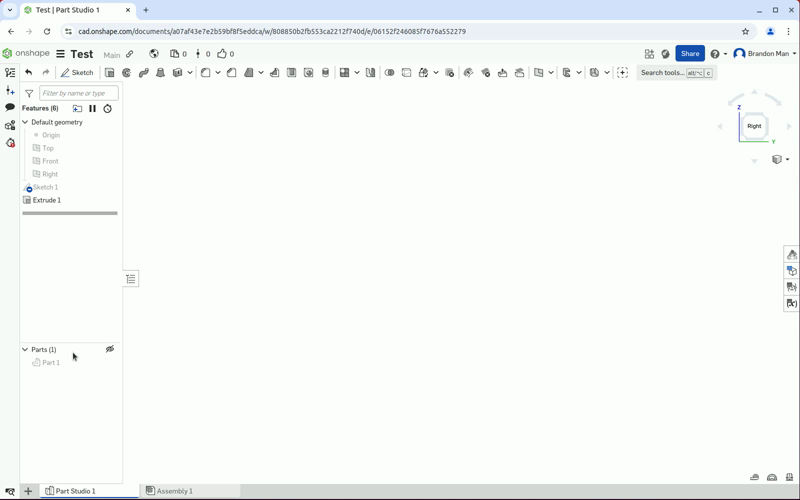
key(shift+s)
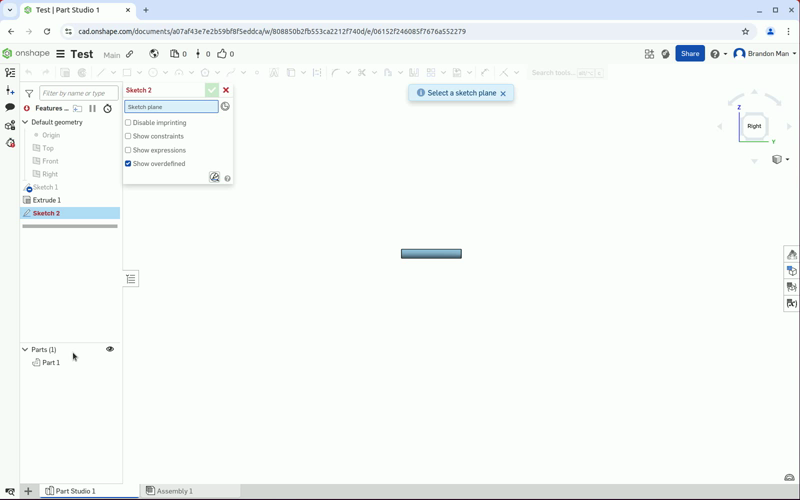
mouse_move(73, 176)
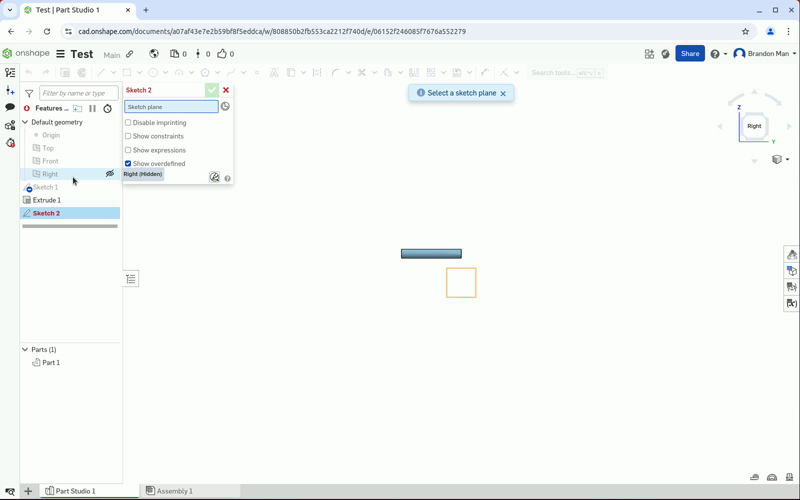
click(73, 176)
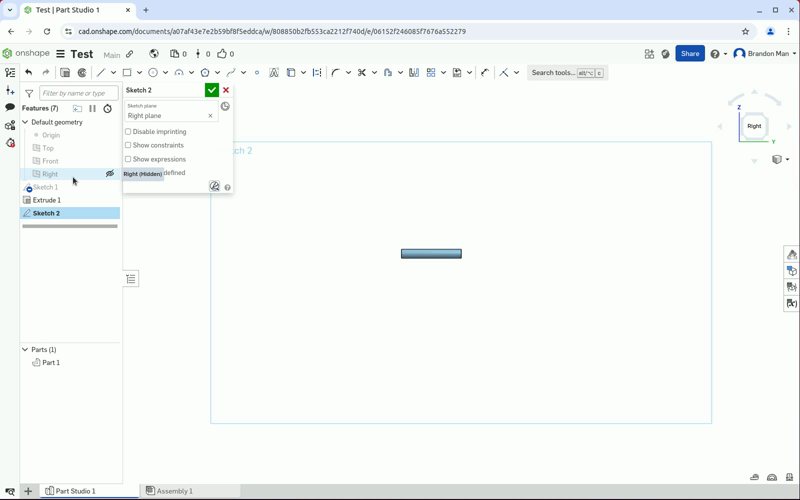
mouse_move(73, 352)
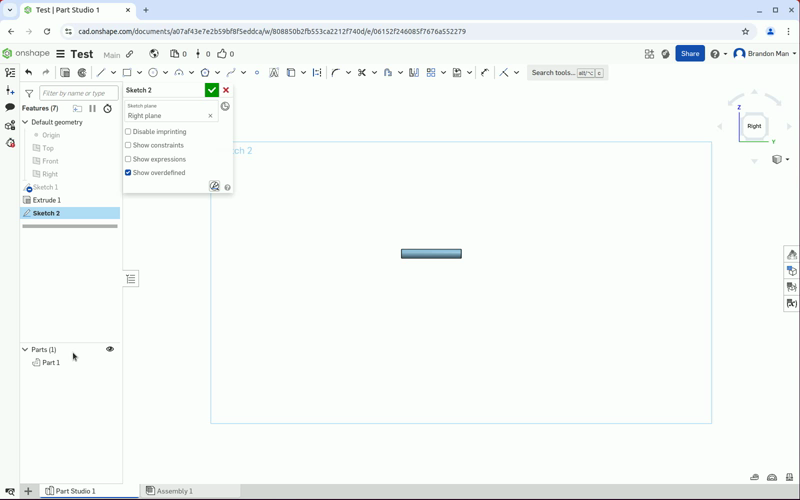
key(y)
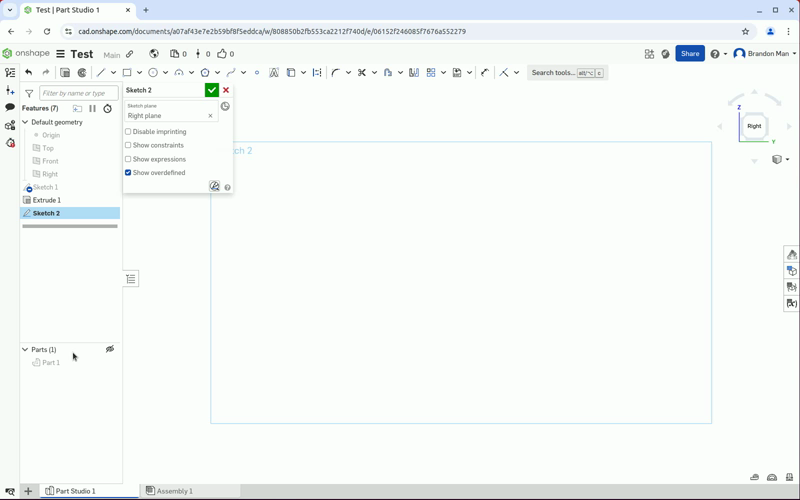
key(l)
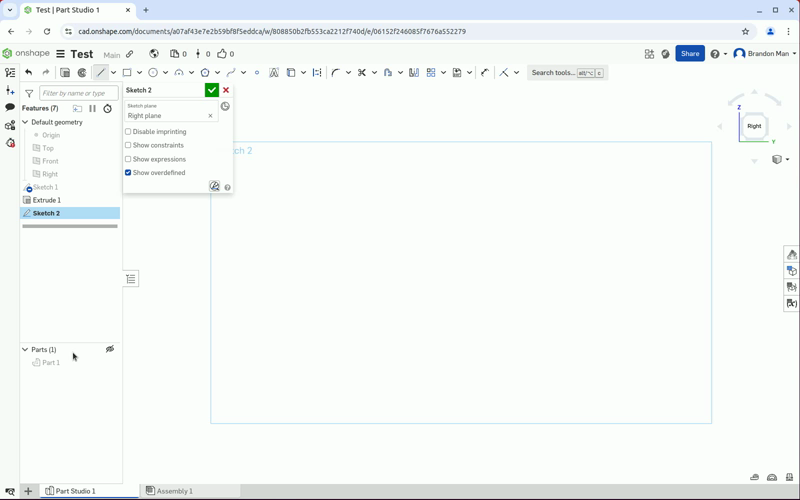
key_down(shift)
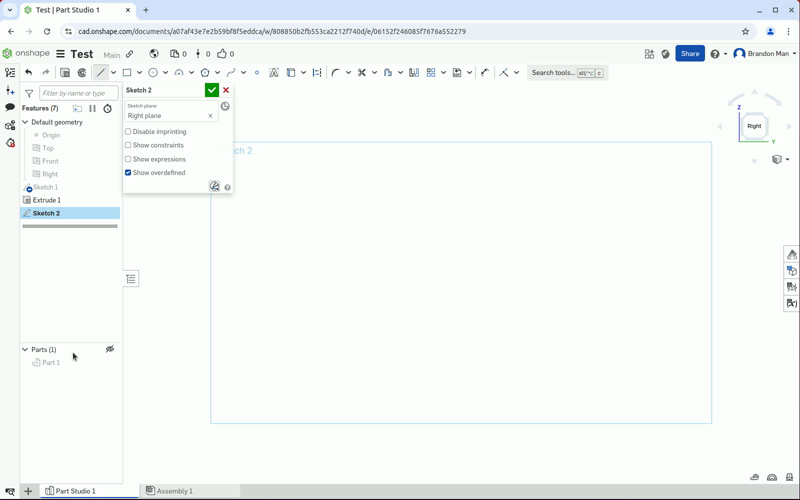
mouse_move(401, 265)
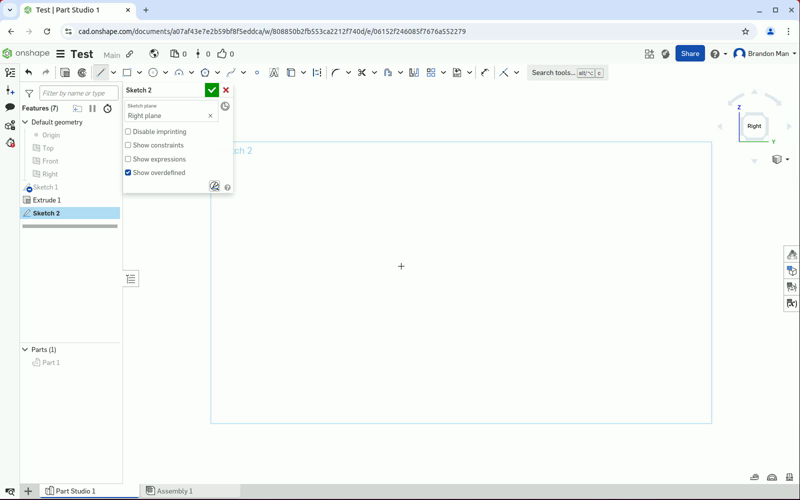
click(401, 265)
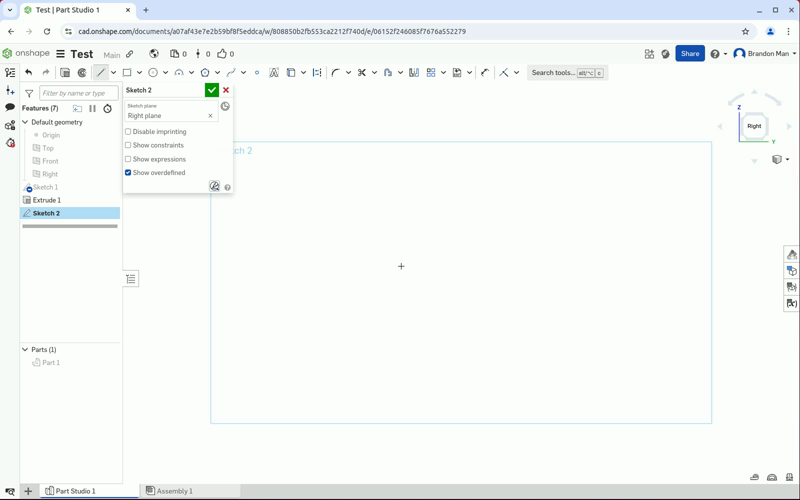
key_up(shift)
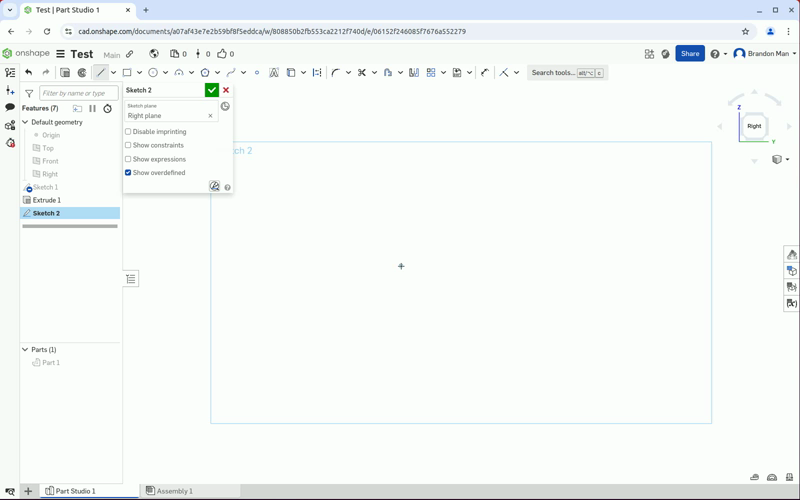
key_down(shift)
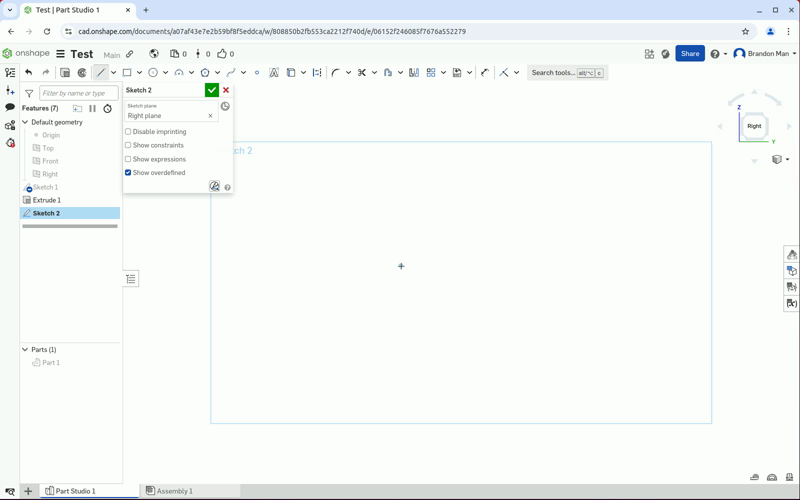
mouse_move(461, 265)
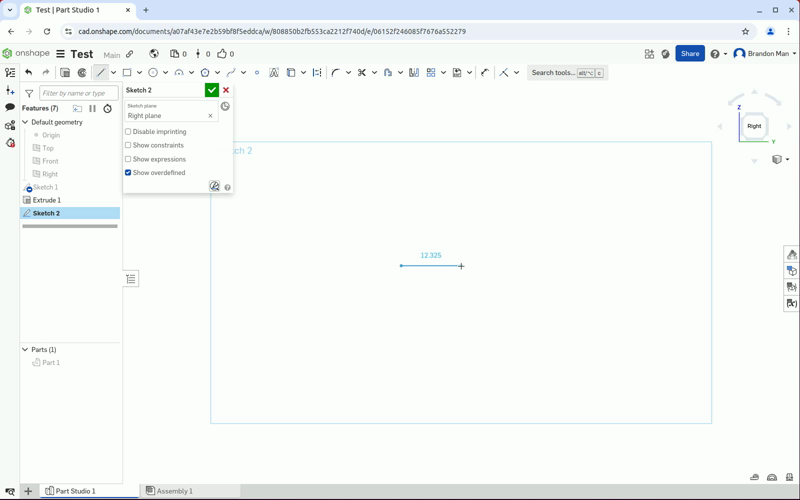
click(461, 265)
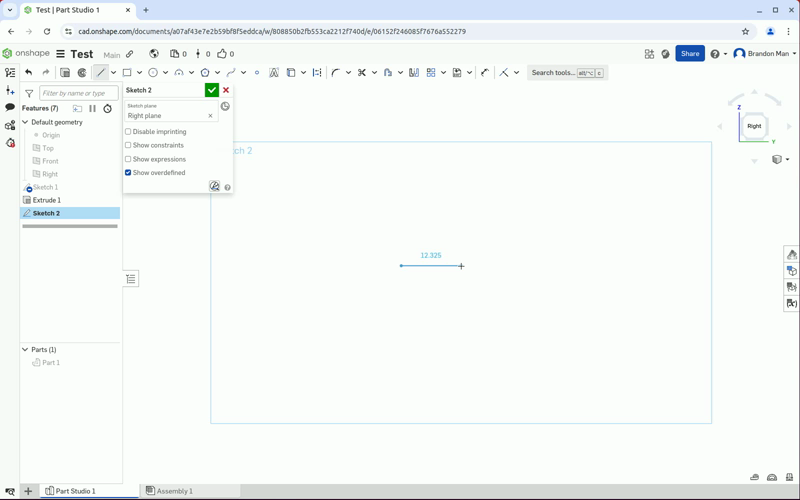
key_up(shift)
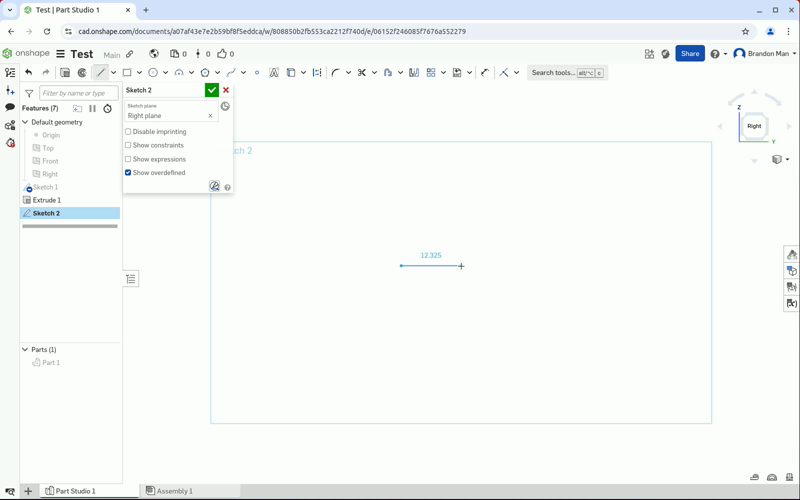
key_down(shift)
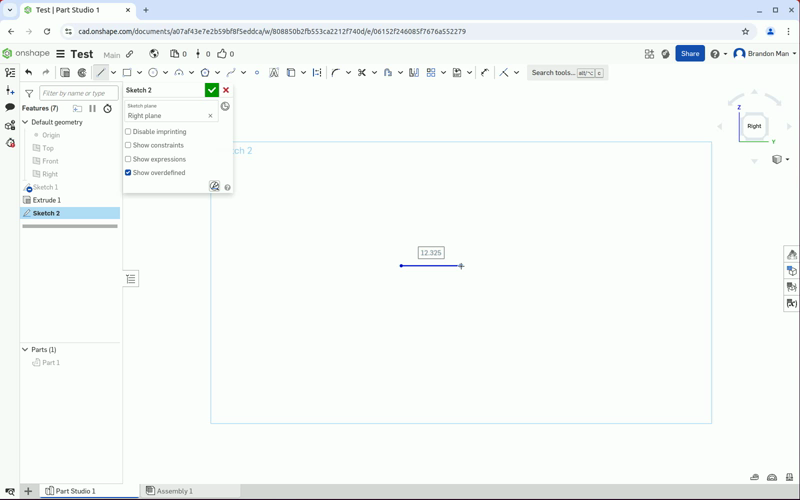
mouse_move(491, 265)
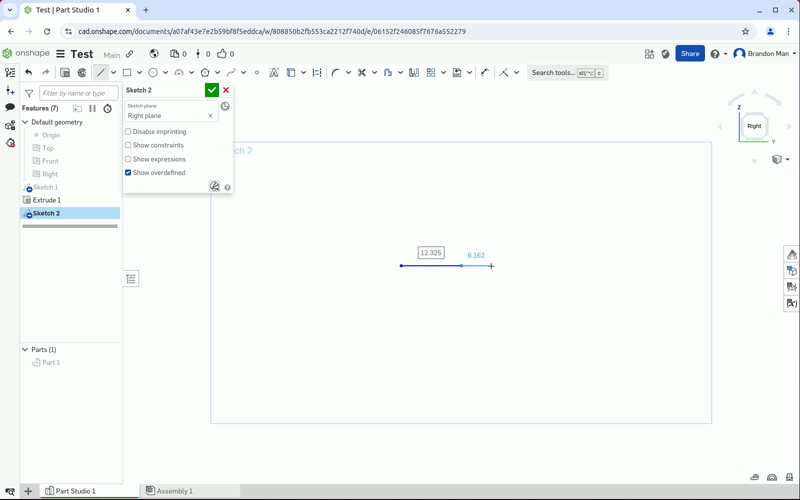
mouse_move(461, 254)
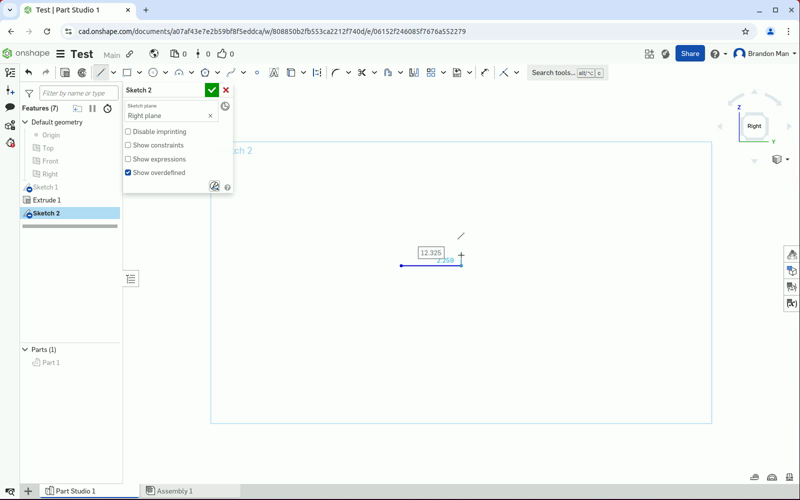
click(461, 254)
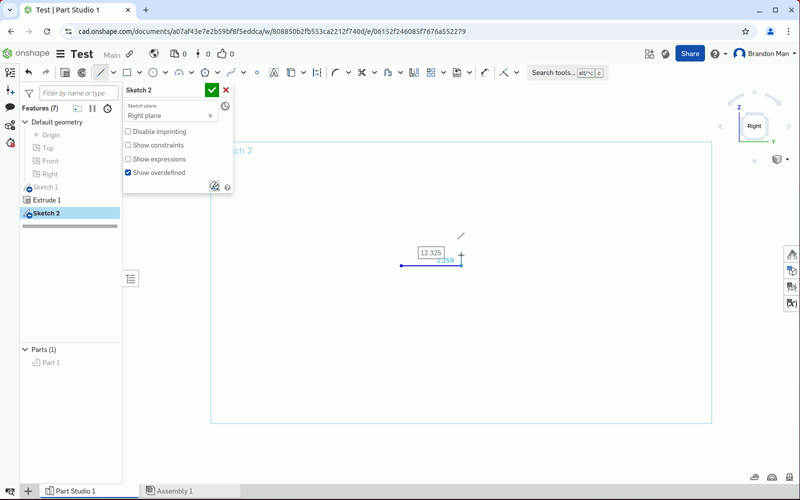
key_up(shift)
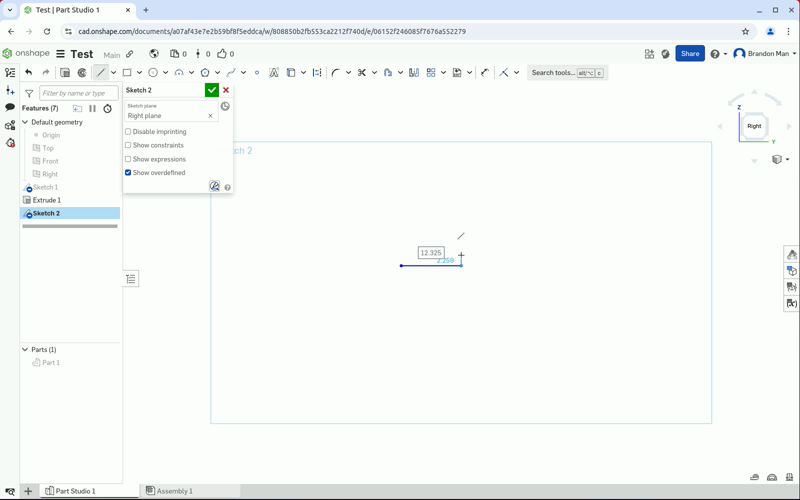
key_down(shift)
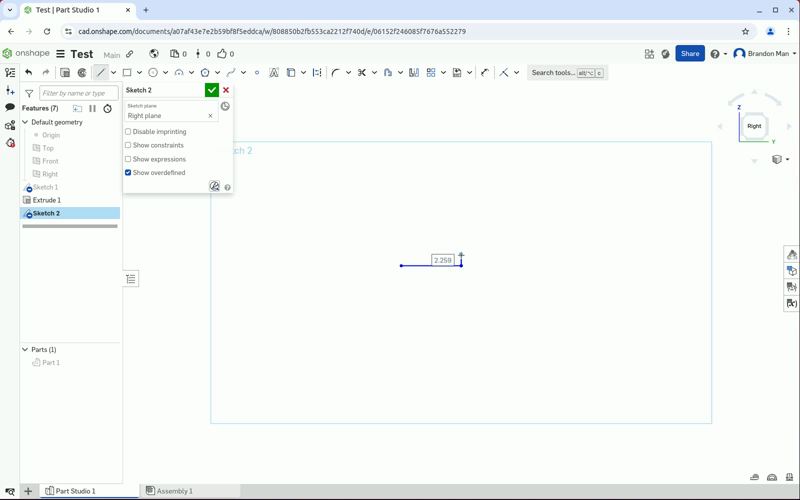
mouse_move(401, 254)
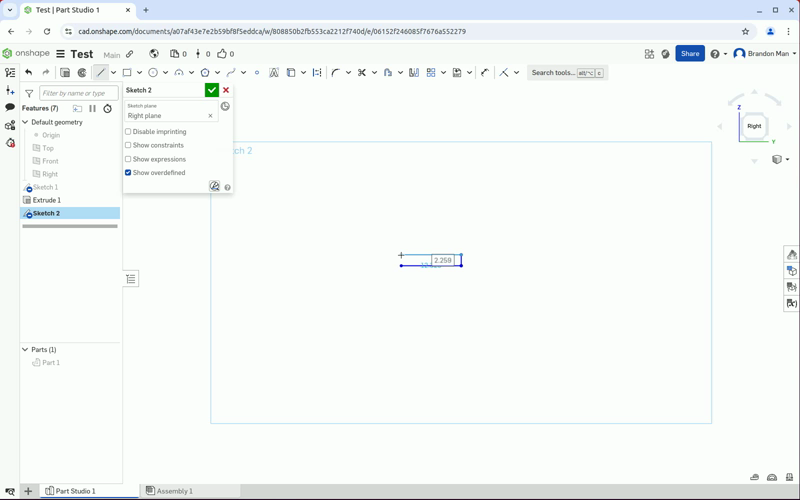
click(401, 254)
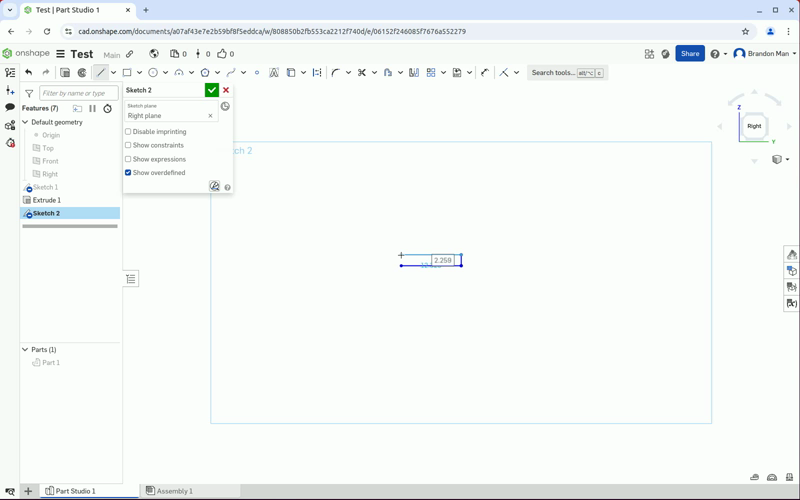
key_up(shift)
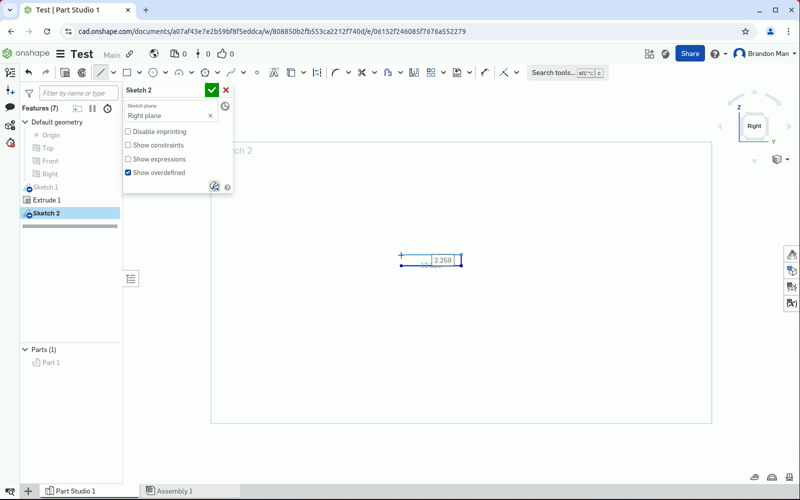
mouse_move(431, 254)
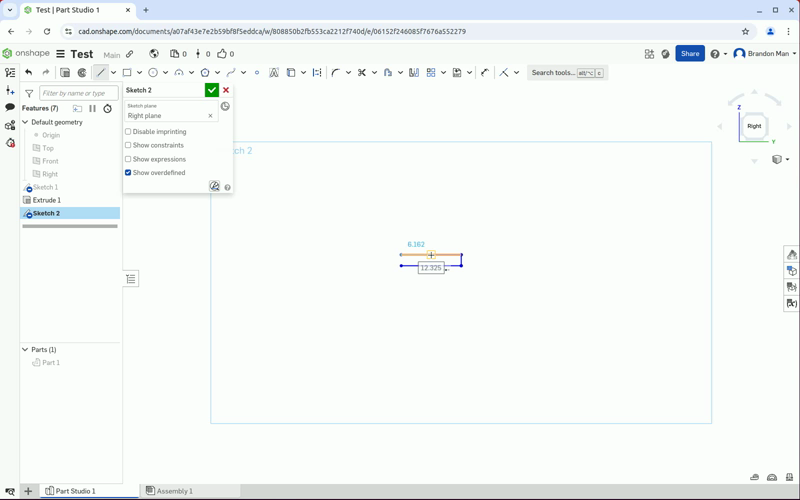
key_down(shift)
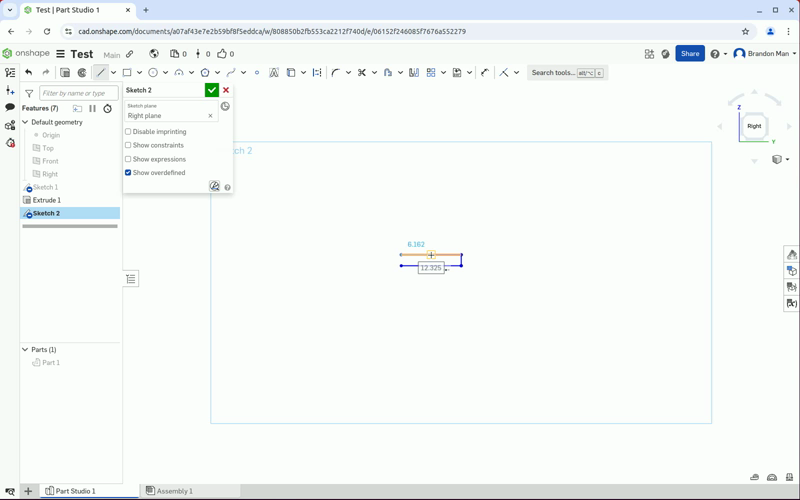
mouse_move(401, 265)
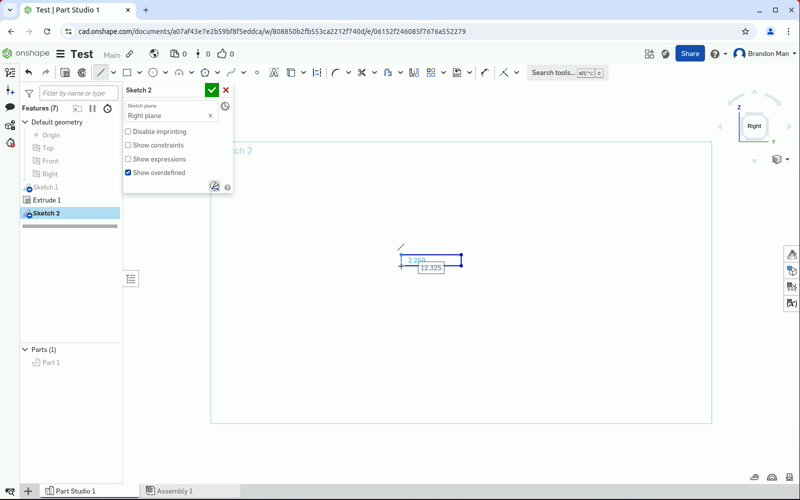
key_up(shift)
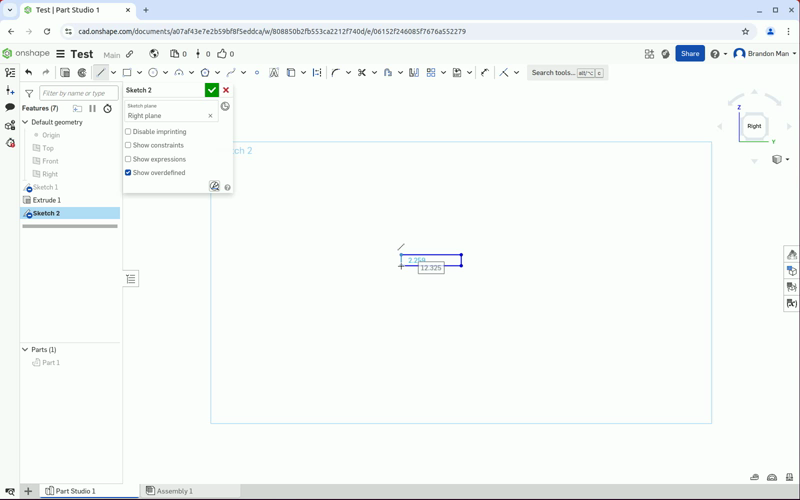
click(401, 265)
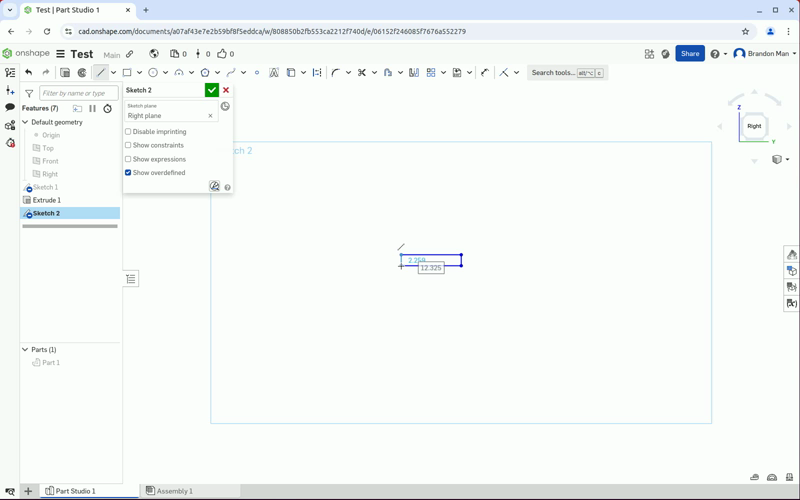
key(esc)
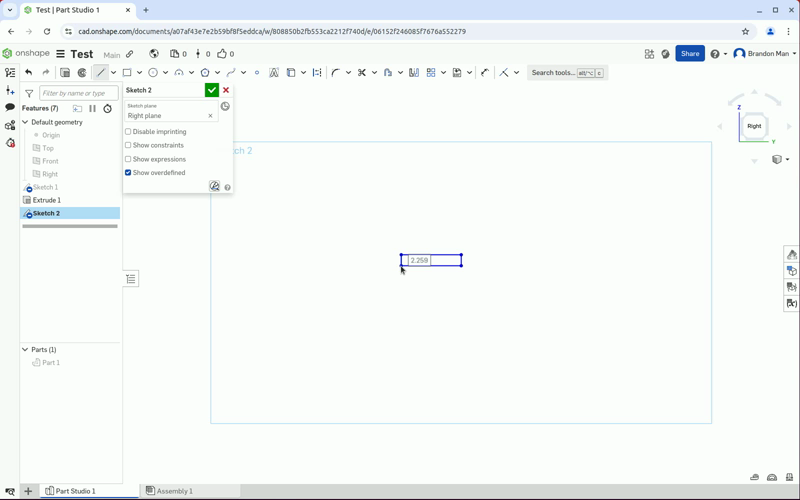
mouse_move(422, 263)
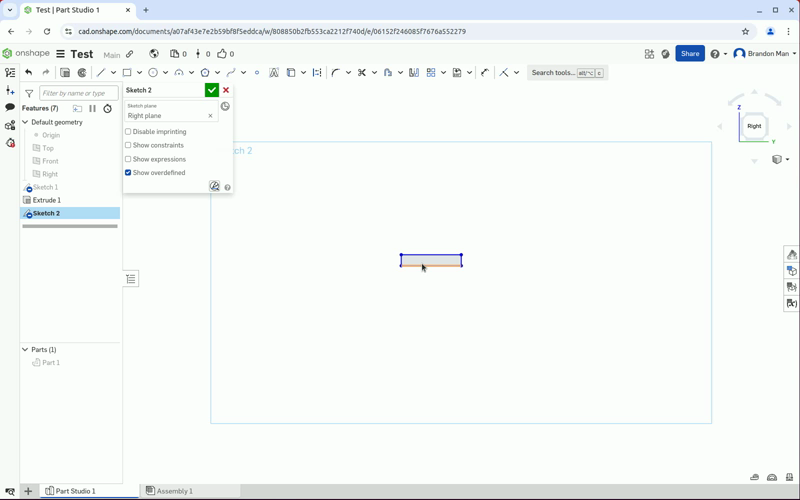
scroll(6)
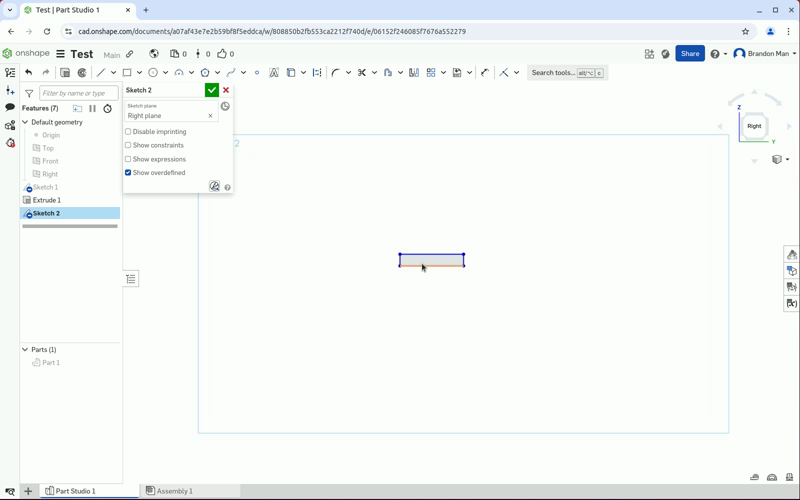
scroll(6)
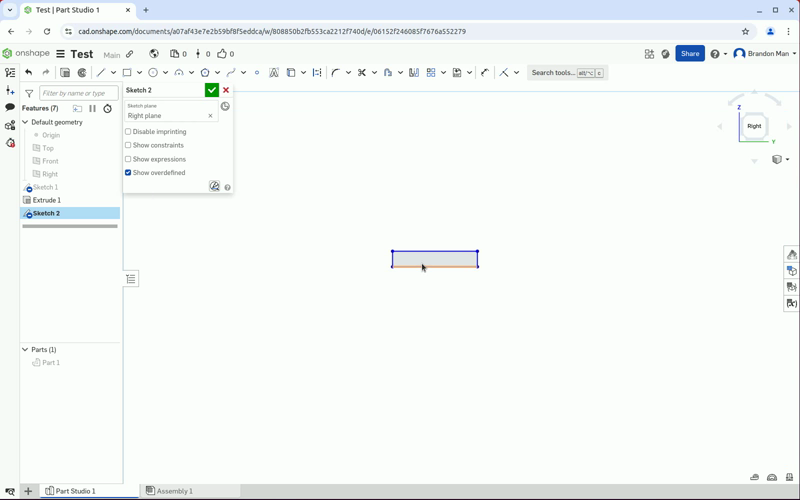
scroll(6)
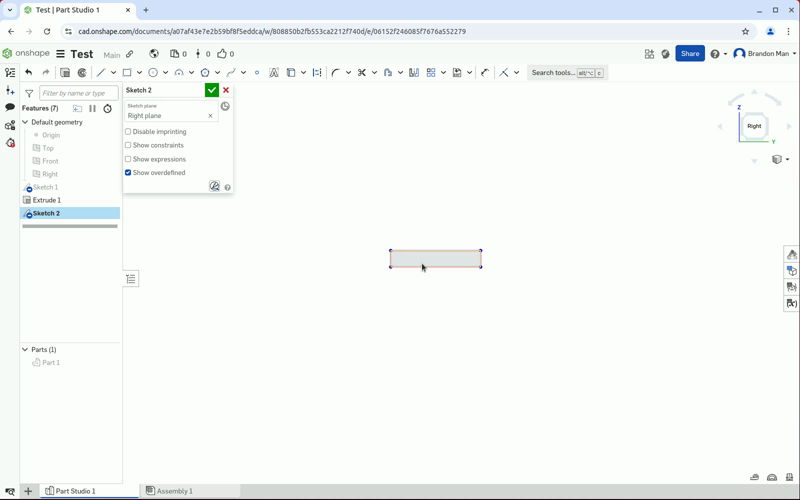
scroll(6)
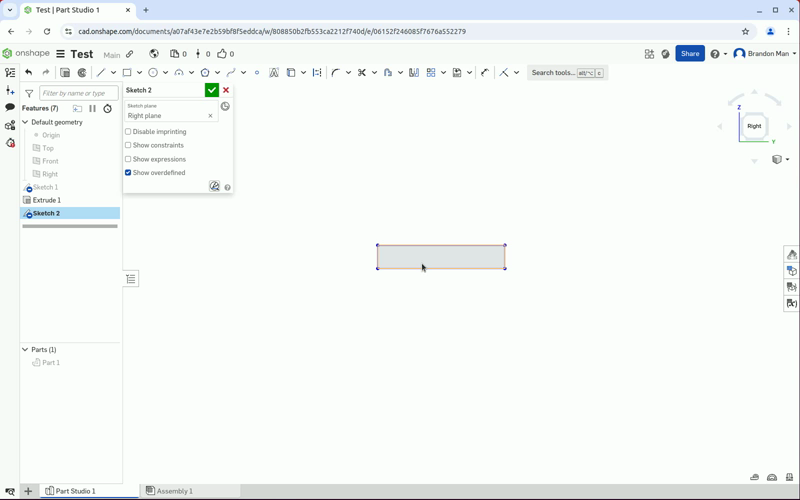
scroll(6)
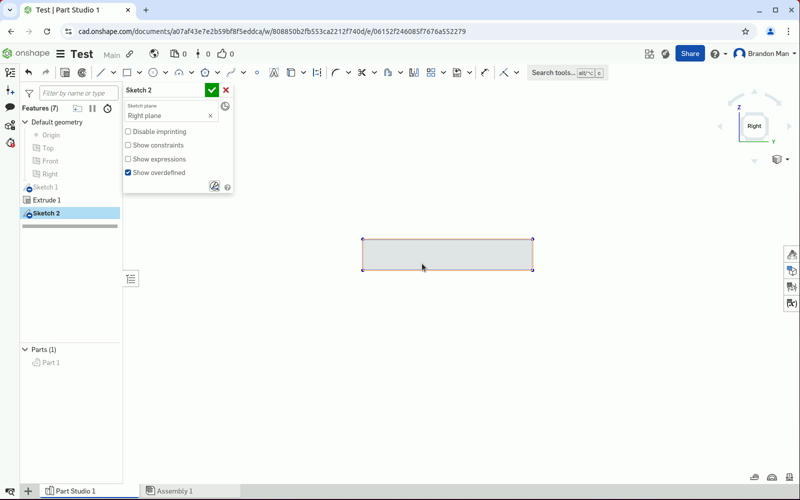
scroll(6)
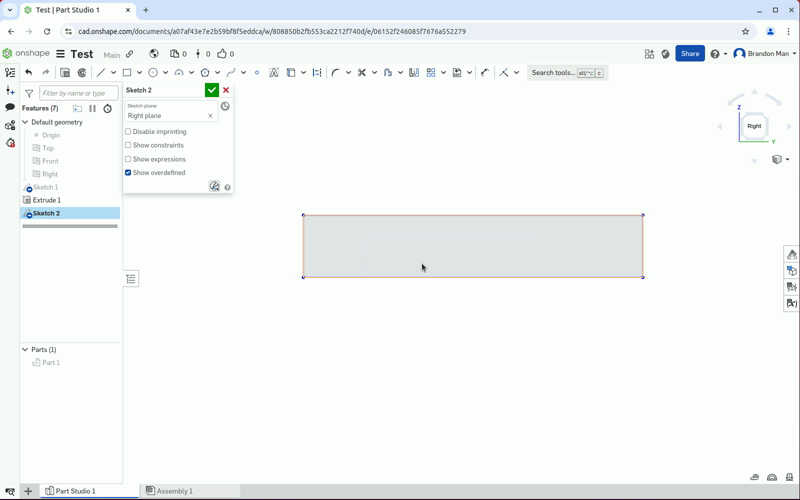
scroll(6)
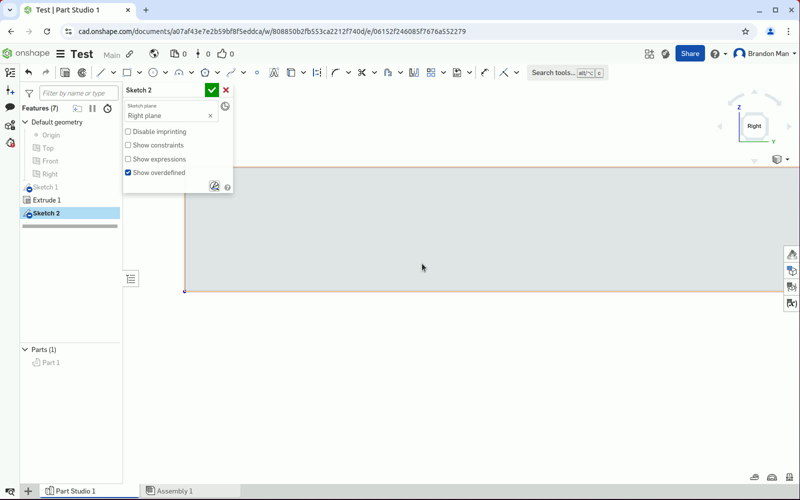
click(422, 263)
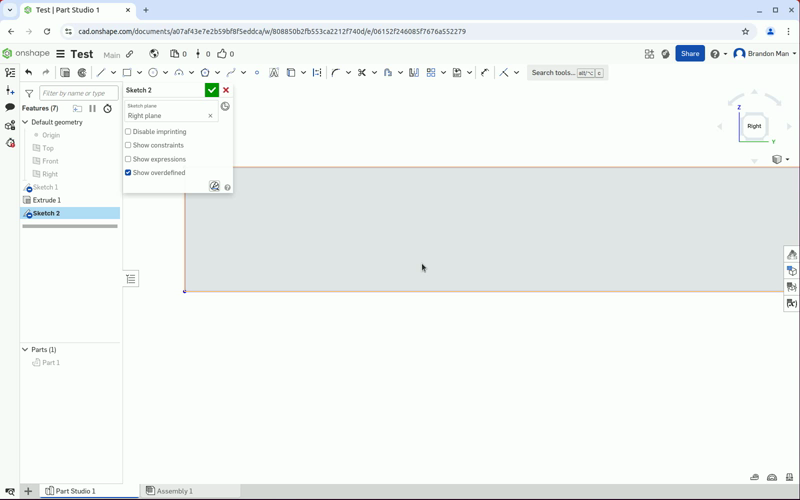
scroll(-6)
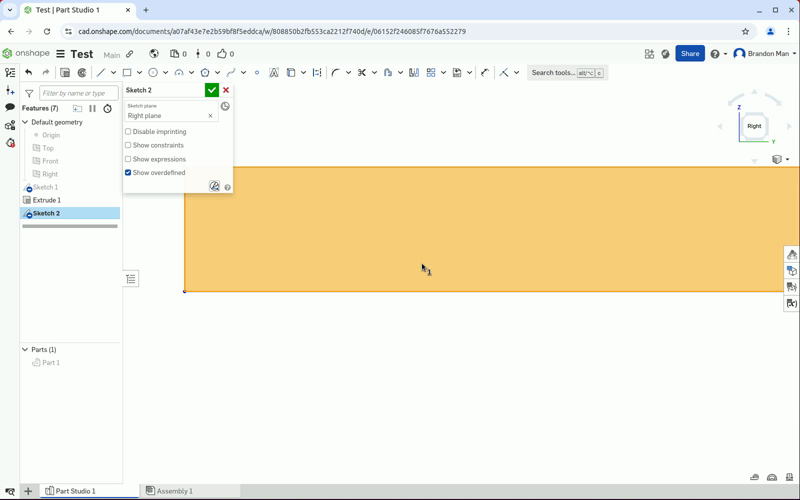
scroll(-6)
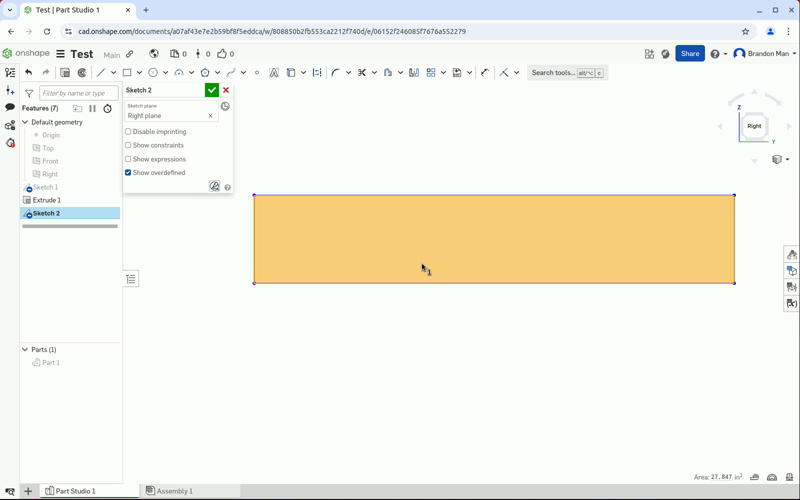
scroll(-6)
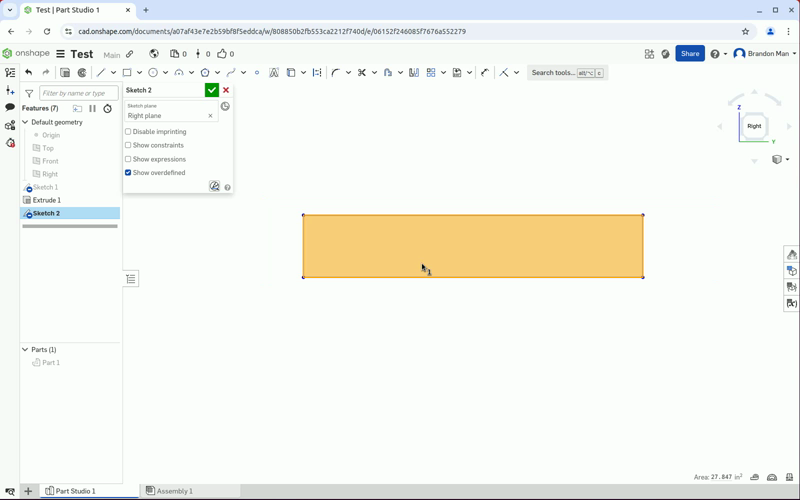
scroll(-6)
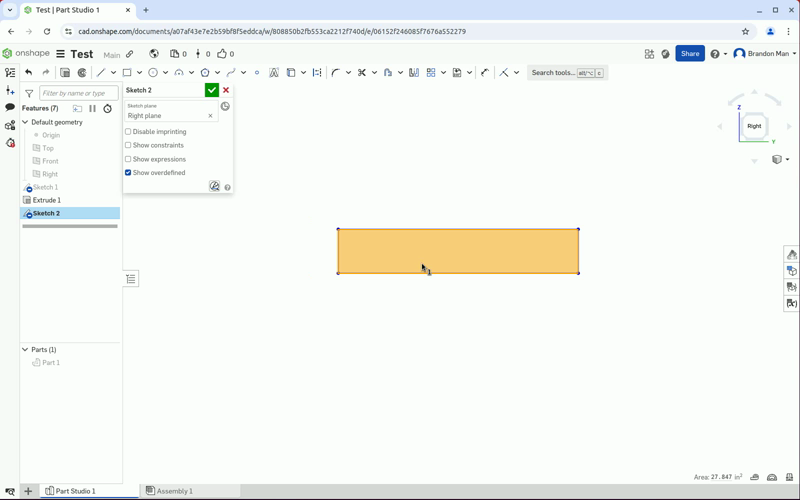
scroll(-6)
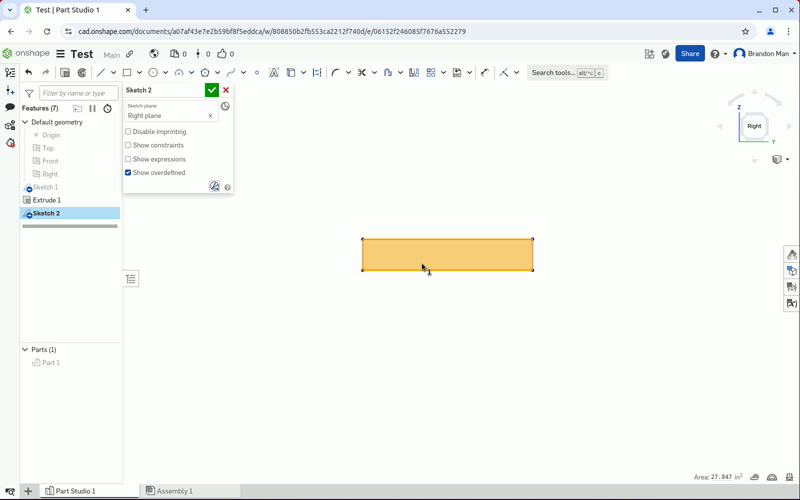
scroll(-6)
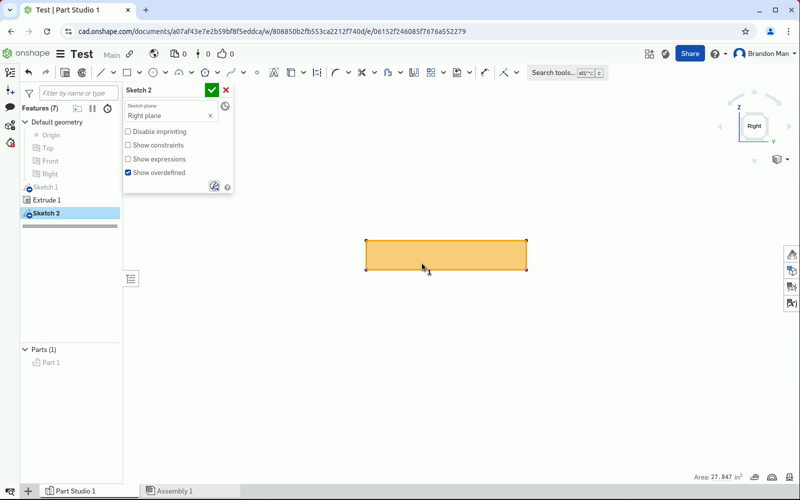
scroll(-6)
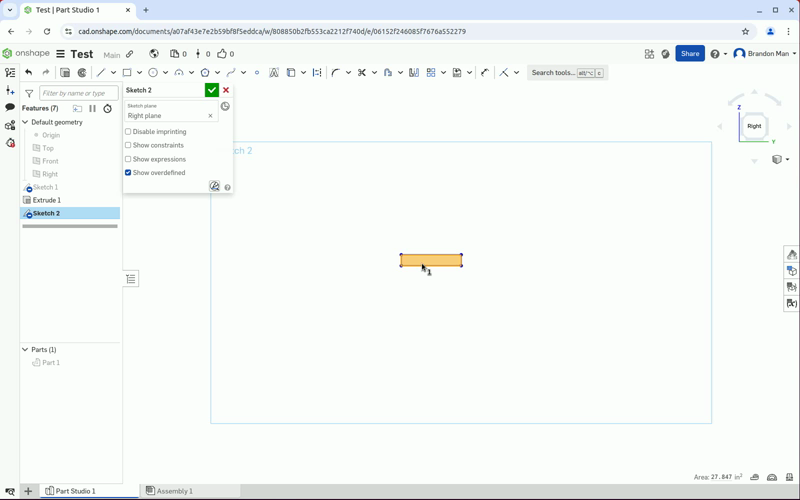
mouse_move(73, 352)
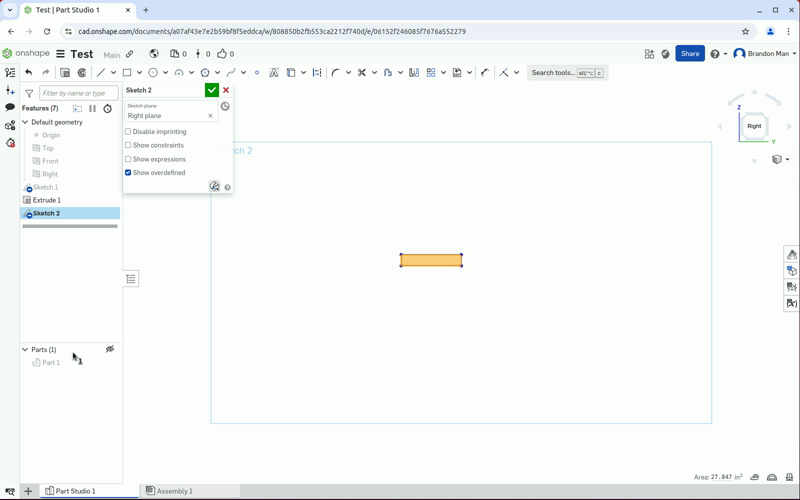
key(shift+y)
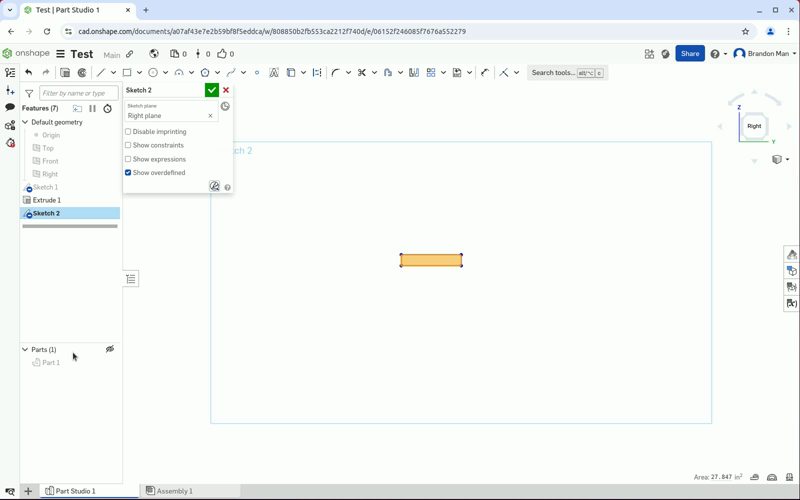
key(shift+e)
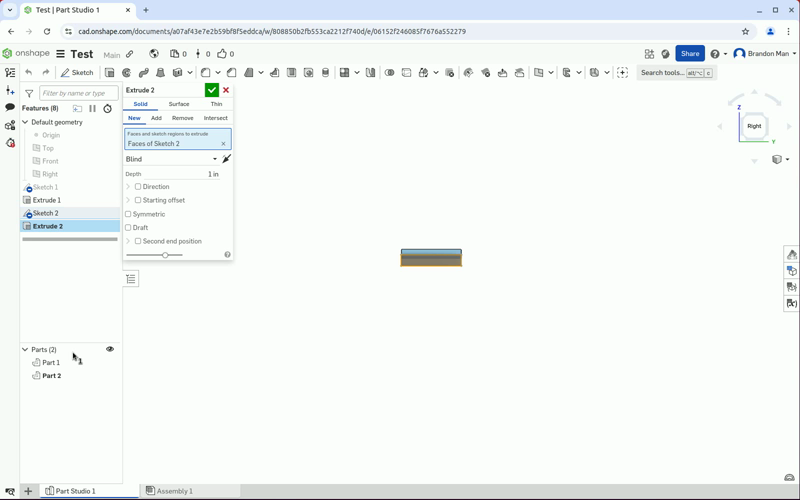
mouse_move(143, 106)
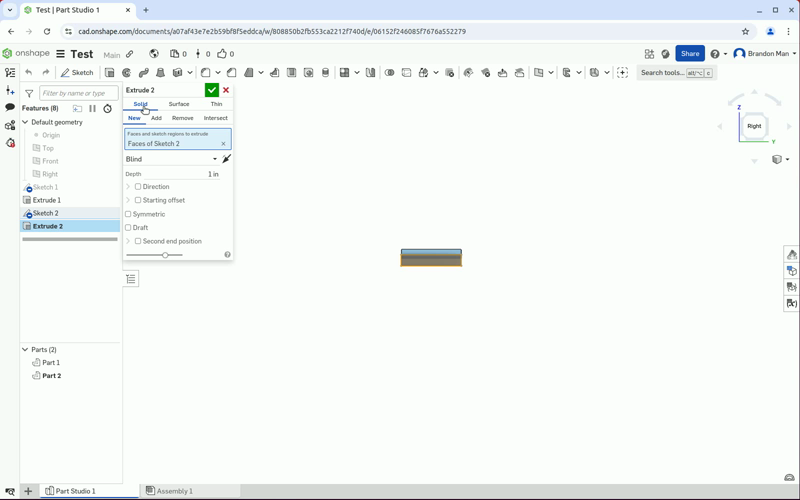
click(143, 106)
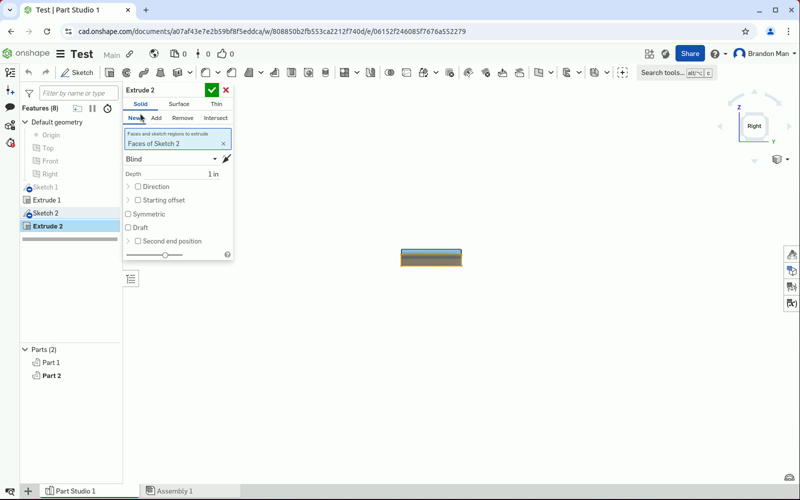
mouse_move(137, 120)
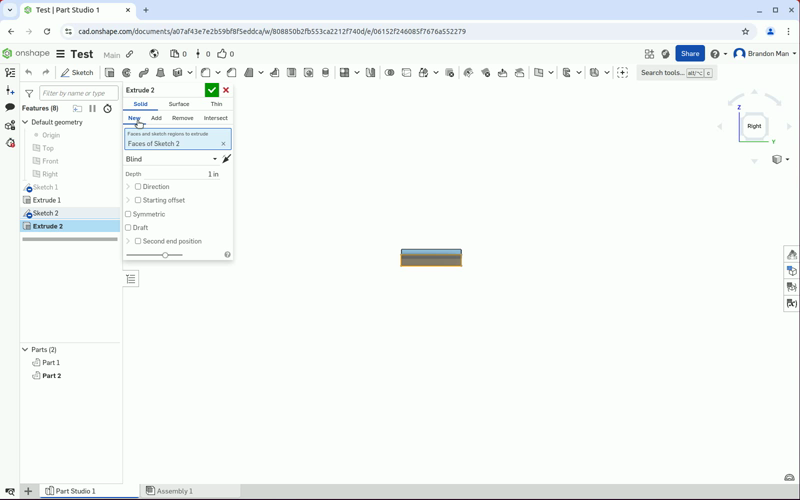
click(137, 120)
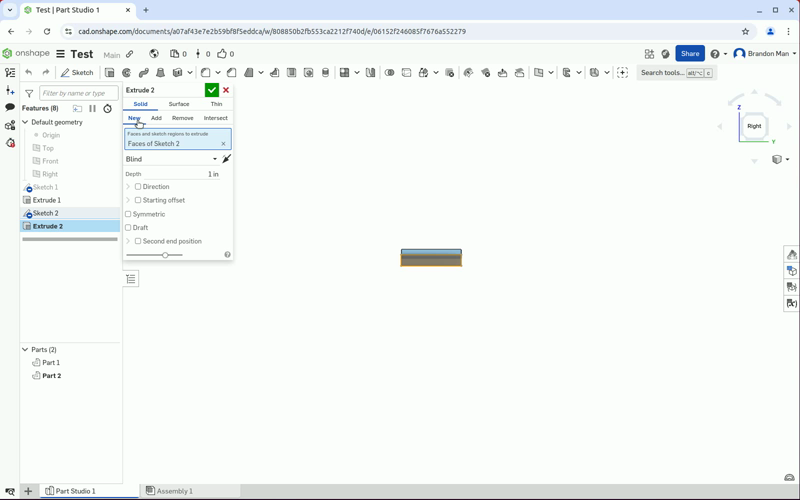
key(tab, 4)
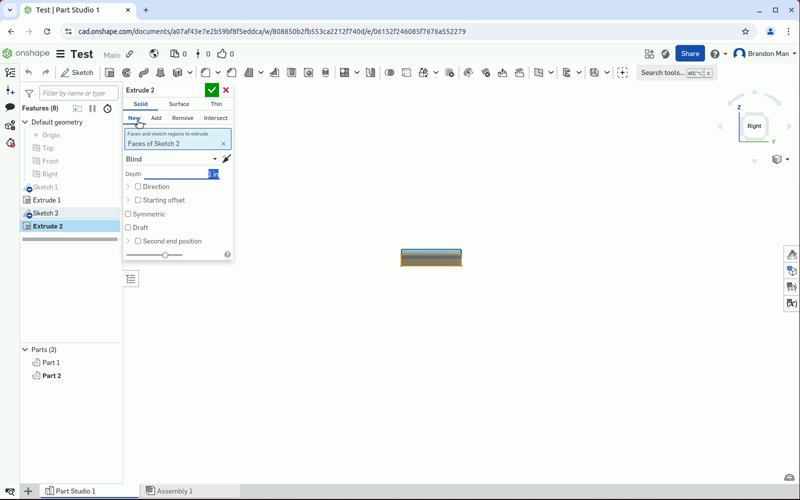
text(0.481)
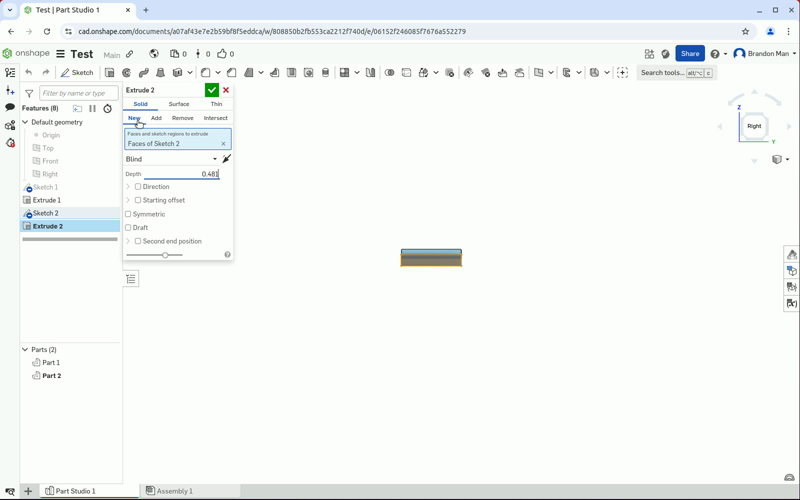
key(enter)
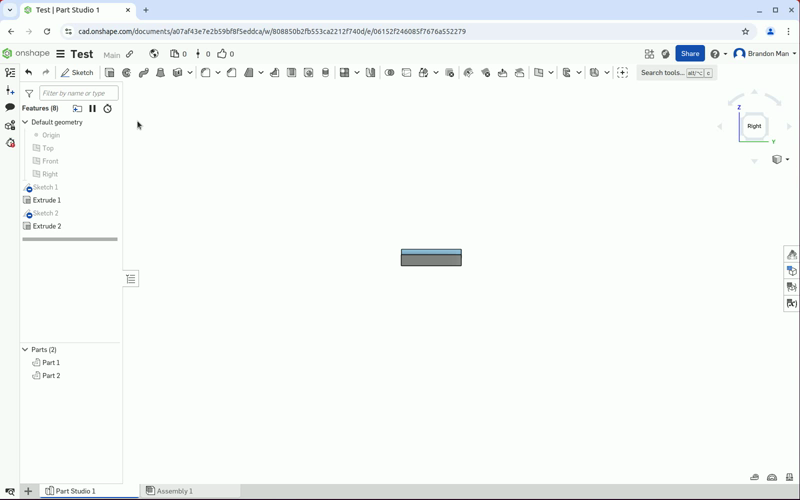
key(shift+h)
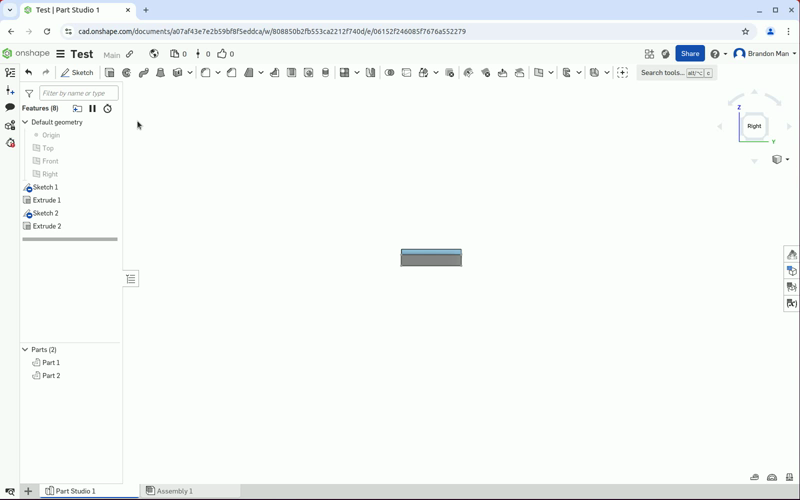
key(shift+h)
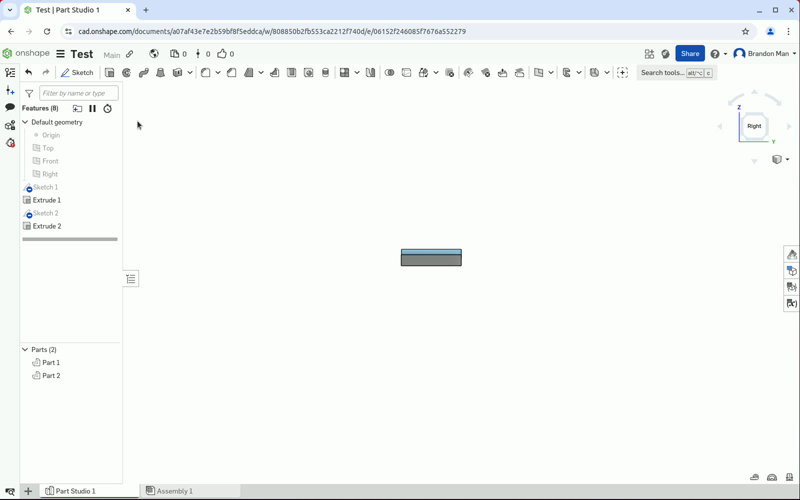
mouse_move(73, 189)
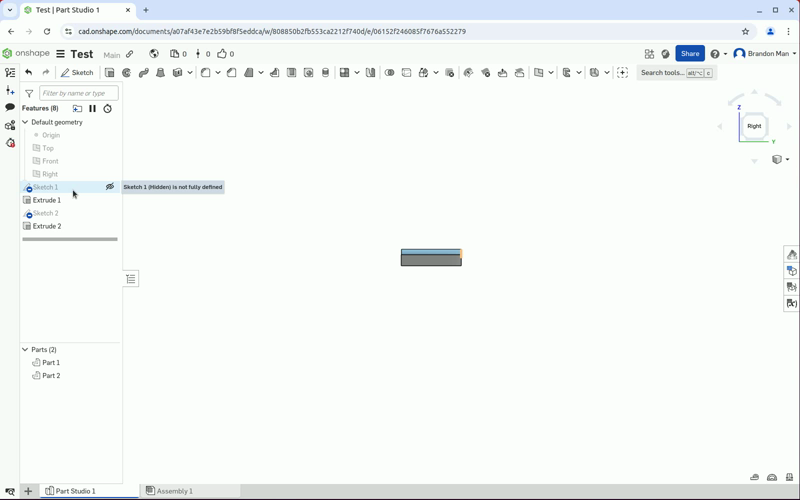
click(73, 189)
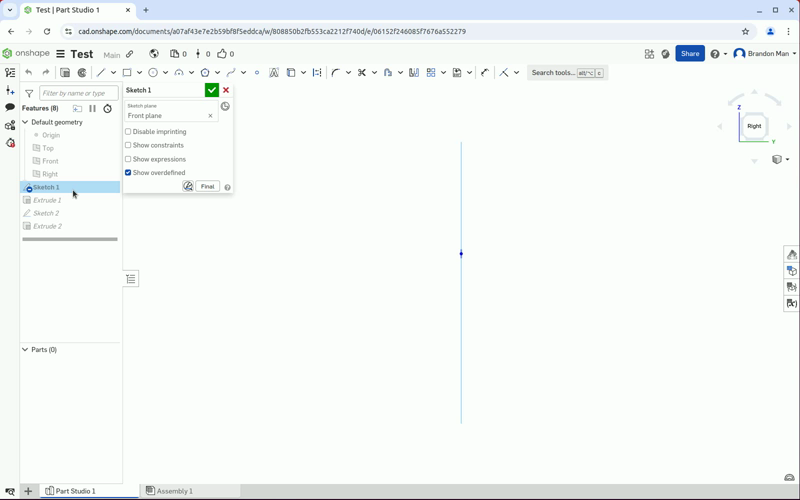
mouse_move(229, 92)
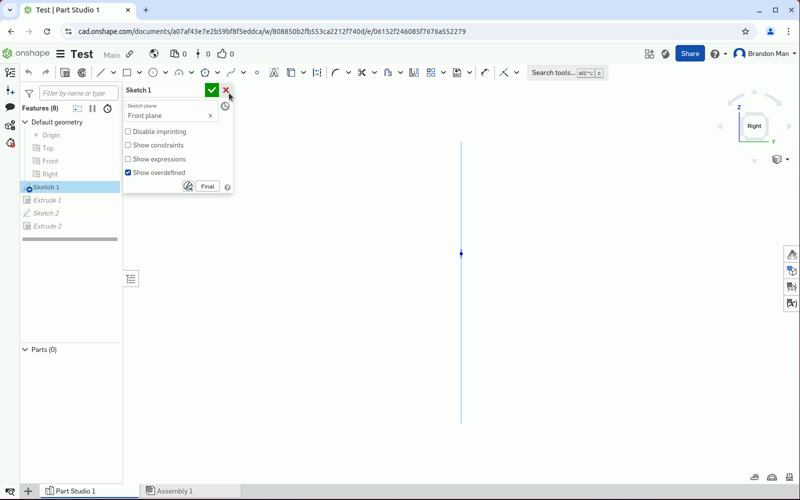
click(229, 92)
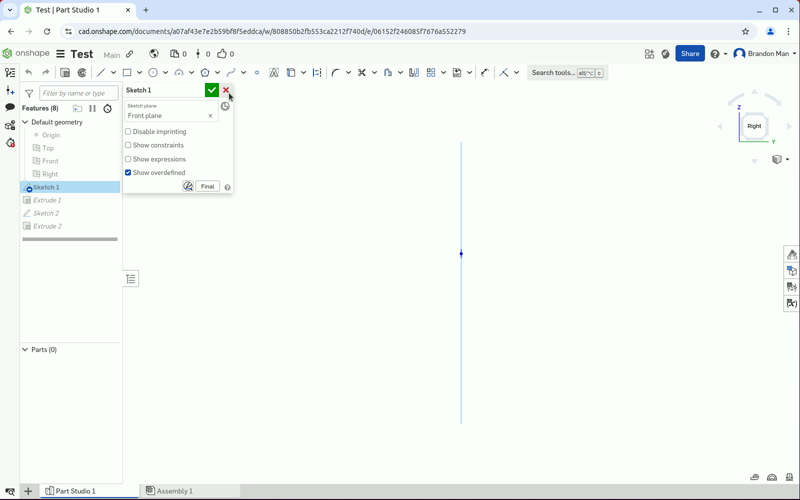
key(shift+s)
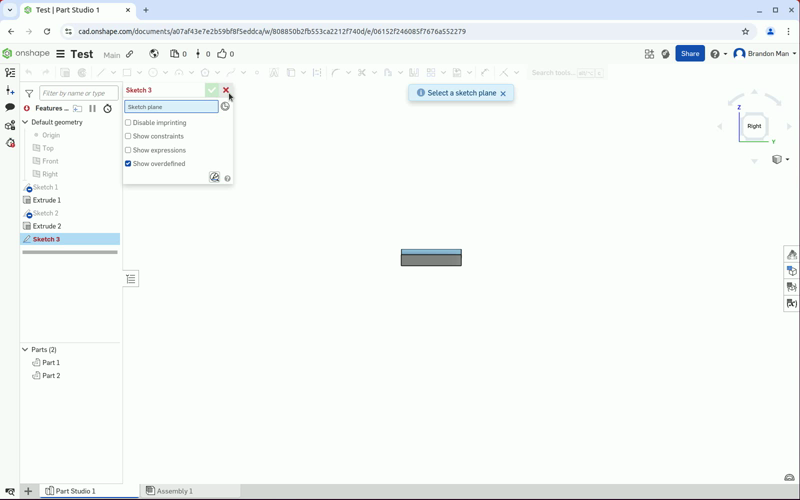
mouse_move(73, 176)
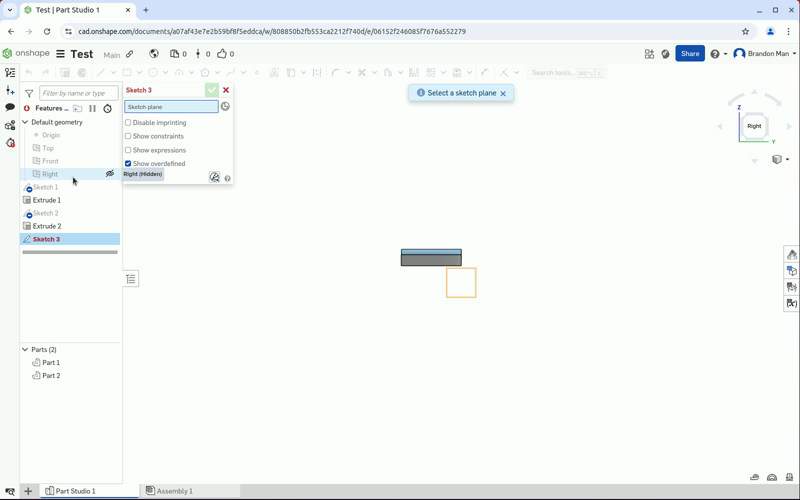
click(73, 176)
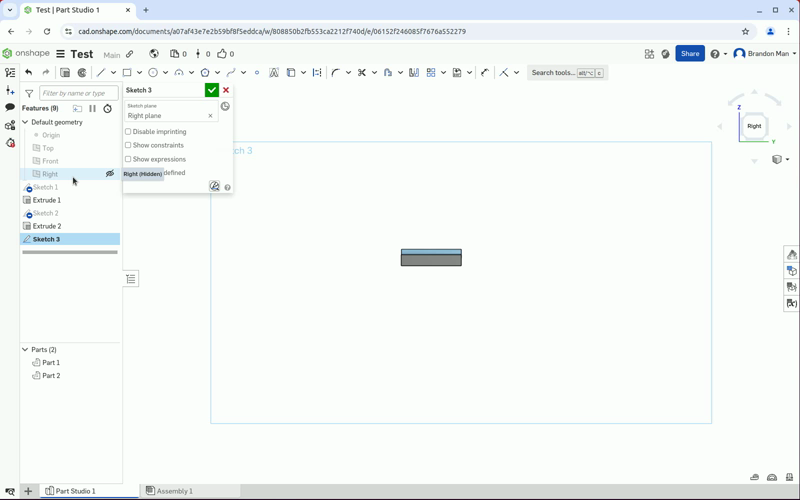
mouse_move(73, 352)
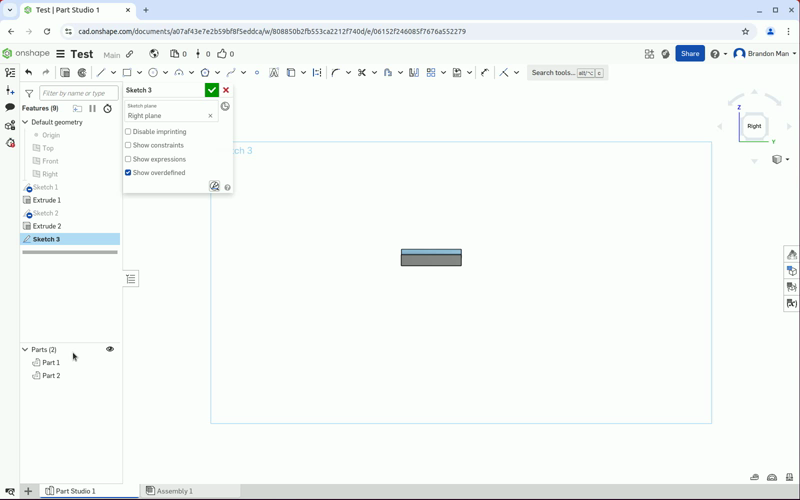
key(y)
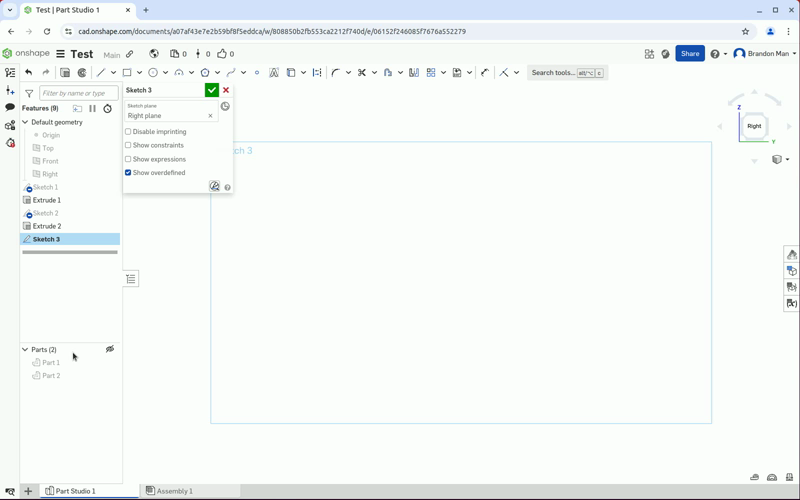
key(l)
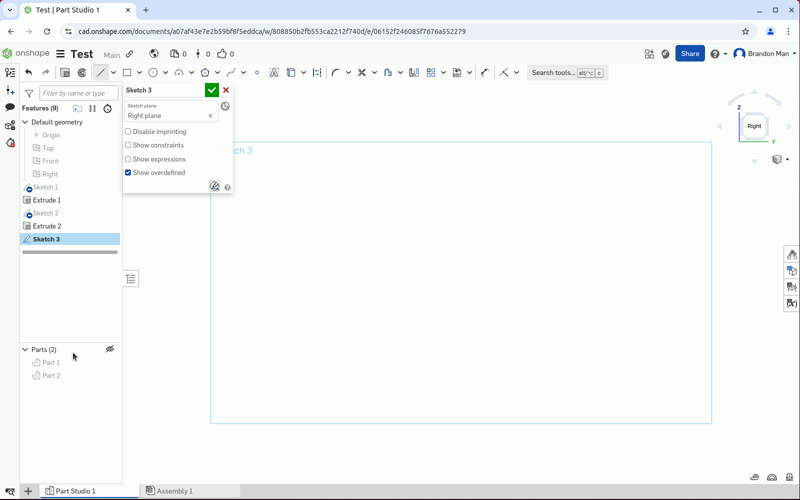
key_down(shift)
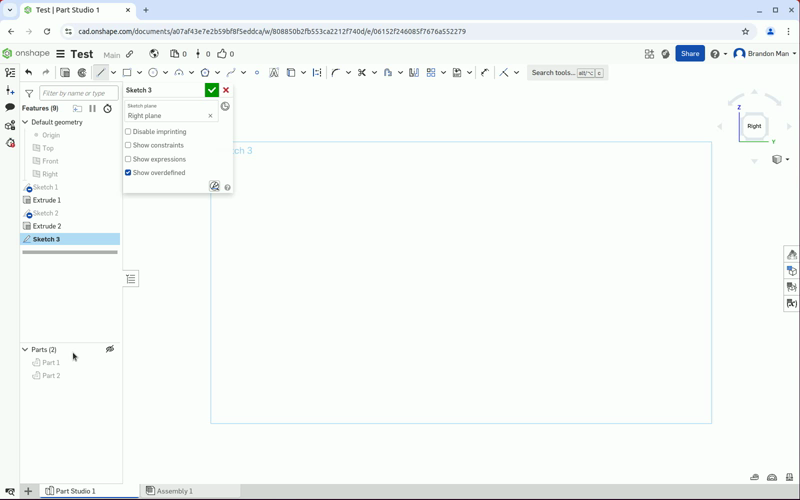
mouse_move(410, 250)
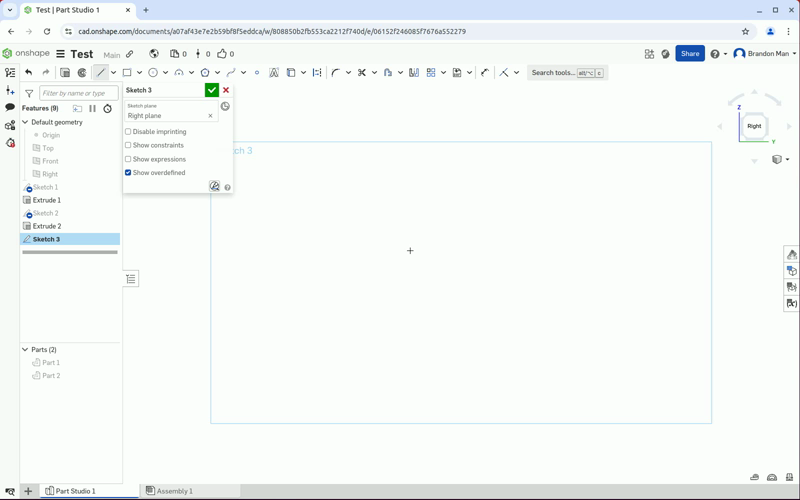
click(410, 250)
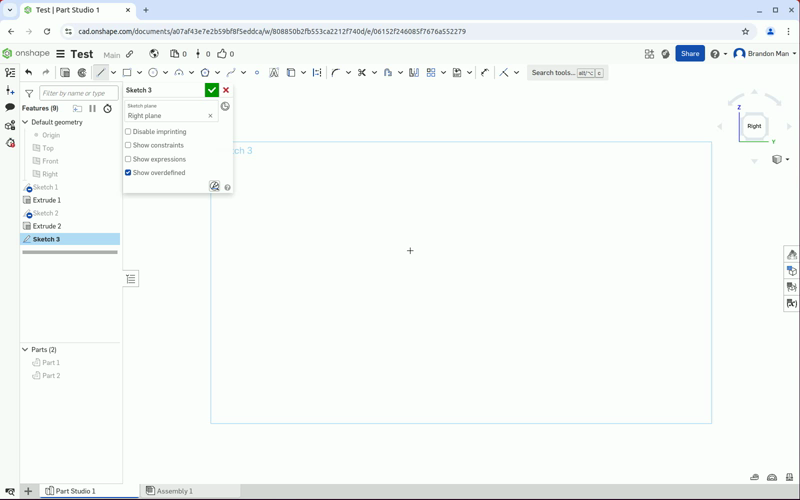
key_up(shift)
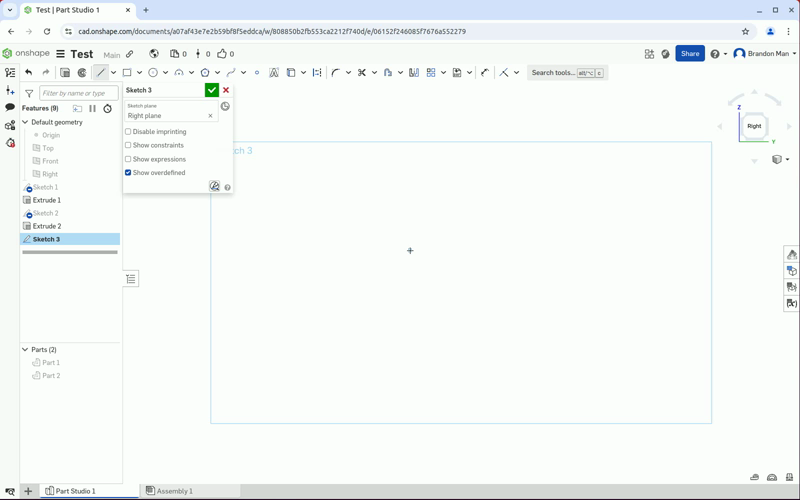
key_down(shift)
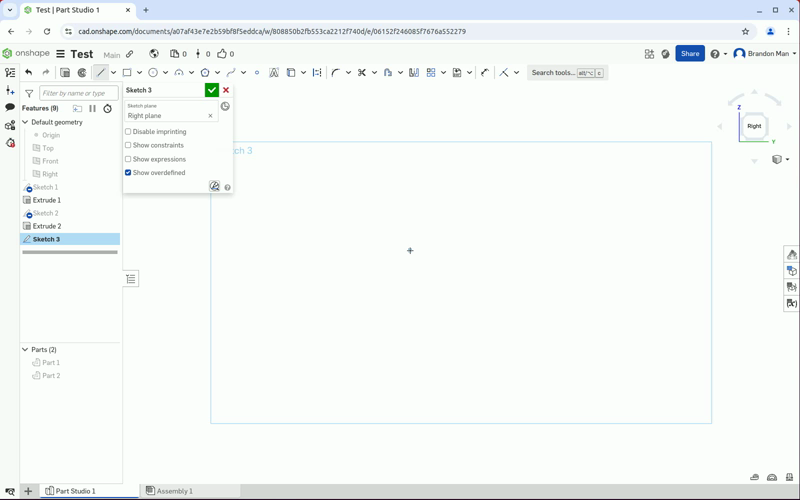
mouse_move(440, 250)
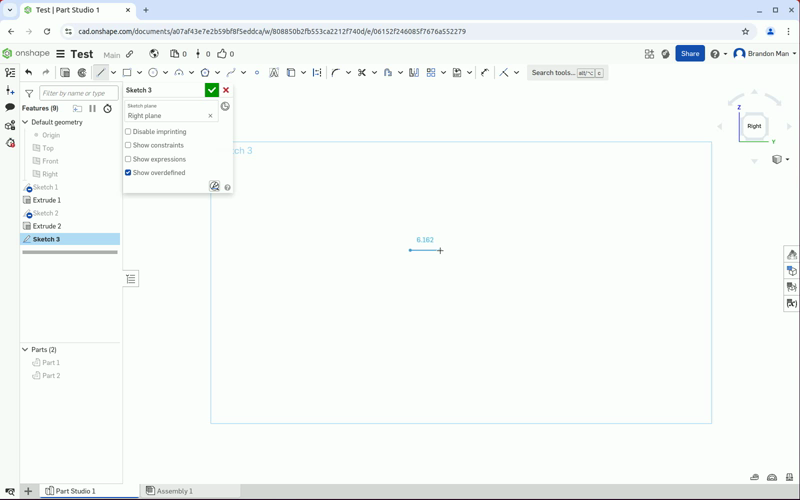
mouse_move(452, 250)
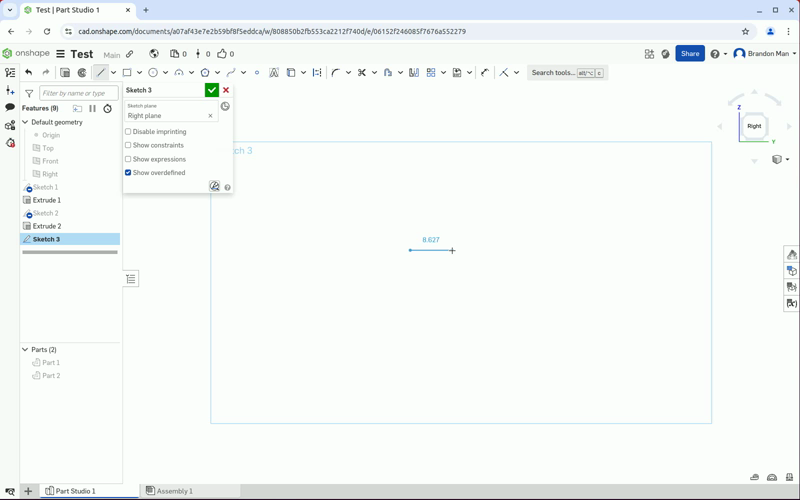
click(452, 250)
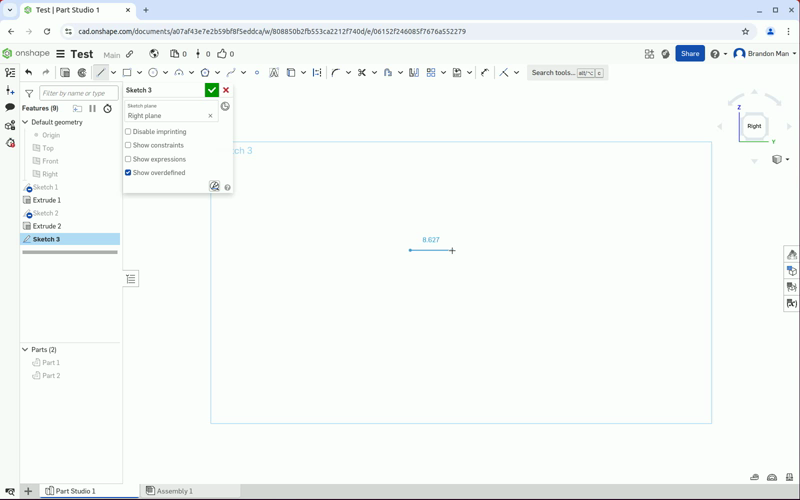
key_up(shift)
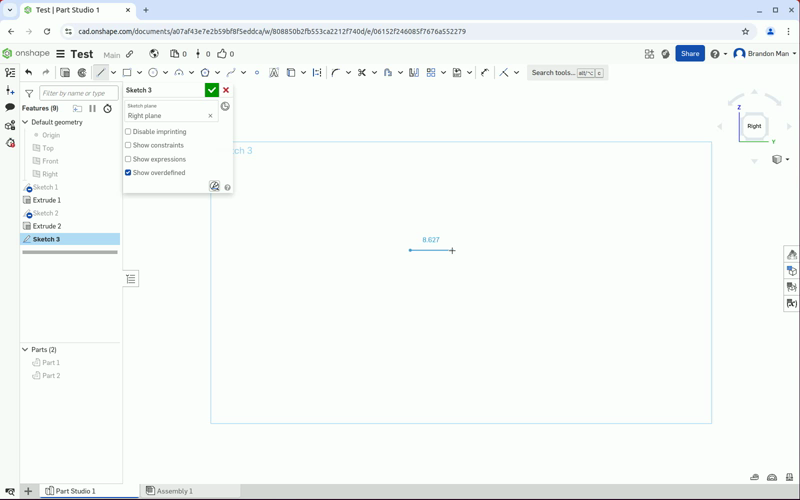
key_down(shift)
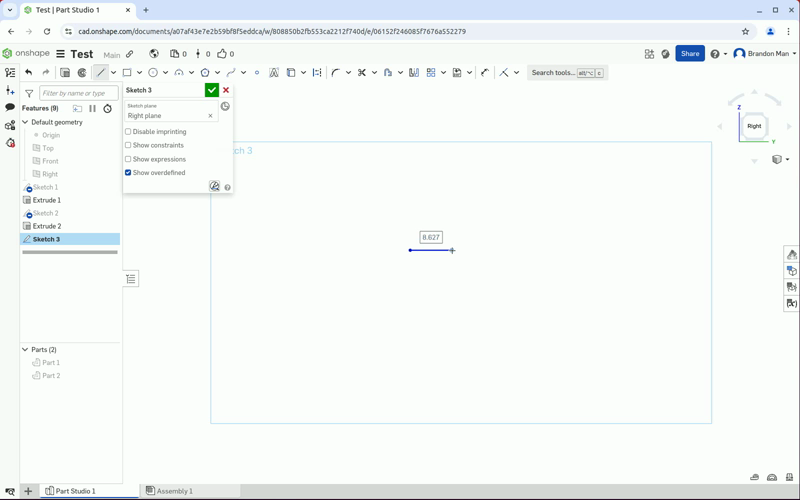
mouse_move(444, 181)
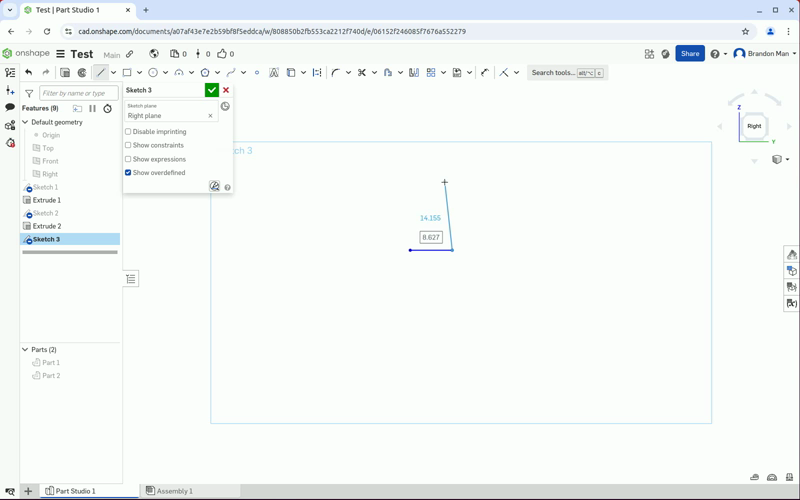
click(444, 181)
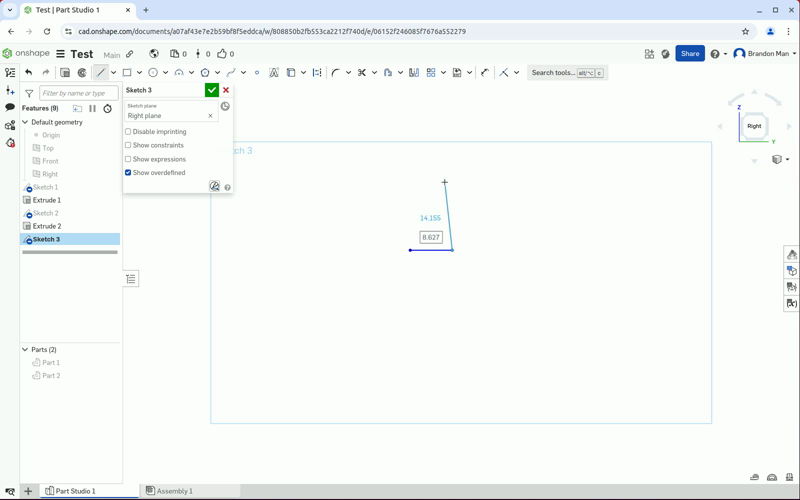
key_up(shift)
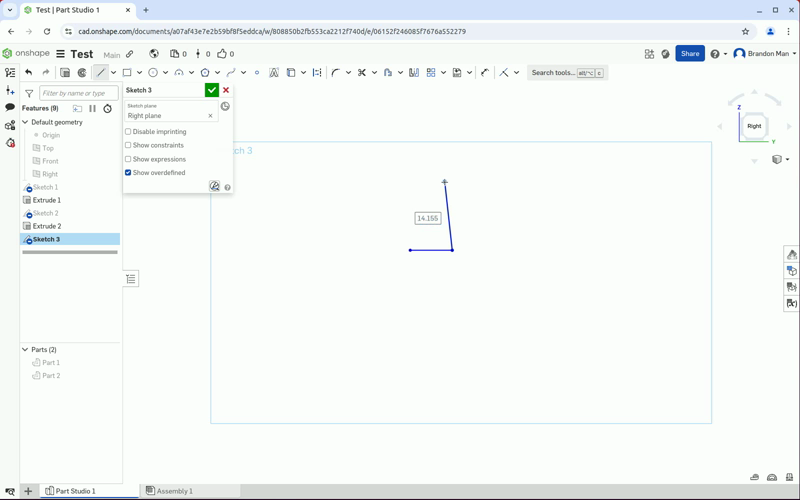
key(esc)
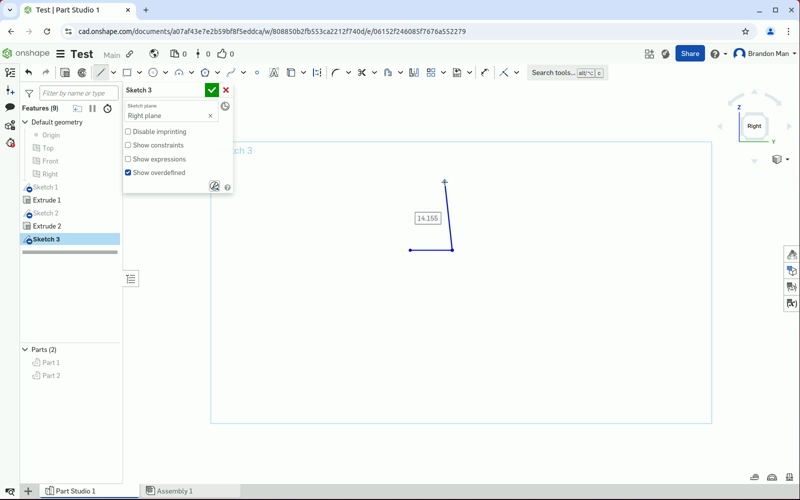
key(a)
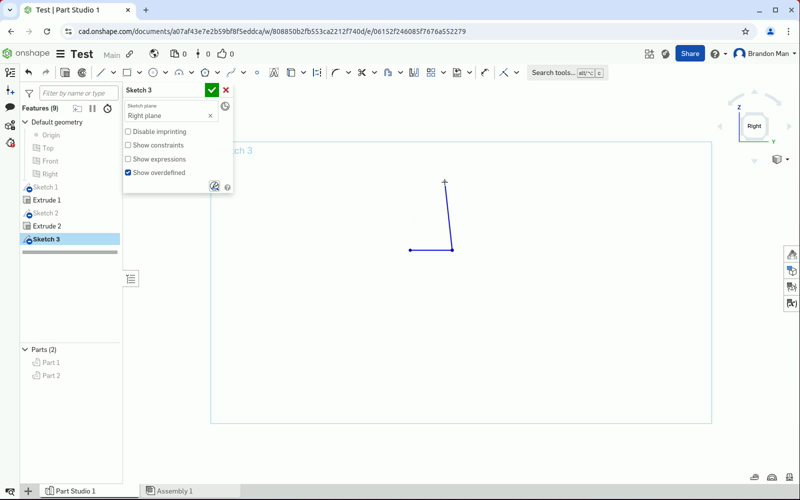
mouse_move(444, 181)
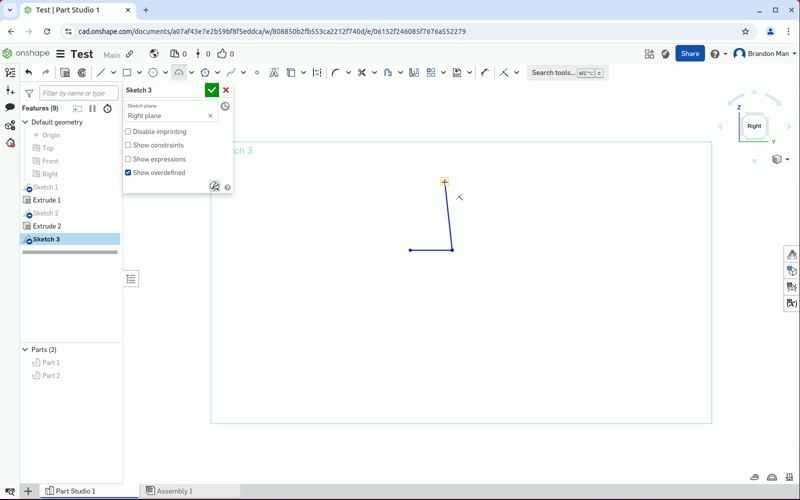
click(444, 181)
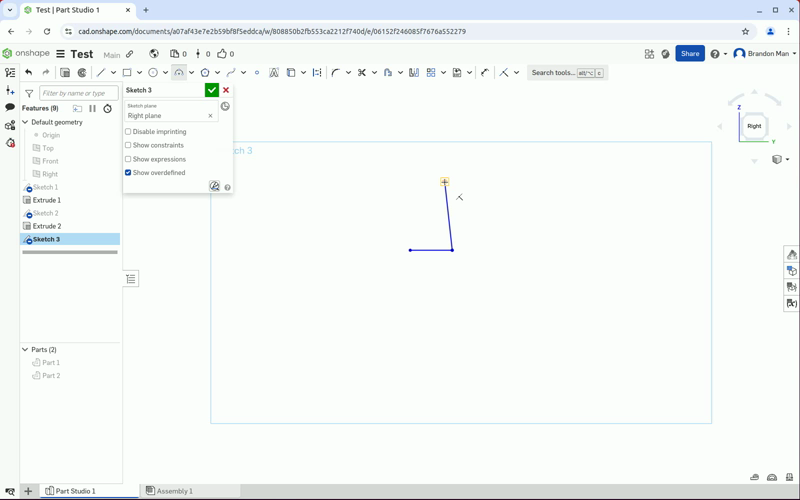
key_down(shift)
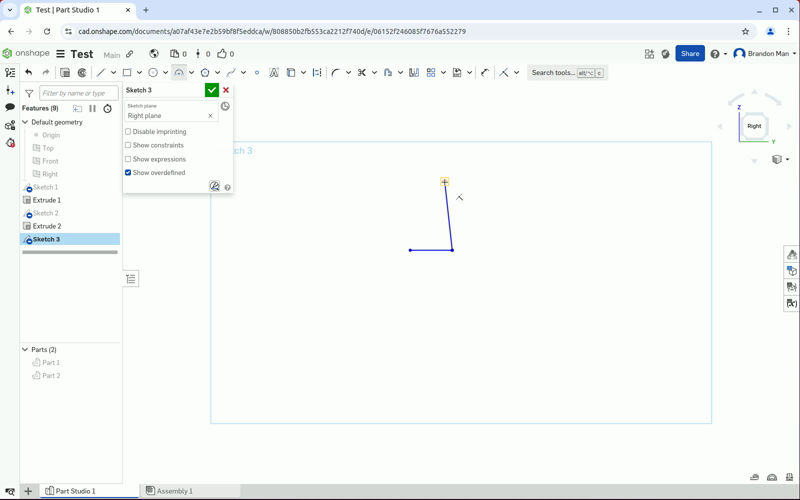
mouse_move(417, 181)
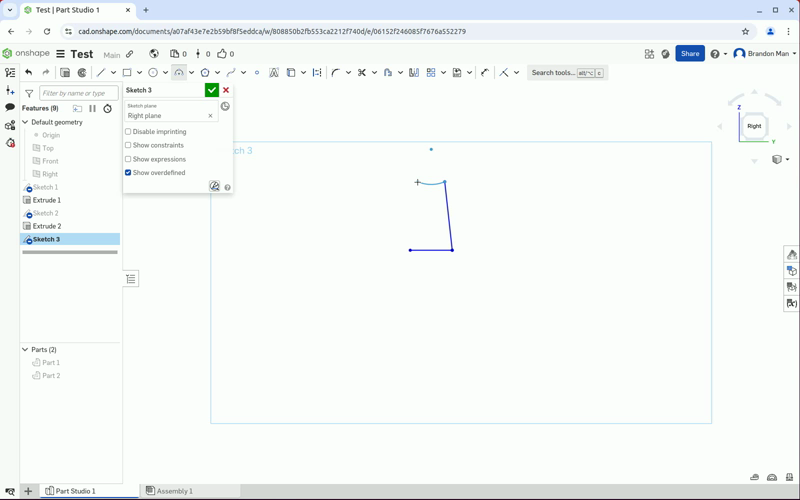
click(417, 181)
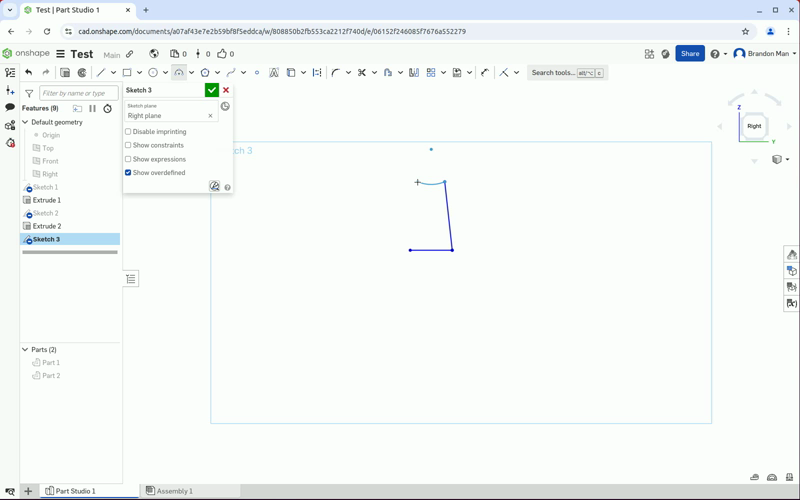
mouse_move(431, 196)
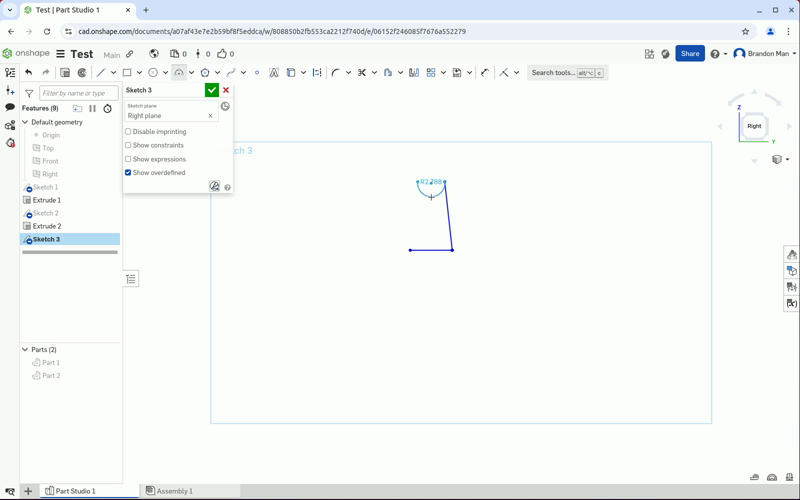
click(431, 196)
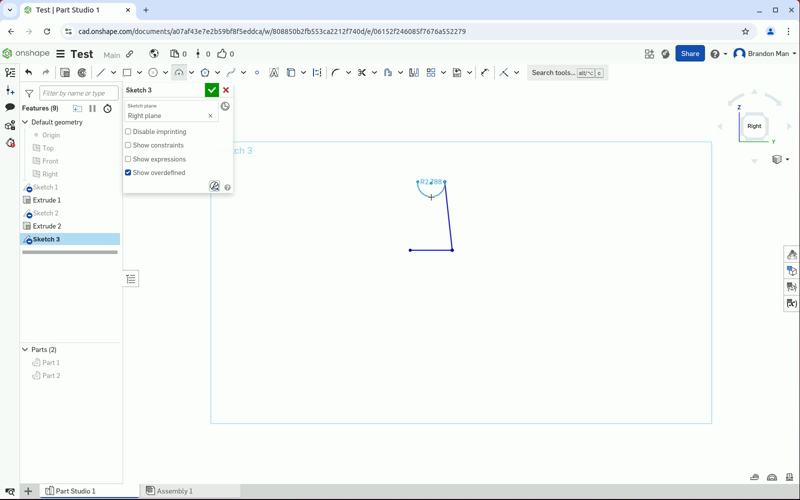
key_up(shift)
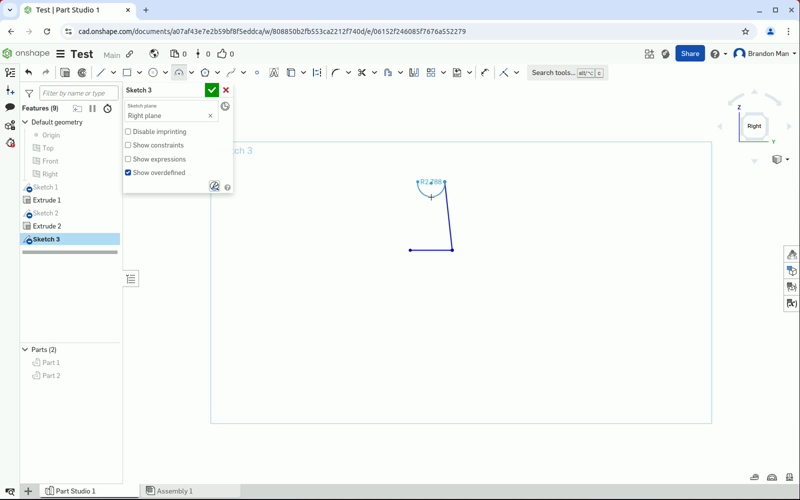
key(esc)
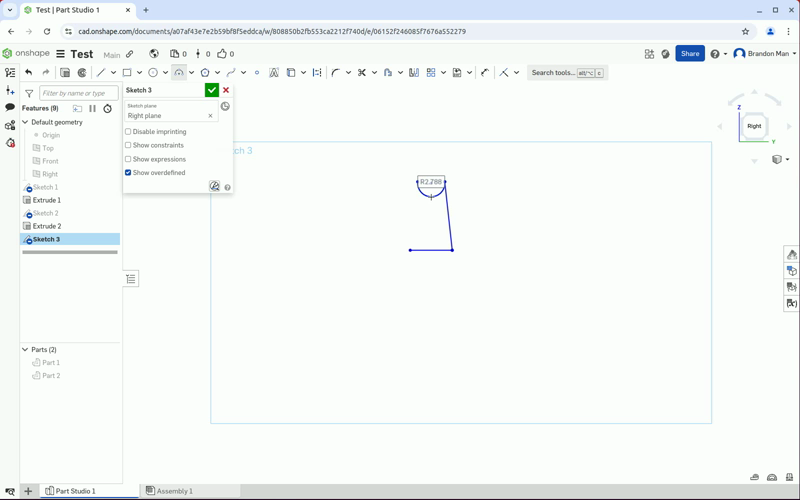
key(l)
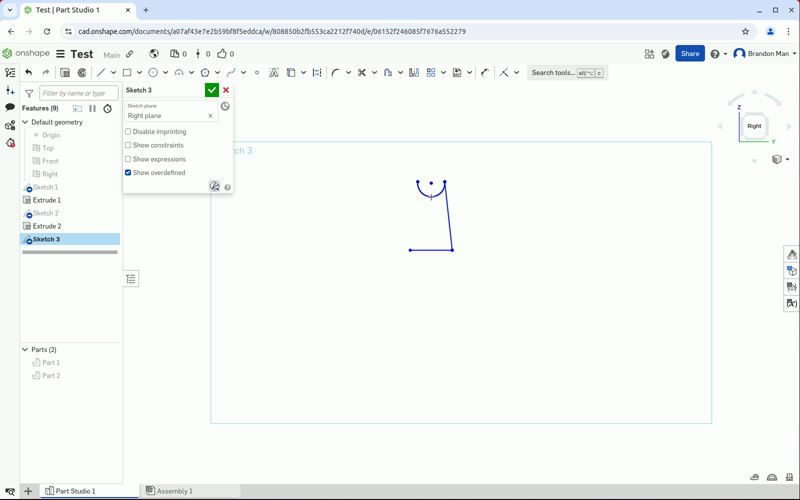
mouse_move(417, 181)
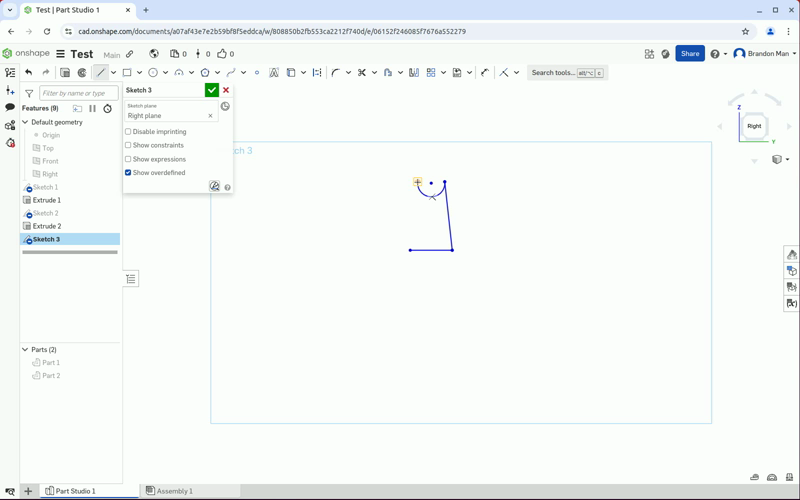
click(417, 181)
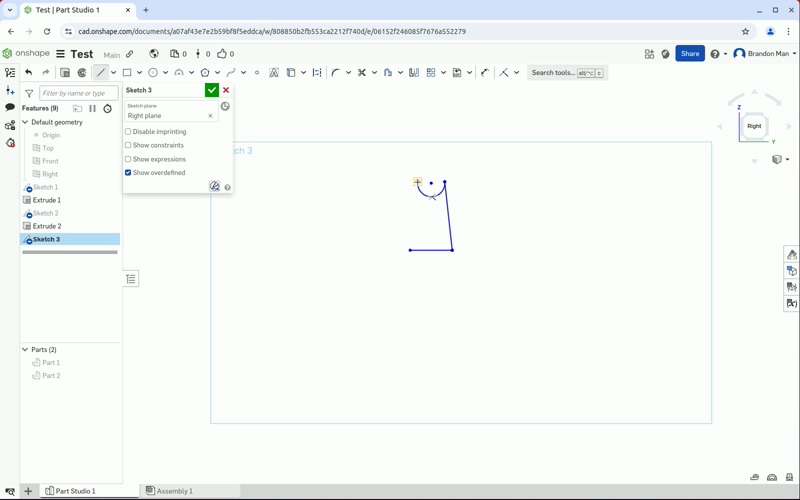
key_down(shift)
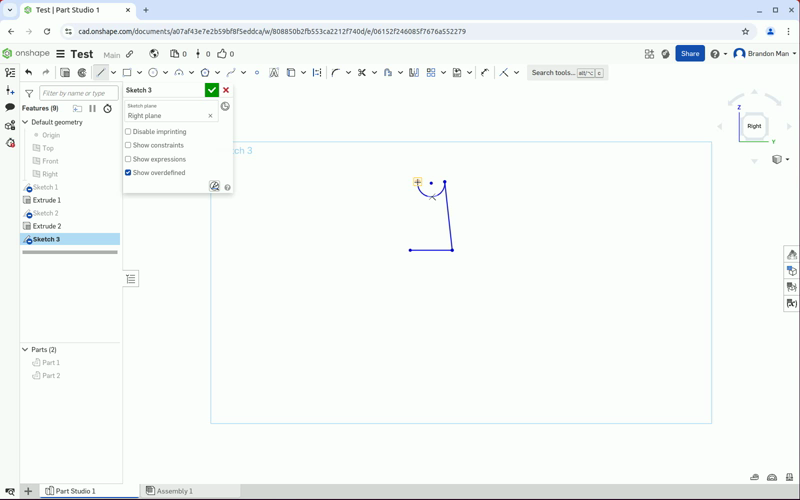
mouse_move(410, 250)
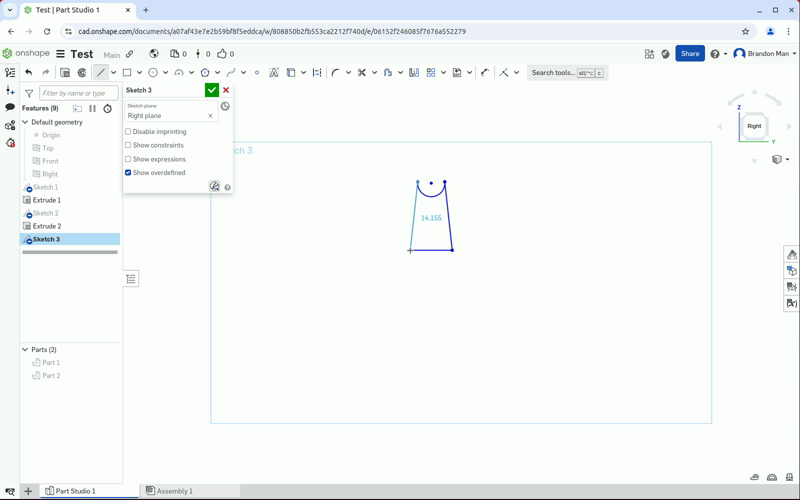
key_up(shift)
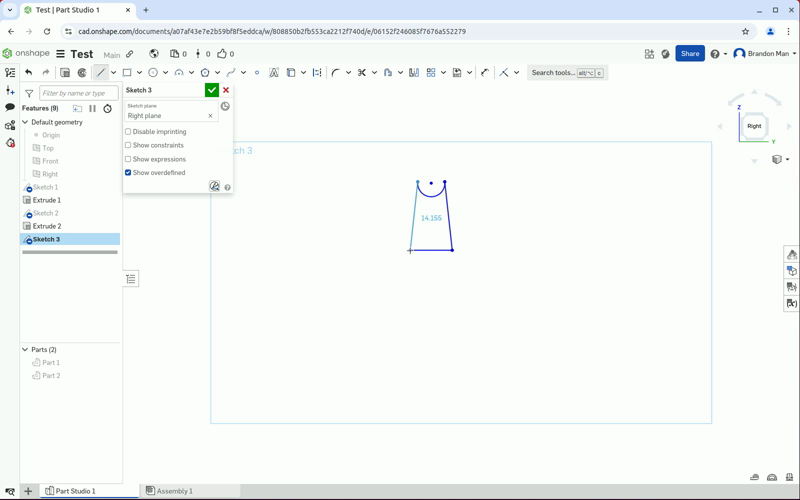
click(410, 250)
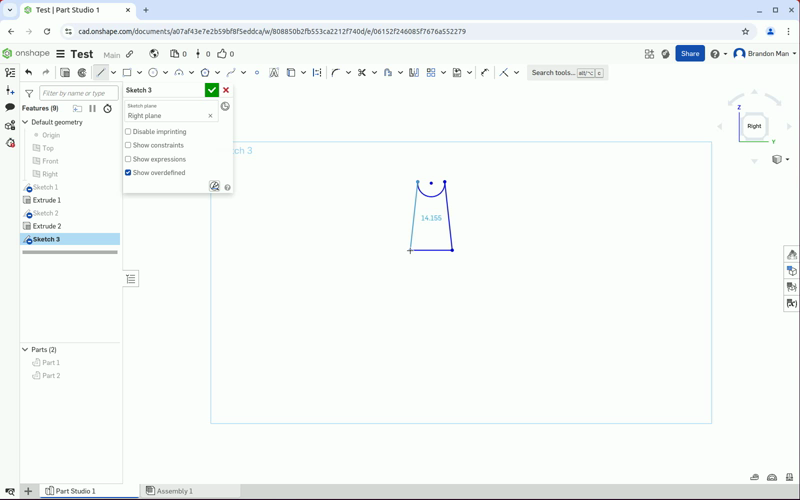
key(esc)
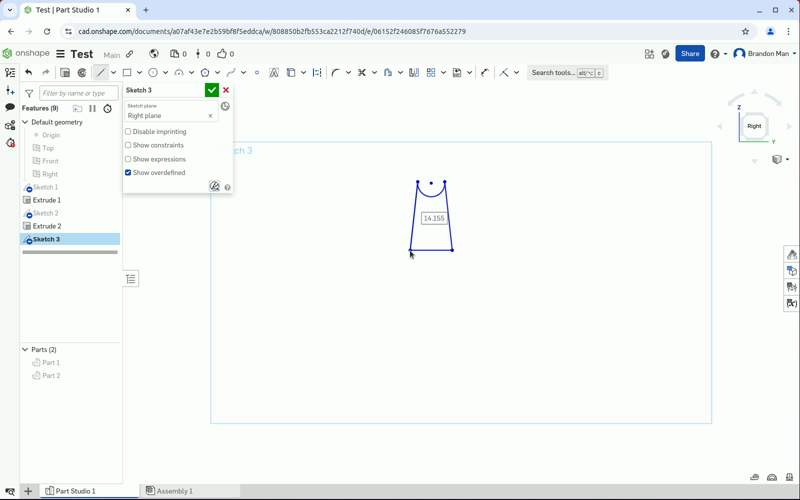
mouse_move(429, 204)
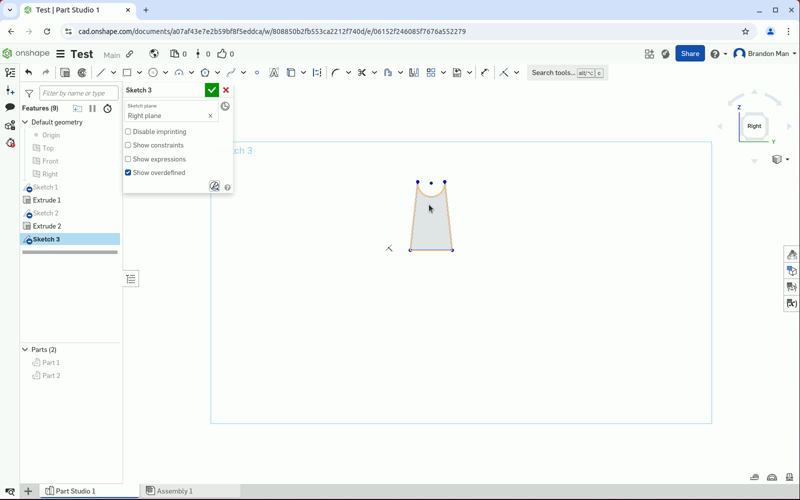
click(429, 204)
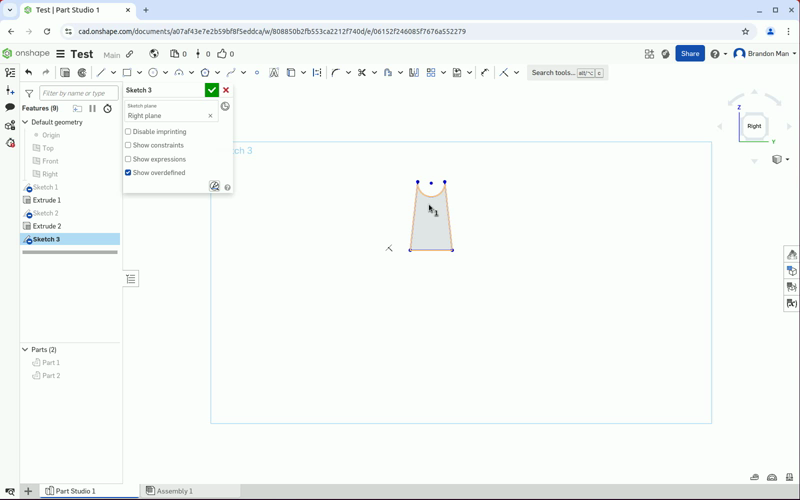
mouse_move(73, 352)
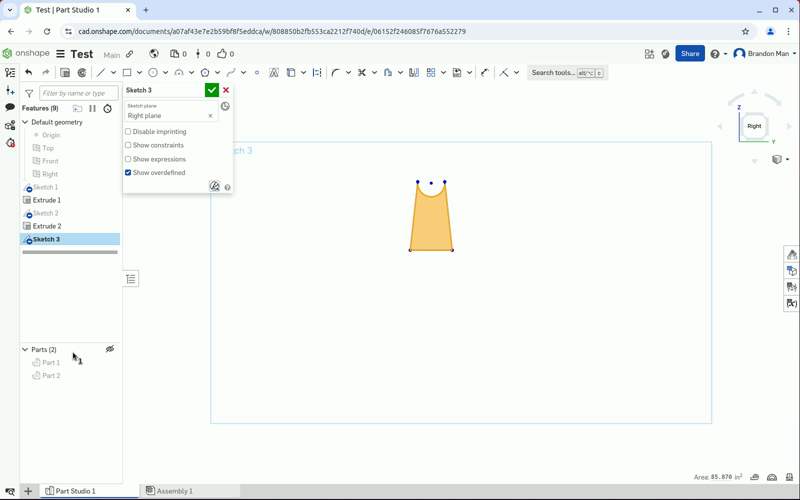
key(shift+y)
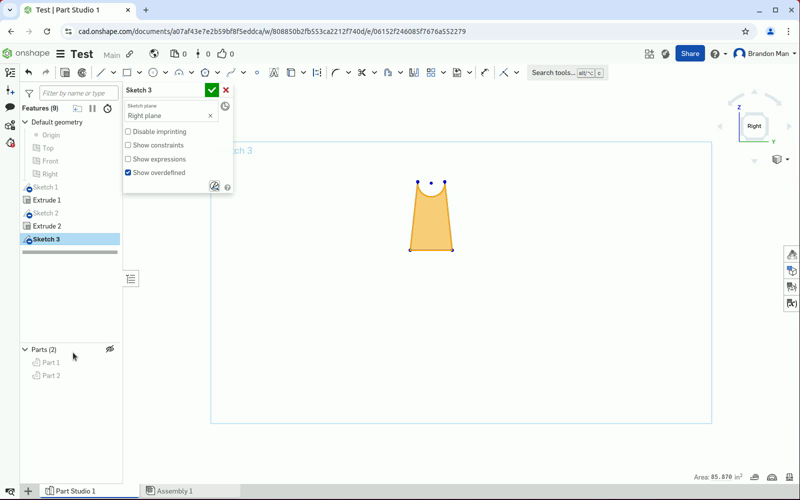
key(shift+e)
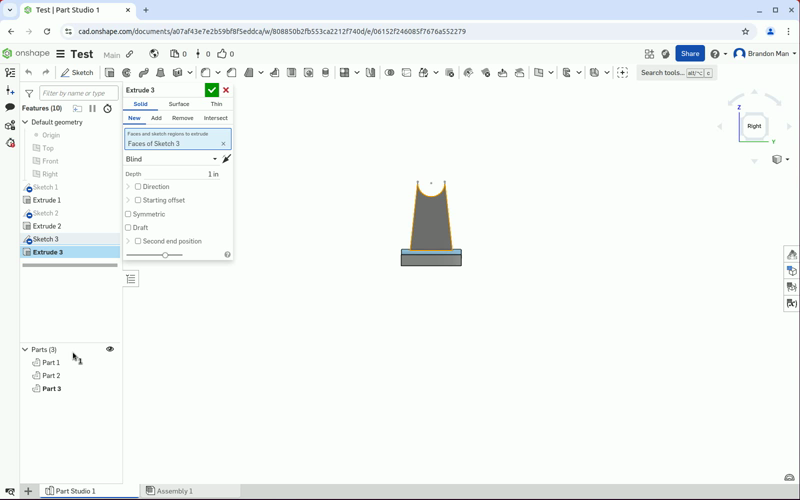
mouse_move(143, 106)
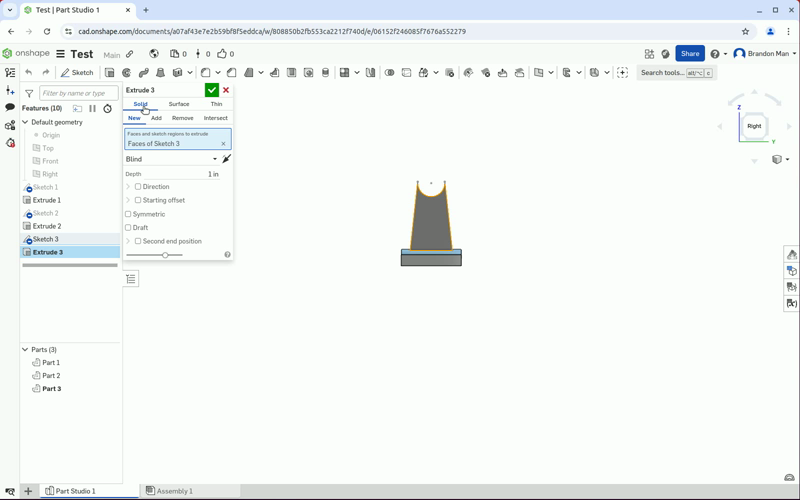
click(143, 106)
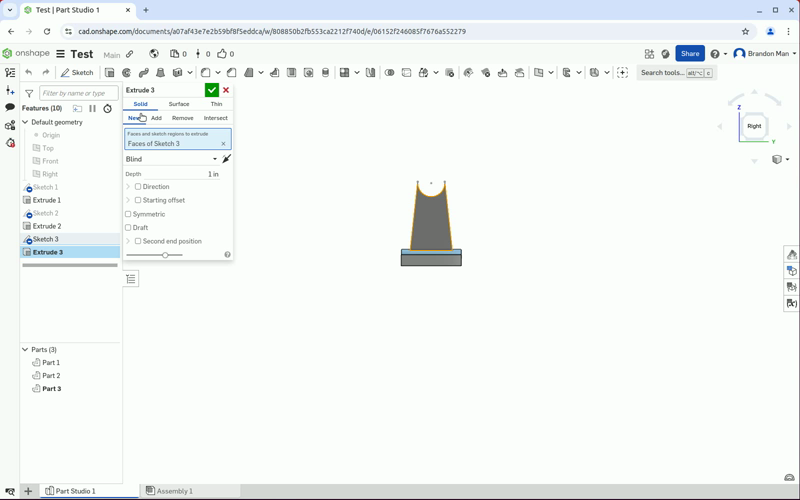
mouse_move(137, 120)
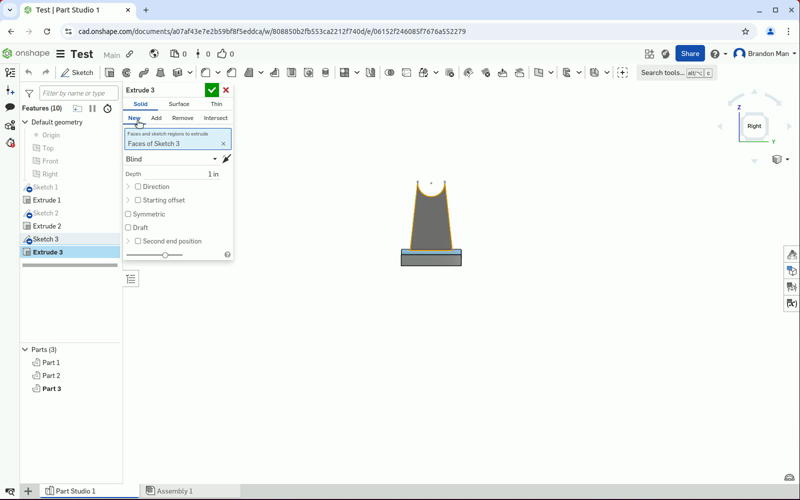
click(137, 120)
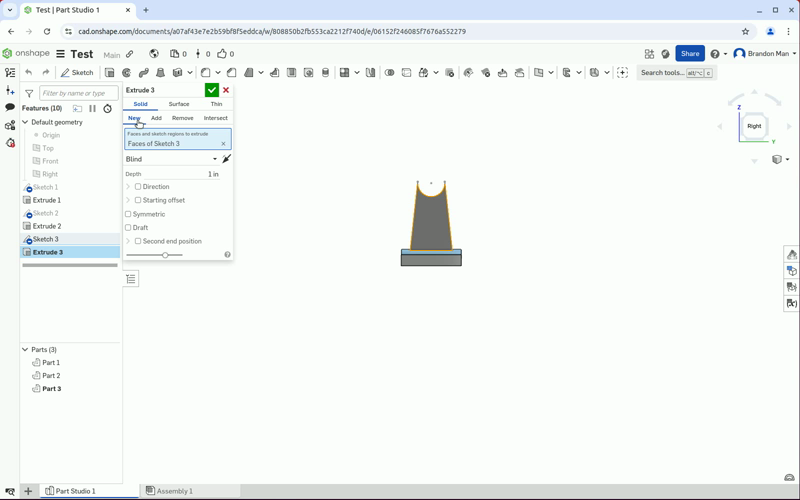
key(tab, 4)
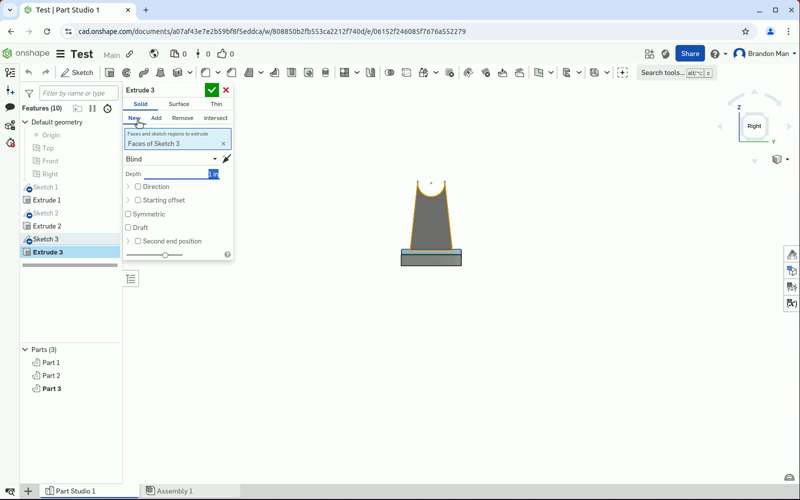
text(0.481)
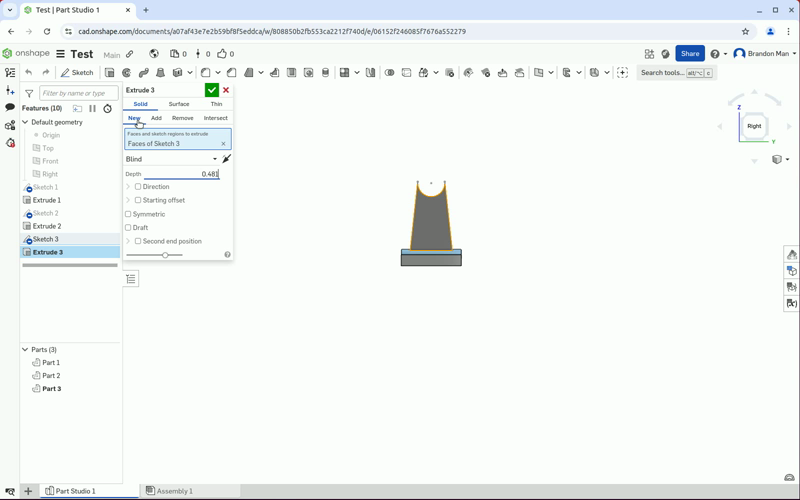
key(enter)
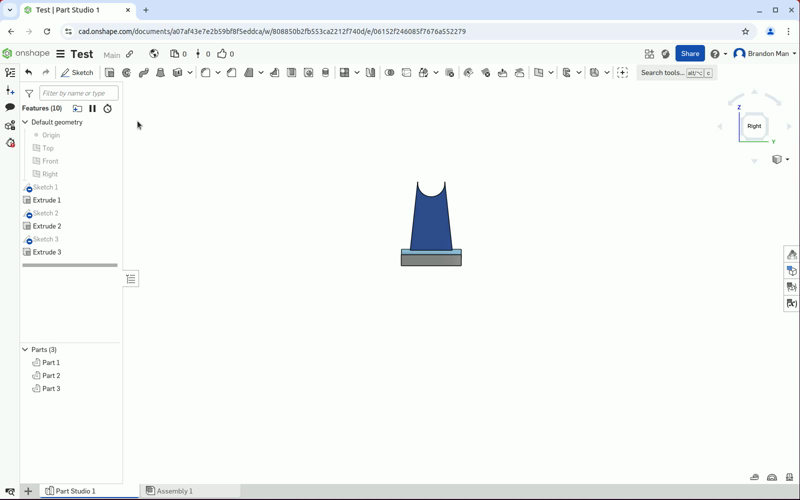
key(shift+h)
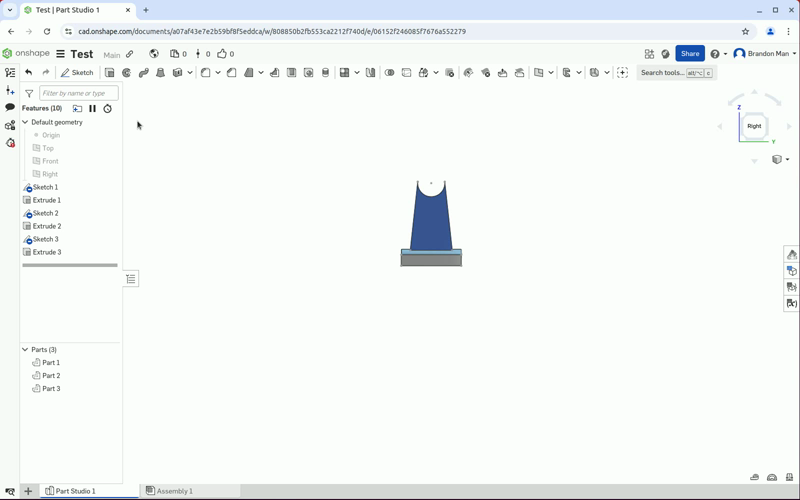
key(shift+h)
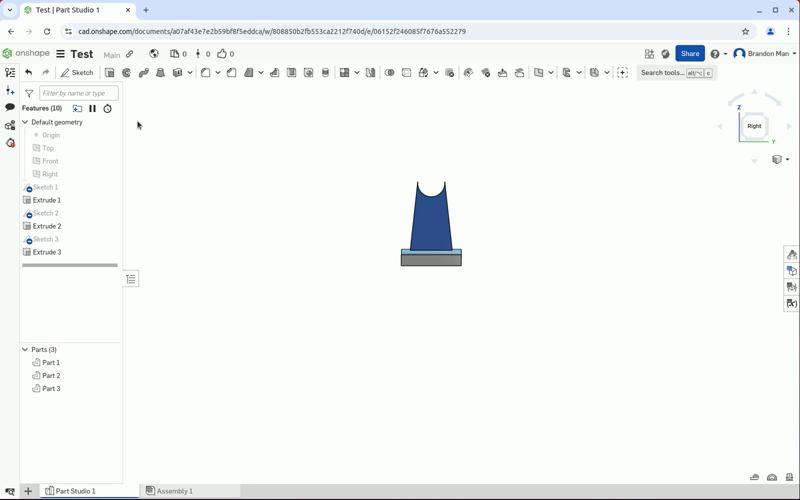
mouse_move(73, 189)
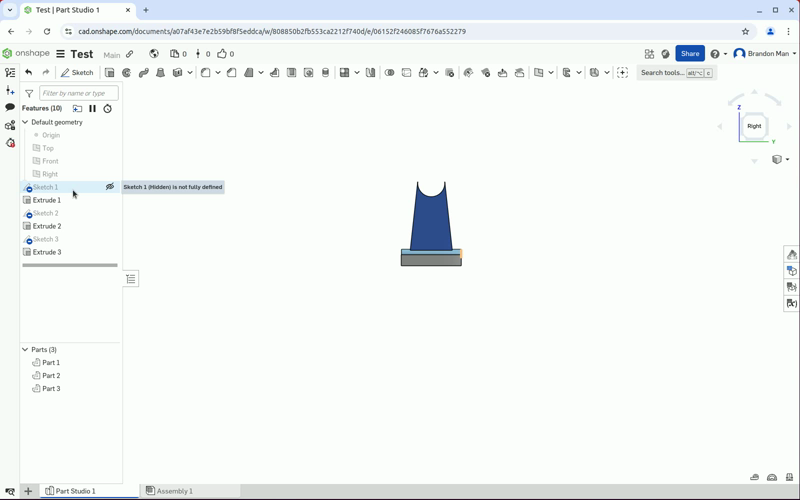
click(73, 189)
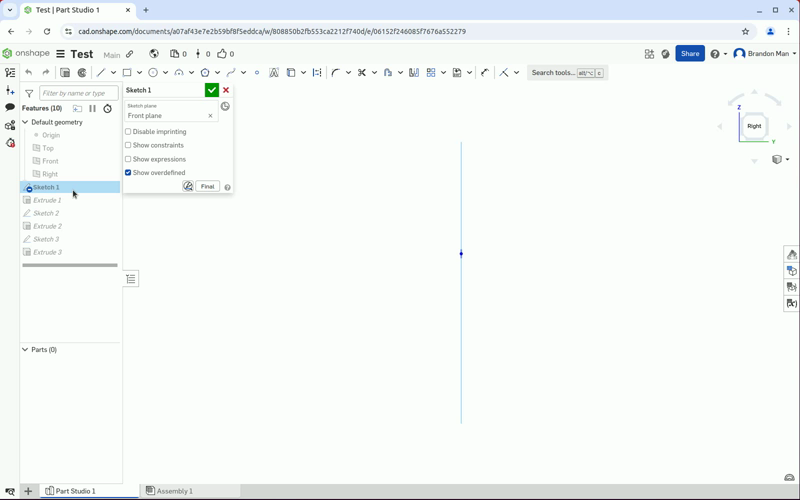
mouse_move(229, 92)
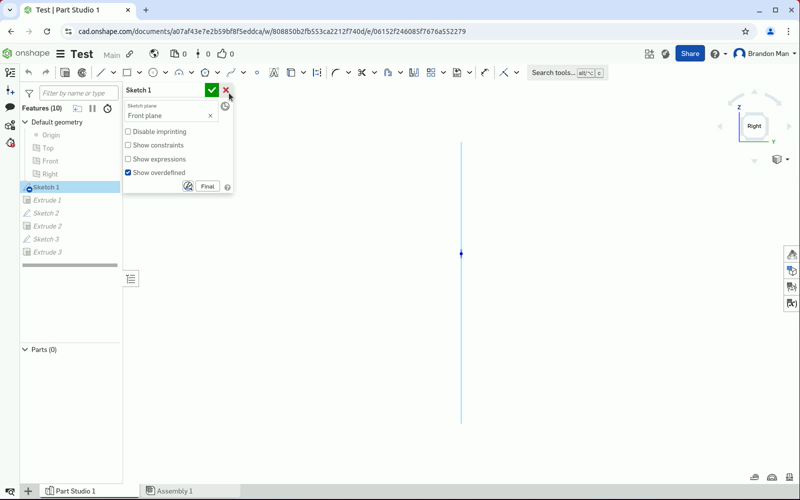
click(229, 92)
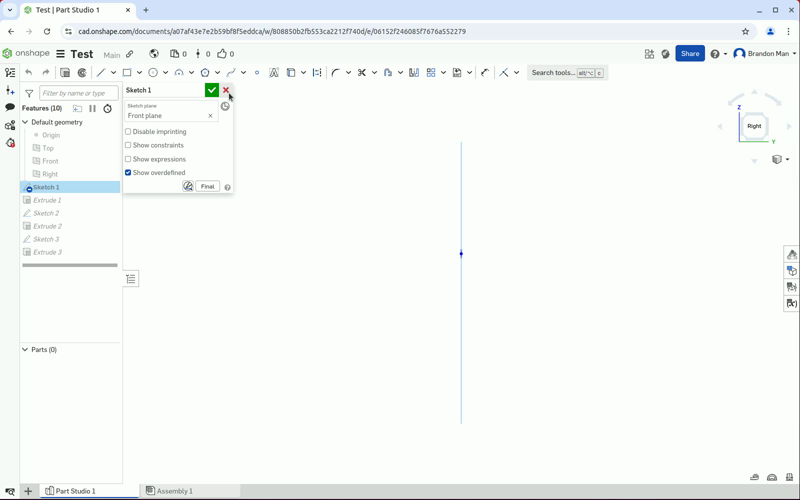
key(shift+s)
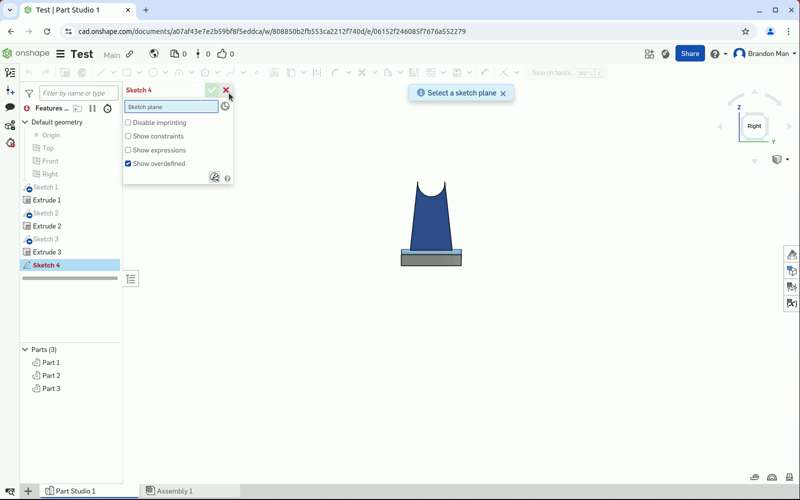
mouse_move(73, 176)
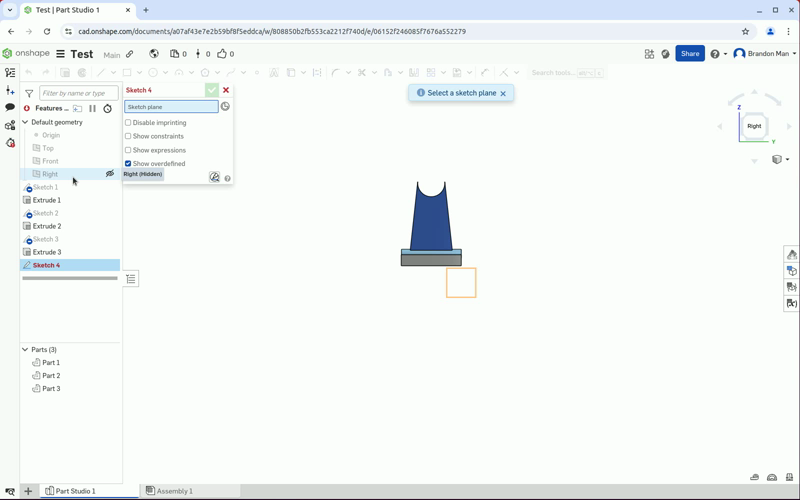
click(73, 176)
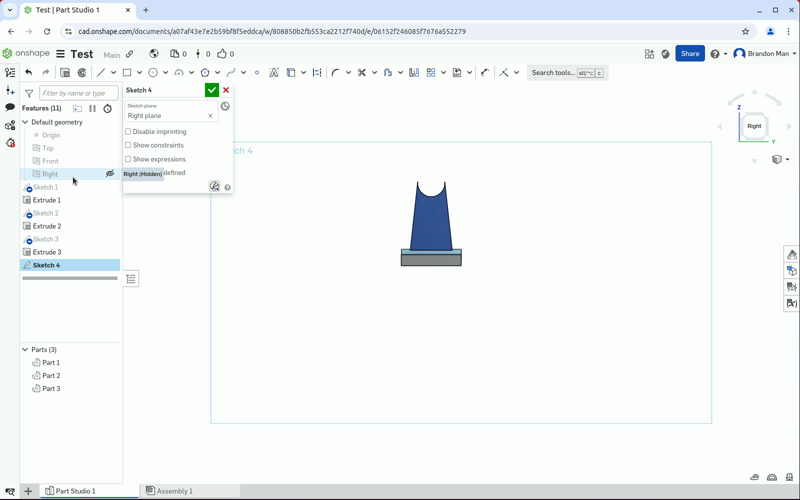
mouse_move(73, 352)
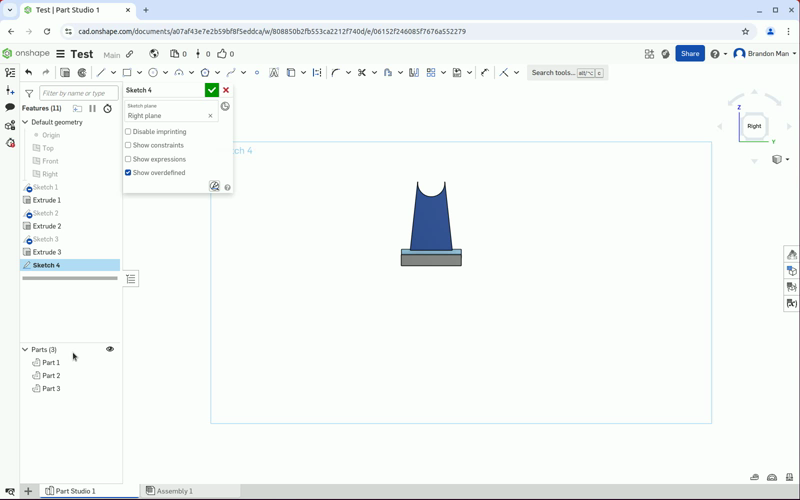
key(y)
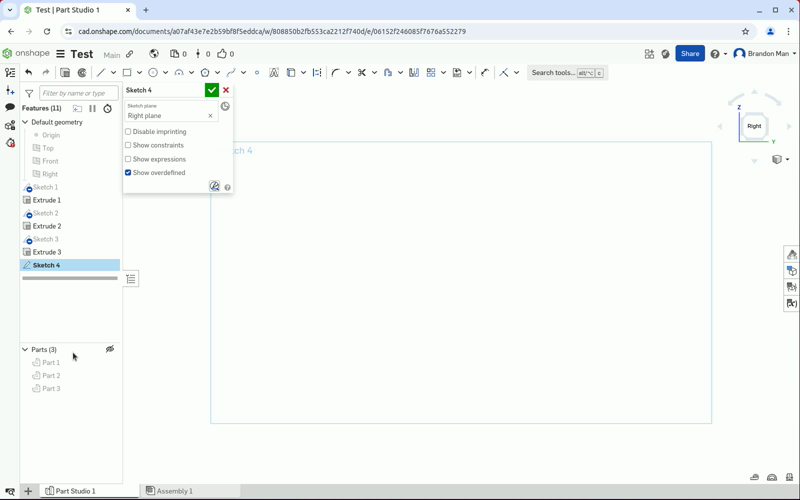
key(c)
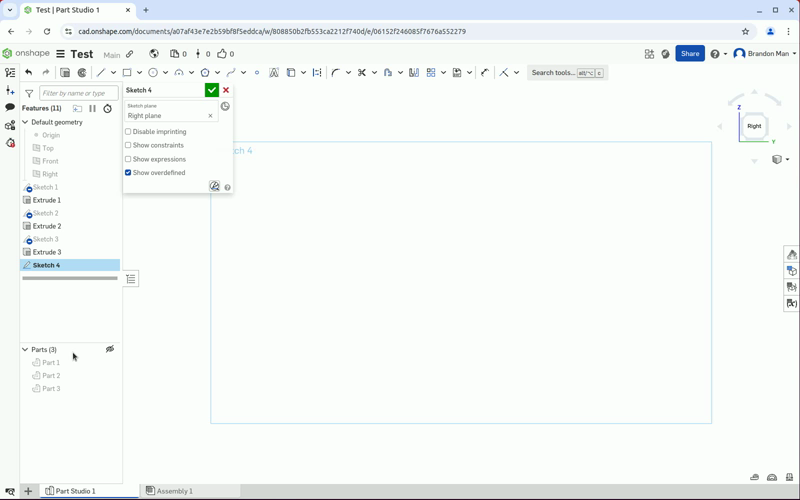
key_down(shift)
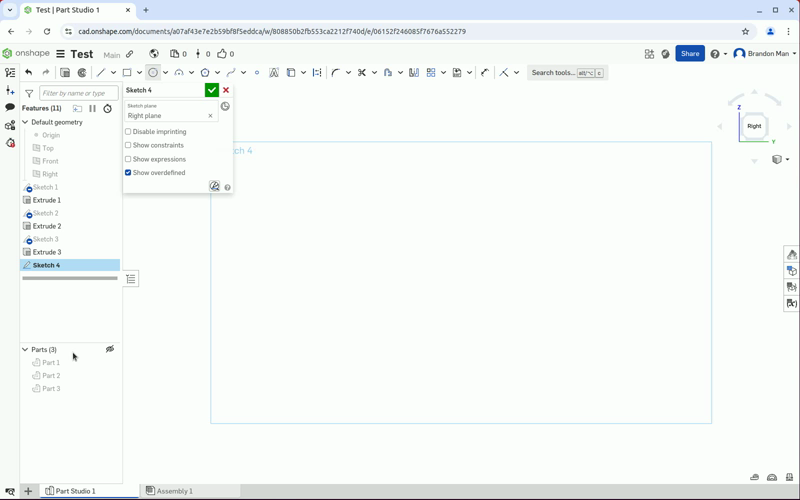
mouse_move(431, 184)
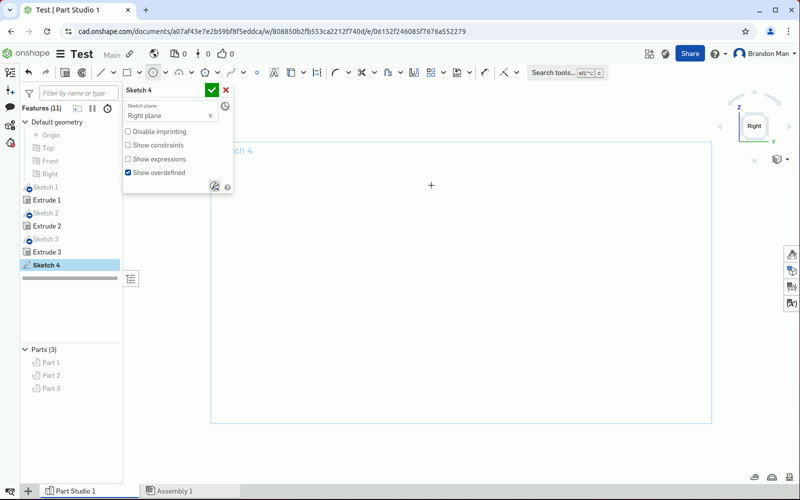
click(431, 184)
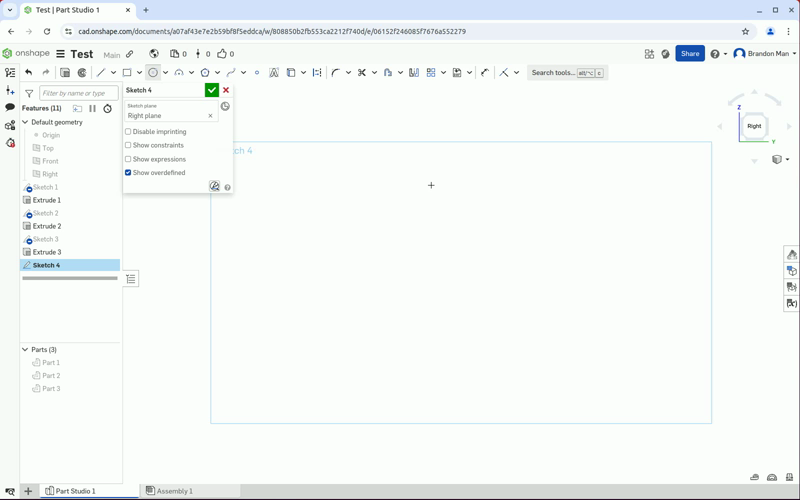
key_up(shift)
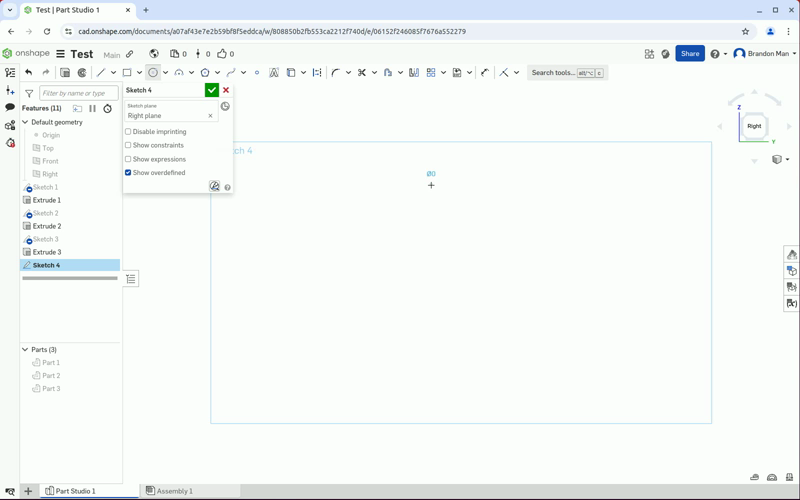
mouse_move(445, 184)
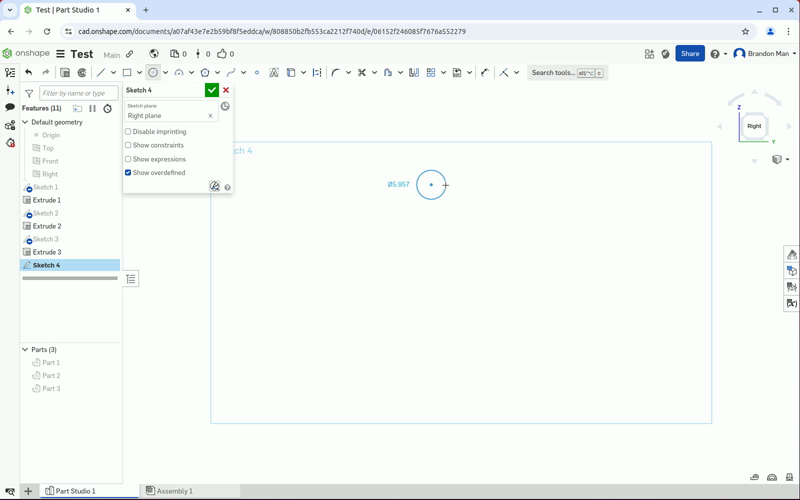
click(445, 184)
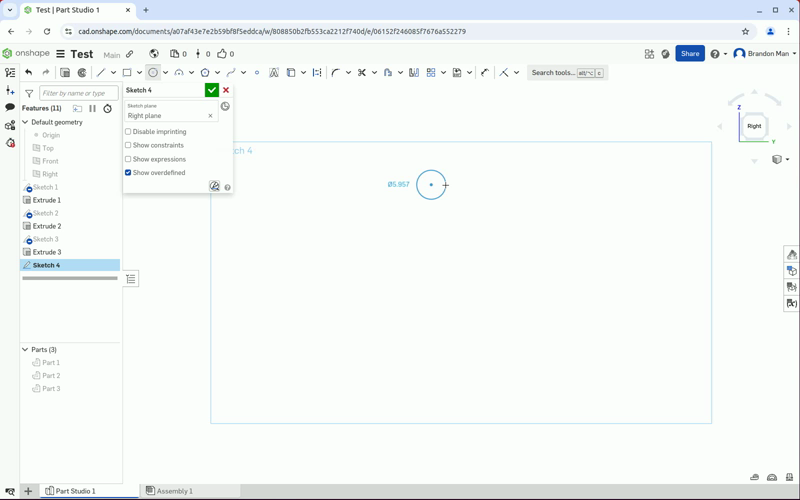
key(esc)
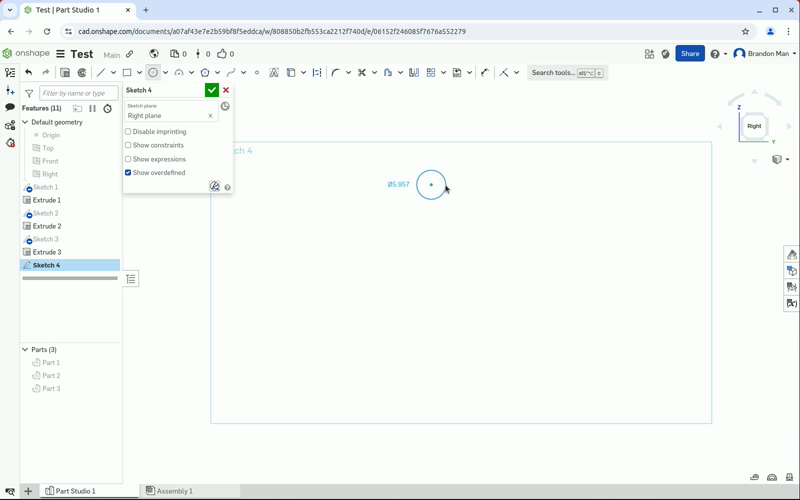
mouse_move(439, 188)
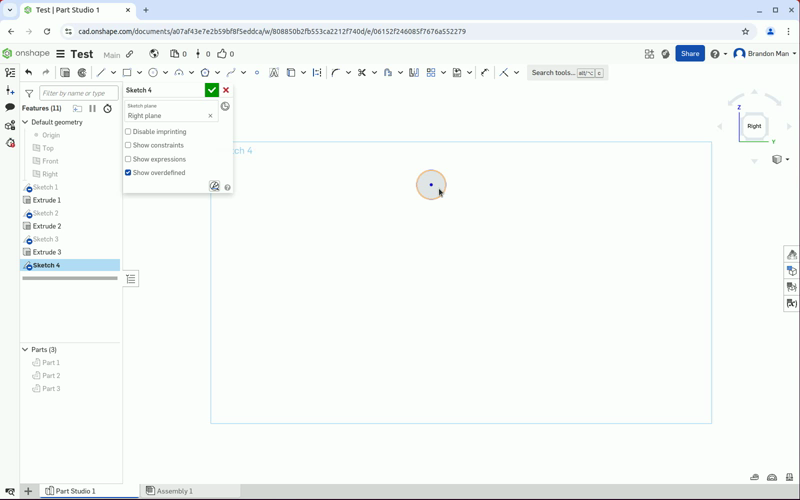
scroll(6)
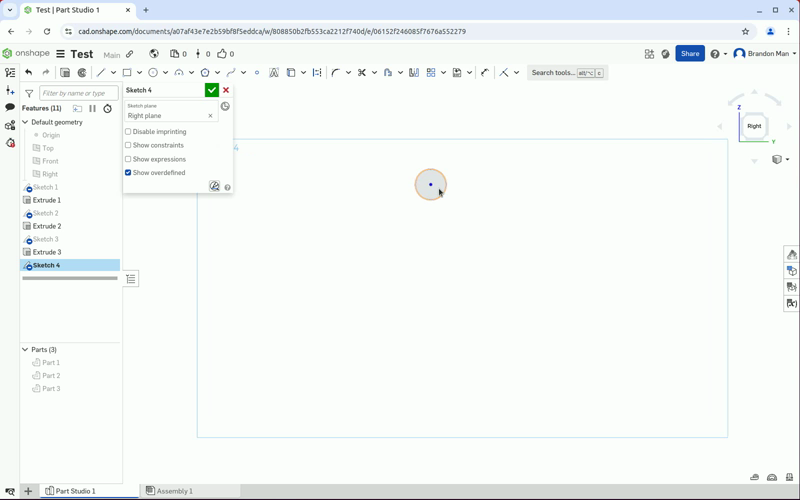
scroll(6)
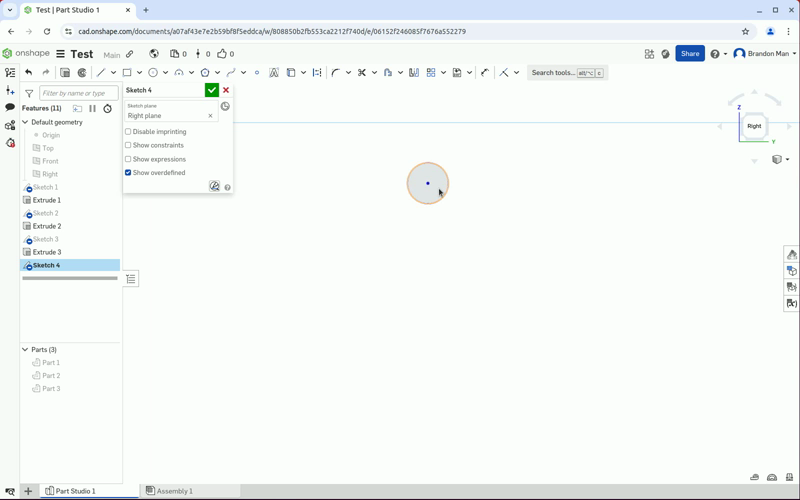
scroll(6)
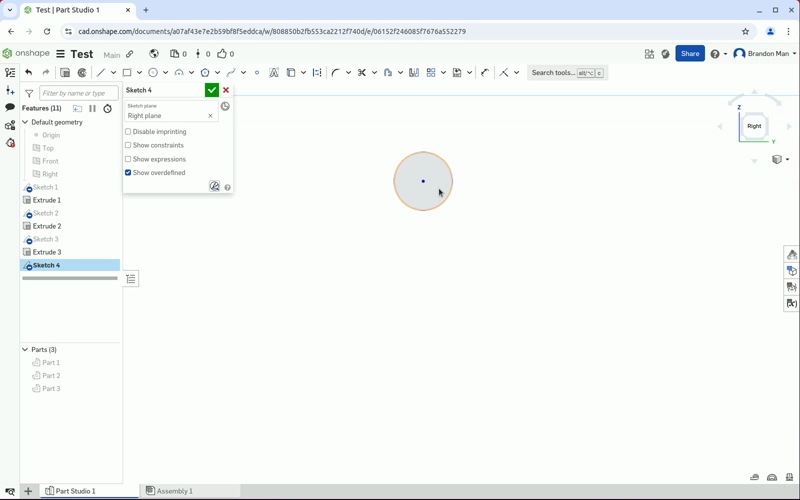
scroll(6)
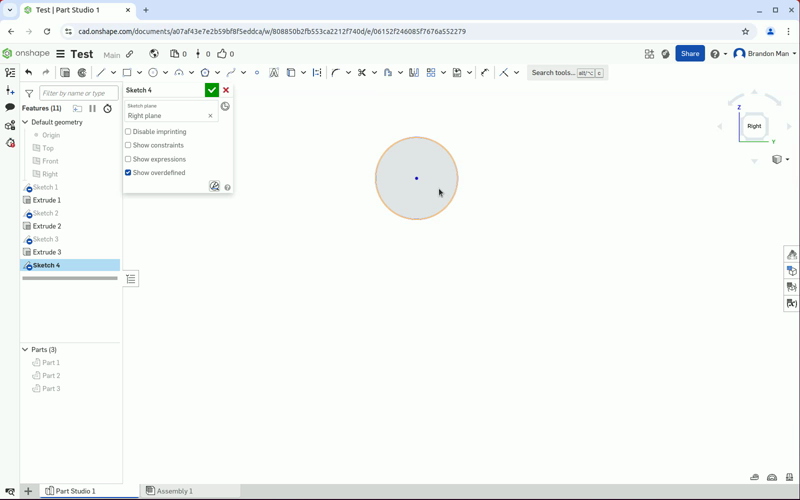
scroll(6)
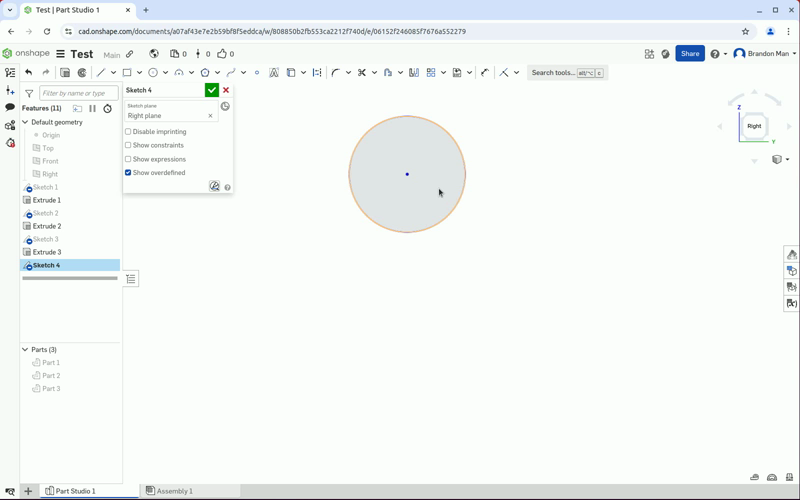
scroll(6)
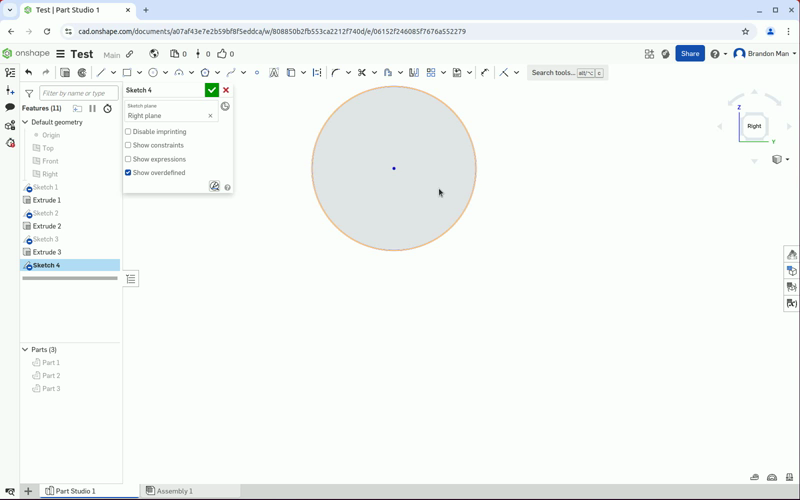
scroll(6)
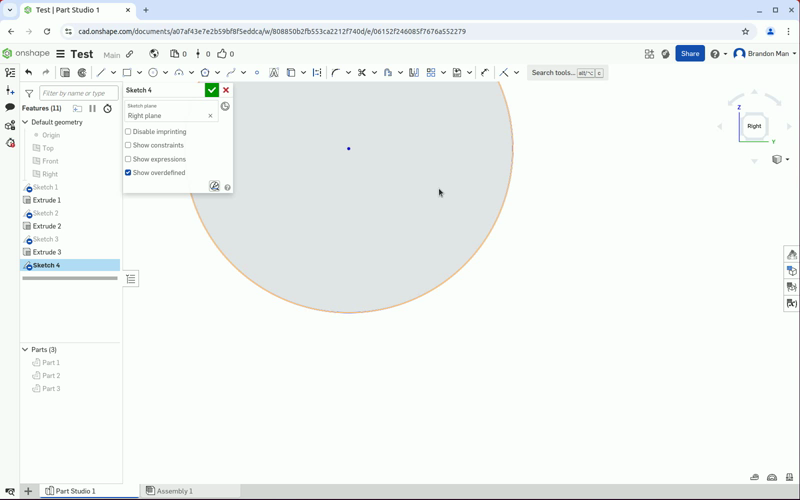
click(439, 188)
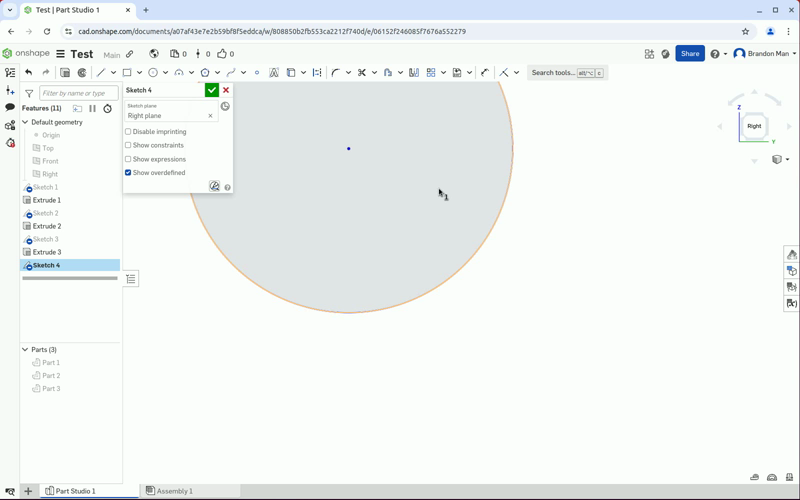
scroll(-6)
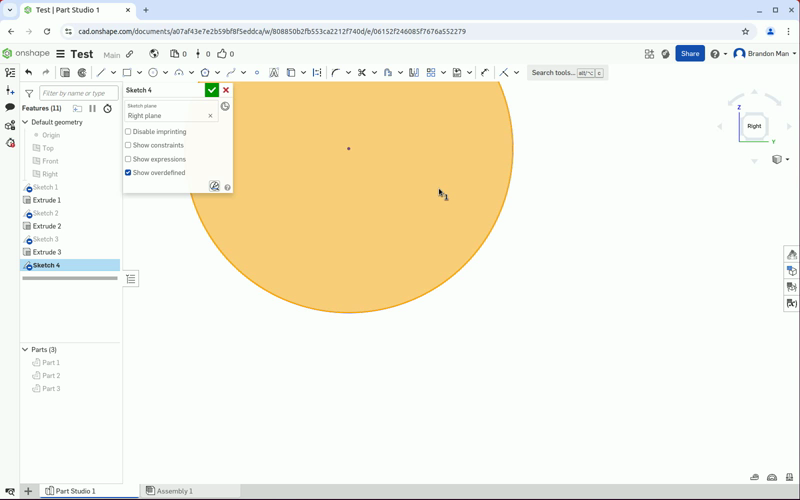
scroll(-6)
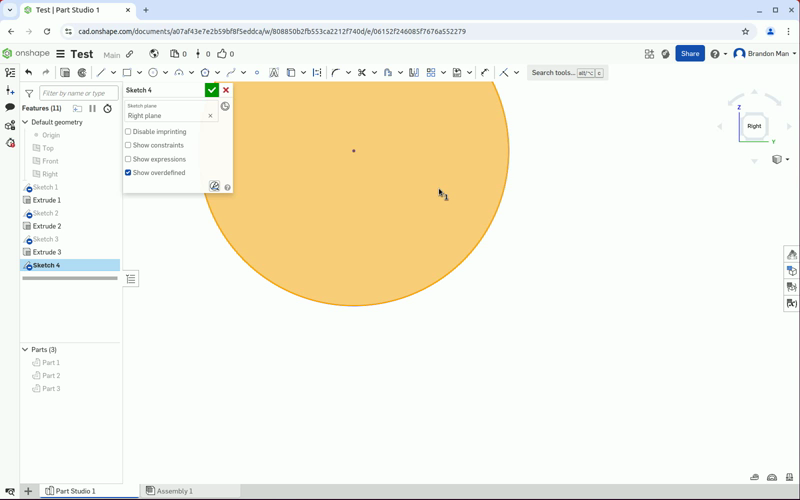
scroll(-6)
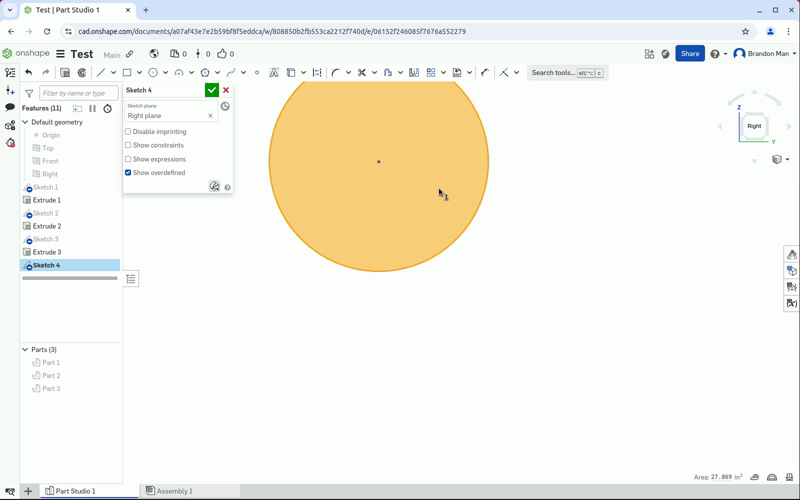
scroll(-6)
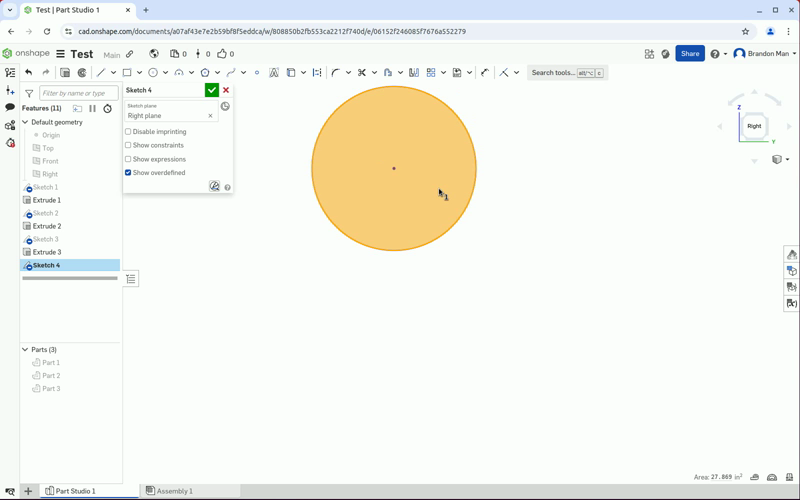
scroll(-6)
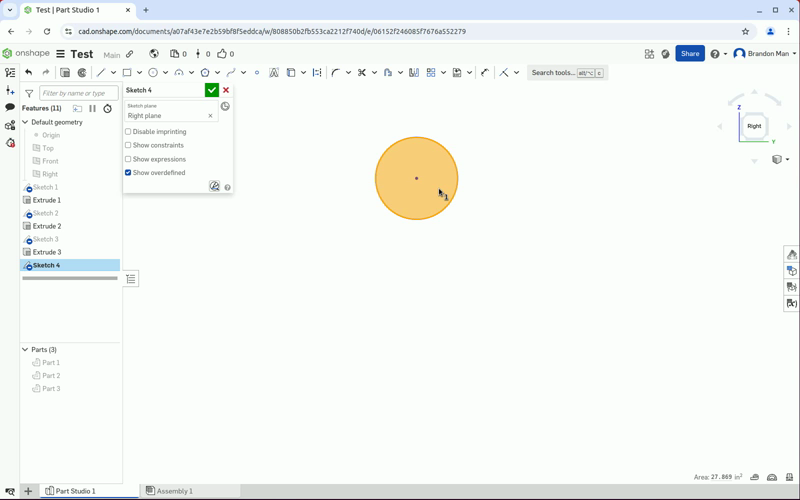
scroll(-6)
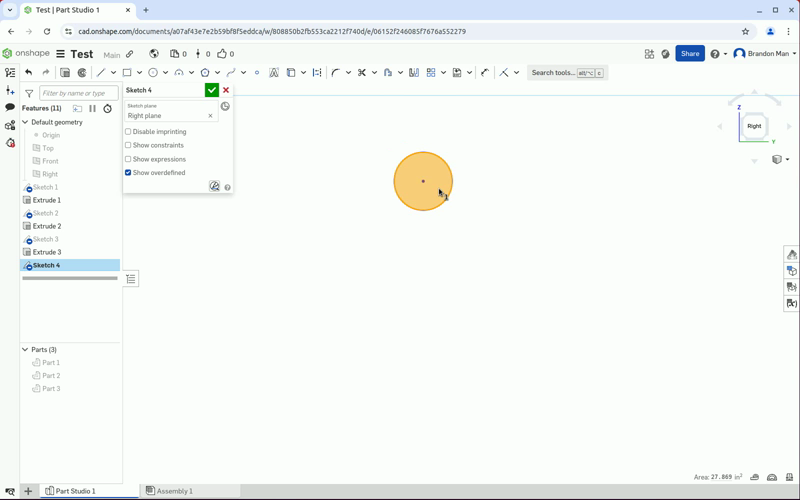
scroll(-6)
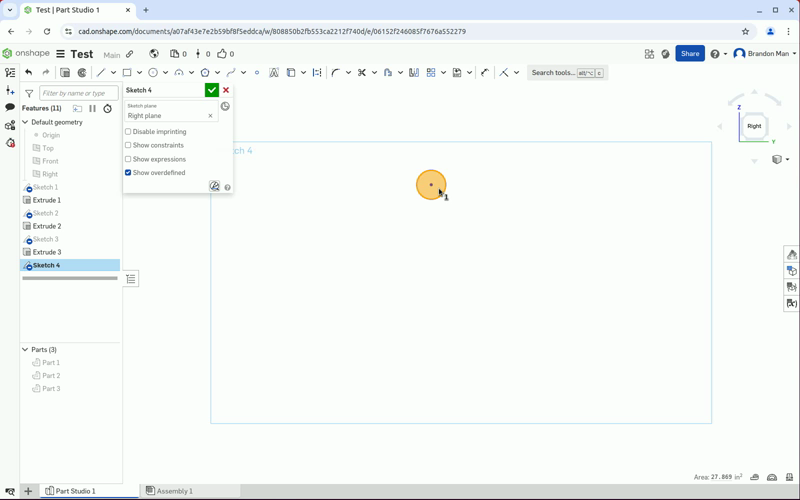
mouse_move(73, 352)
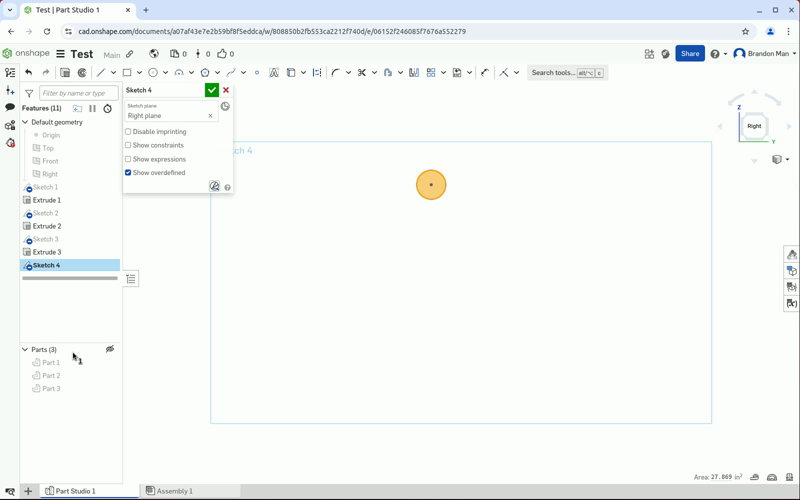
key(shift+y)
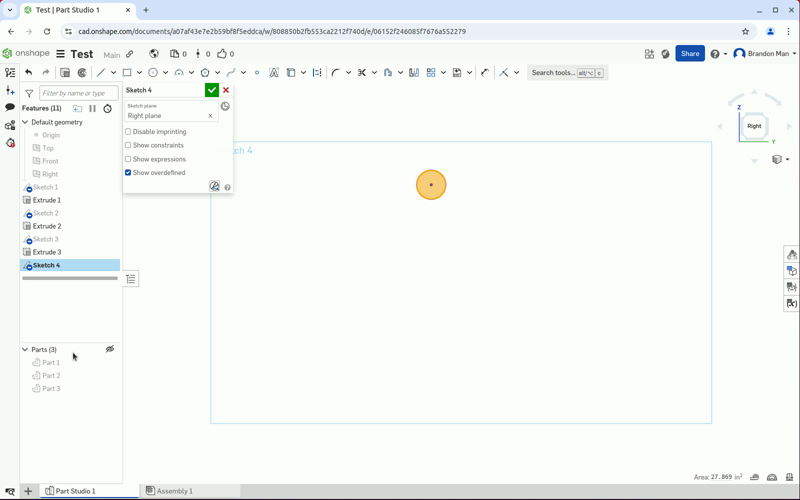
key(shift+e)
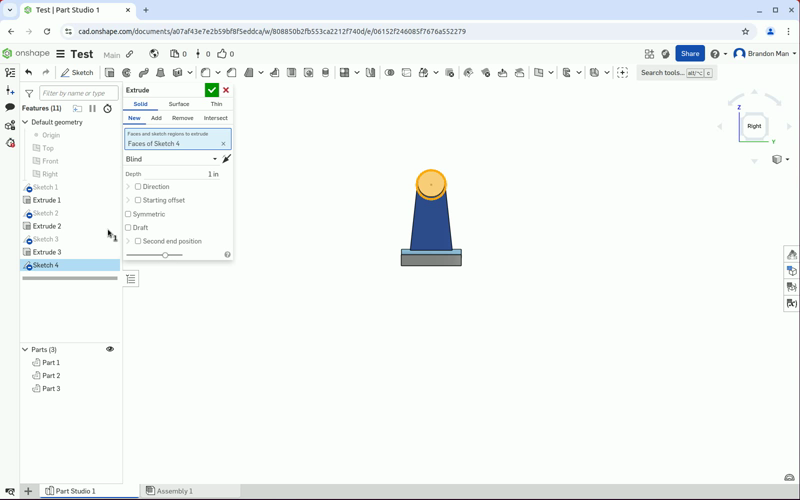
mouse_move(143, 106)
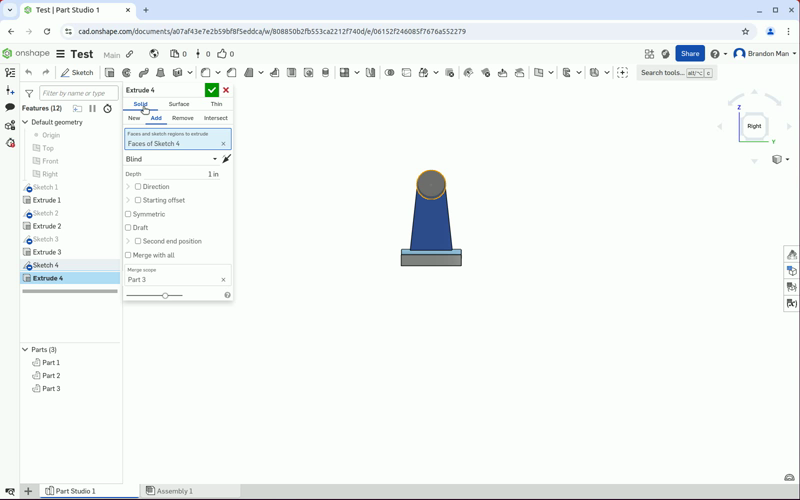
click(143, 106)
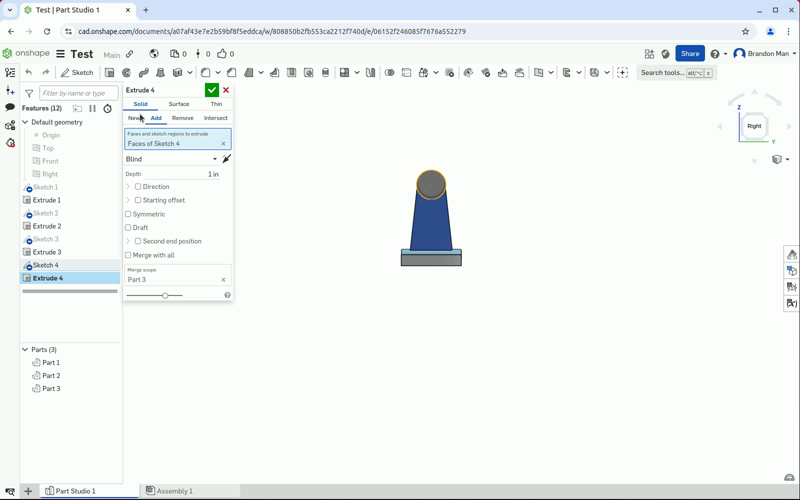
mouse_move(137, 120)
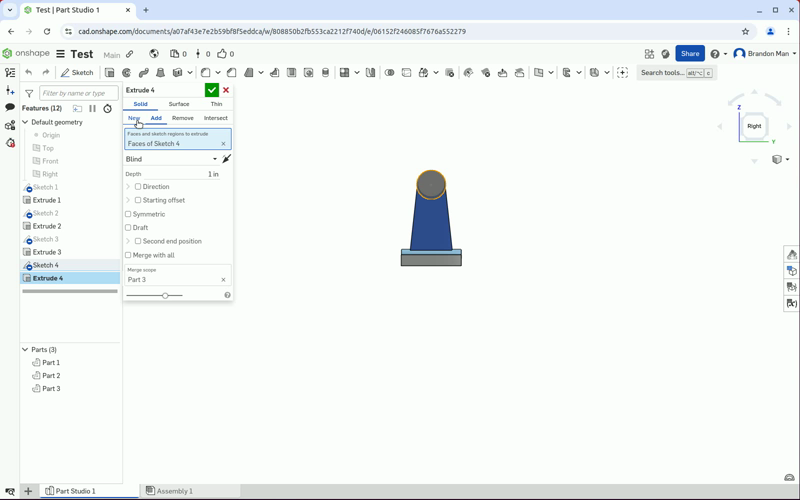
click(137, 120)
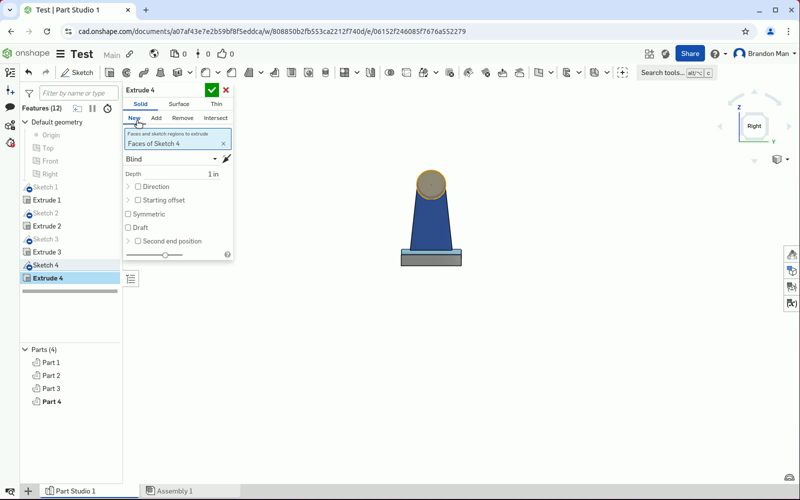
key(tab, 4)
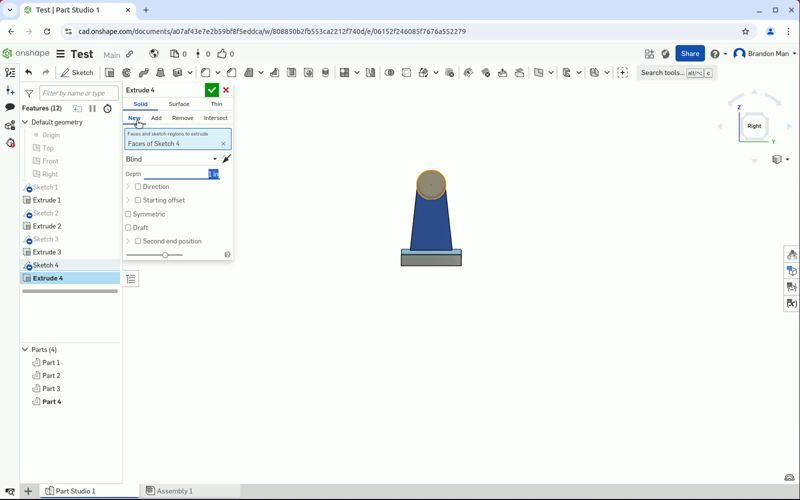
text(0.481)
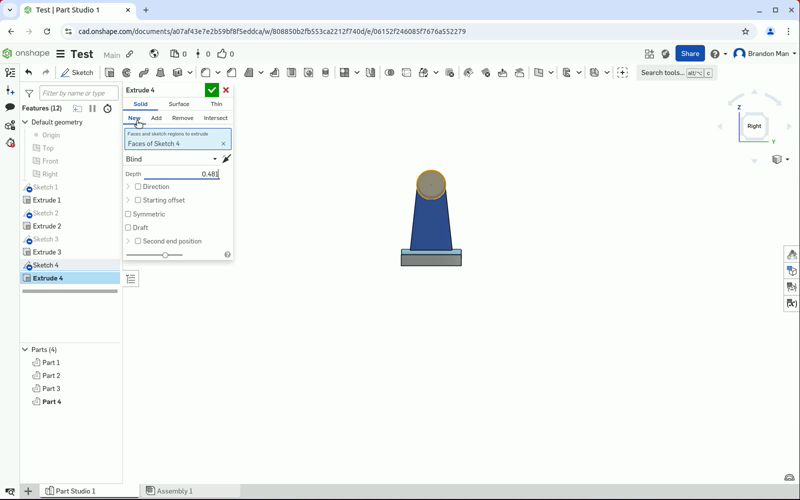
key(enter)
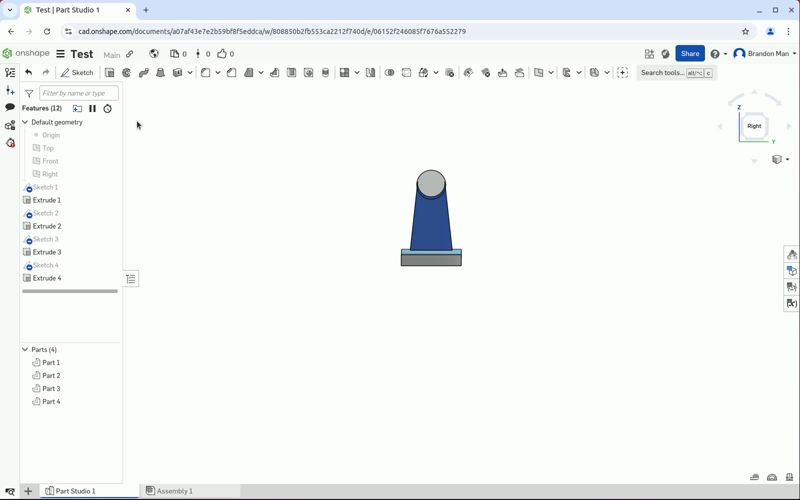
key(shift+h)
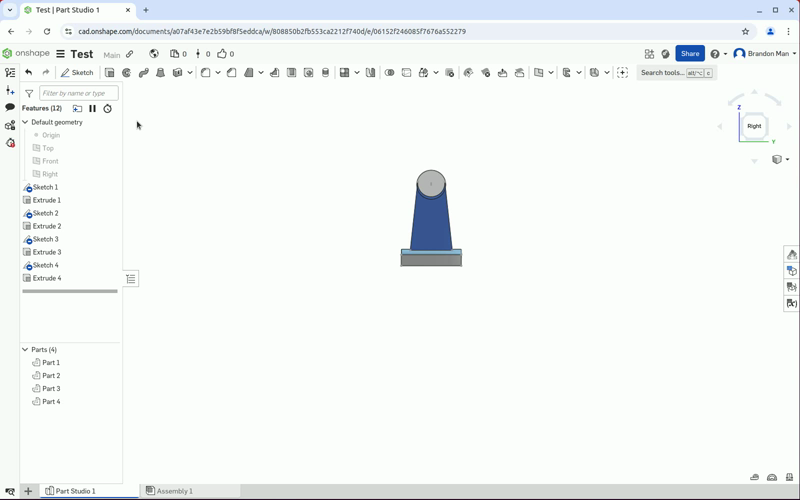
key(shift+h)
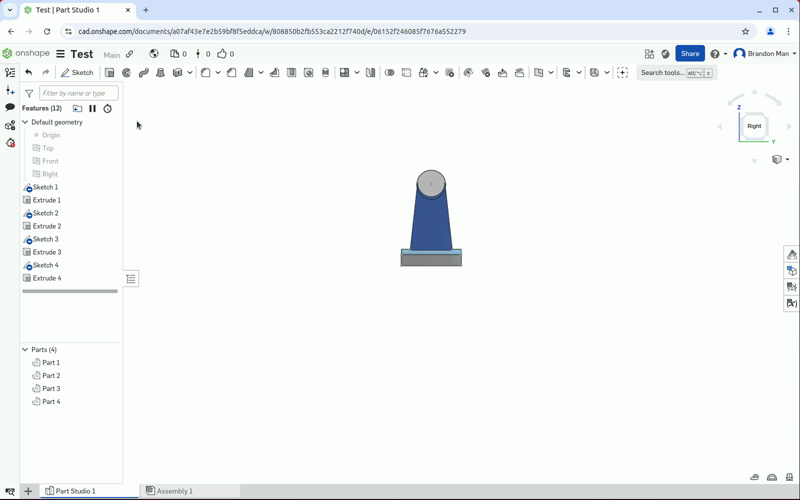
key(shift+7)
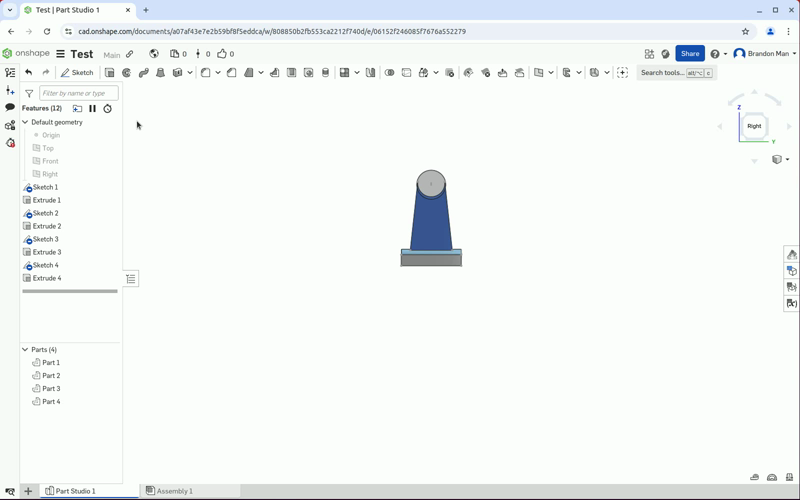
key(right, 2)
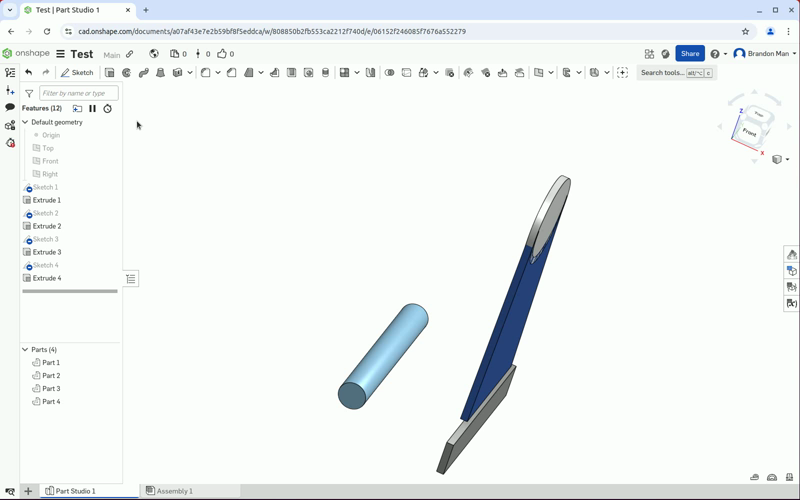
key(down, 2)
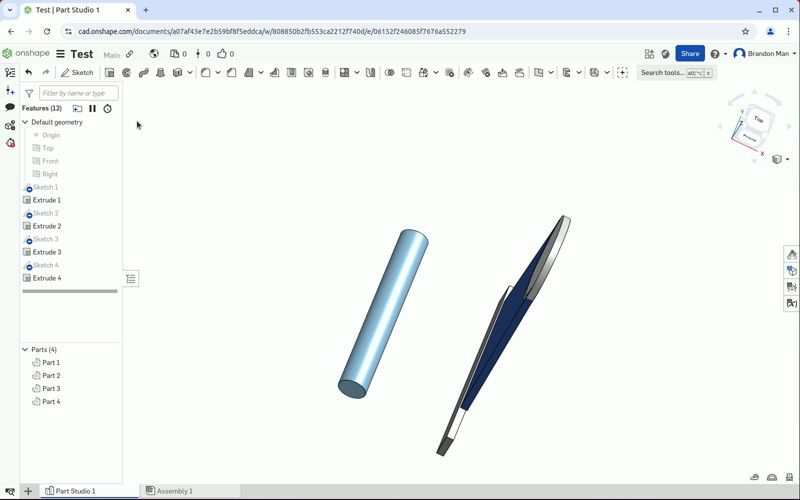
key(up, 2)
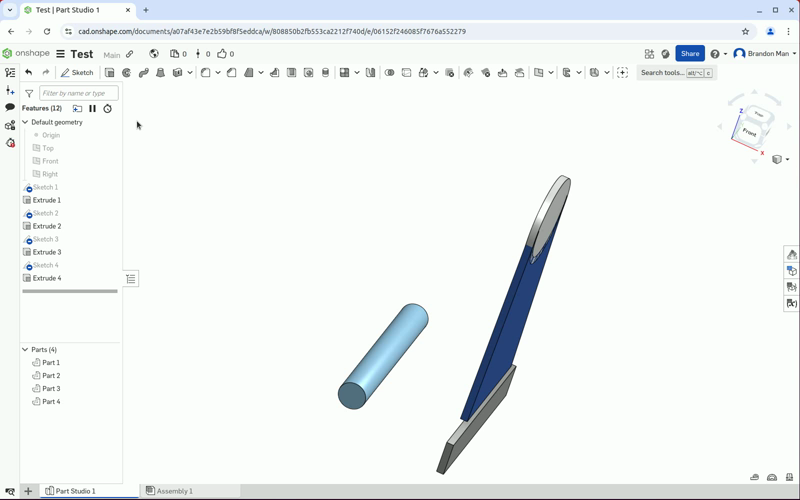
key(left, 2)
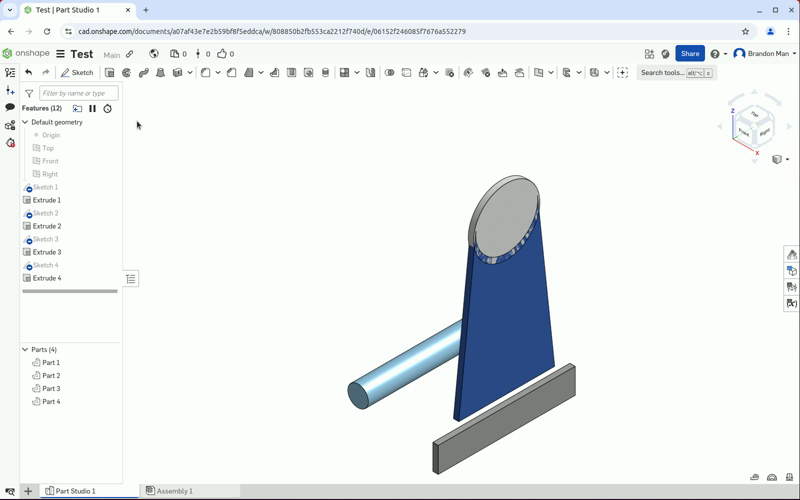
mouse_move(73, 189)
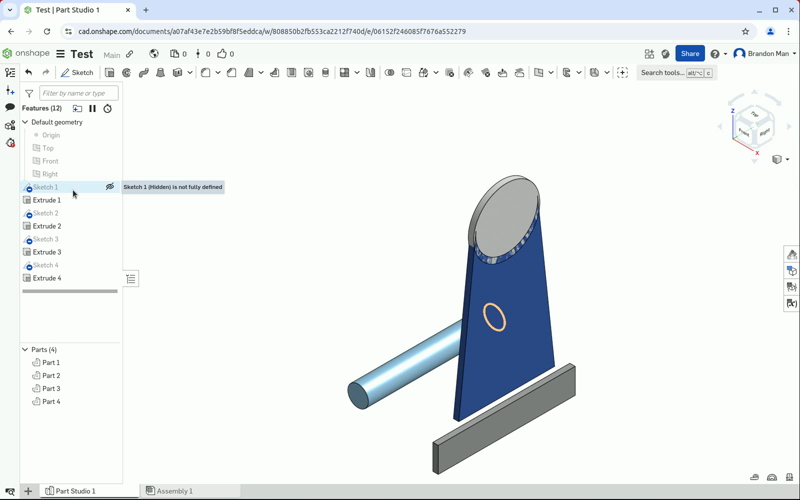
click(73, 189)